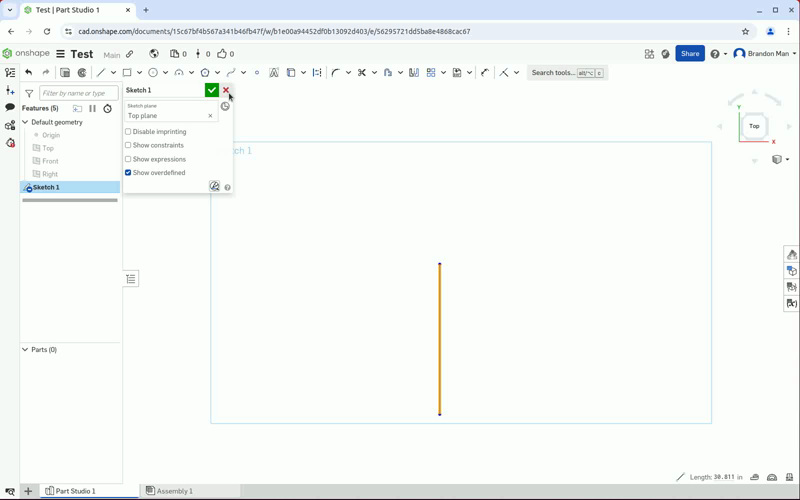
key(shift+h)
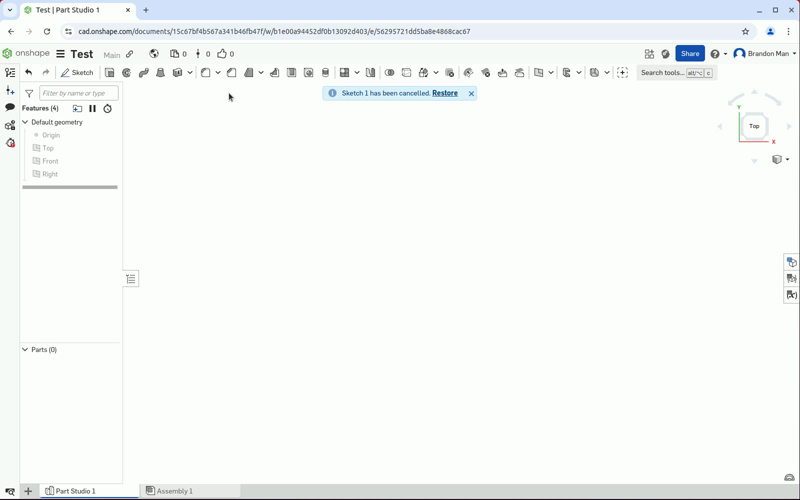
mouse_move(73, 352)
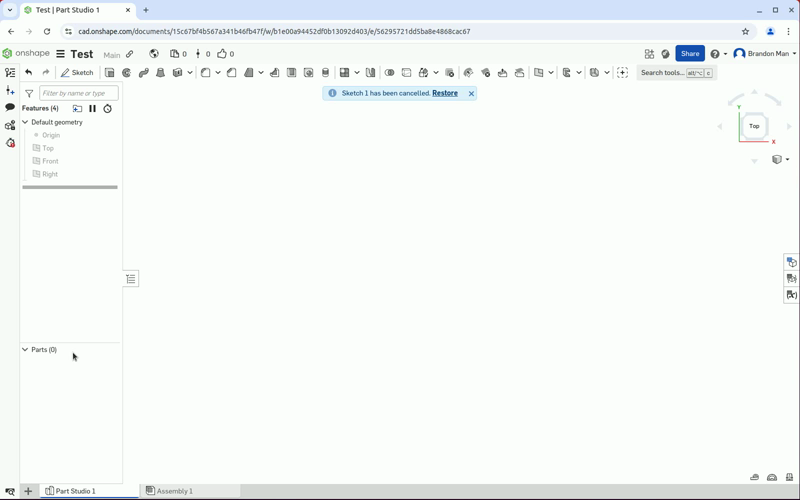
key(y)
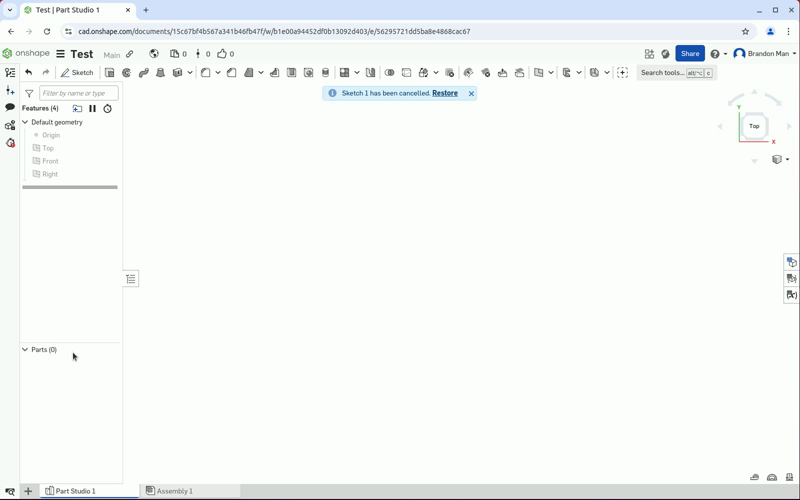
key(shift+p)
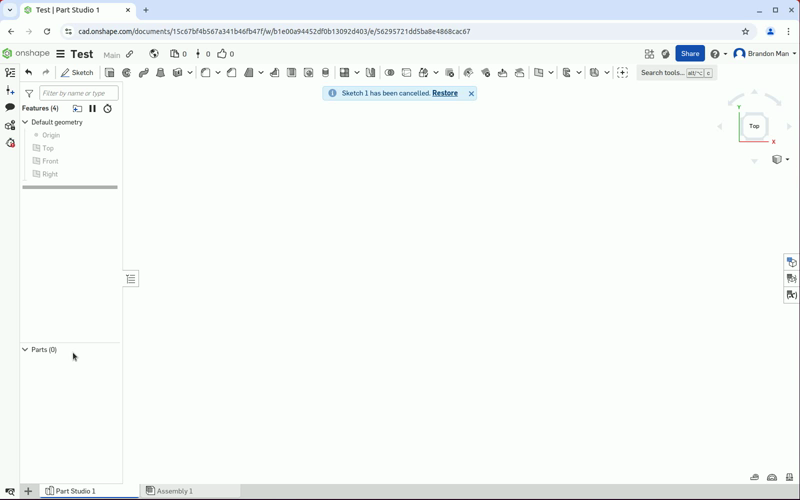
key(space)
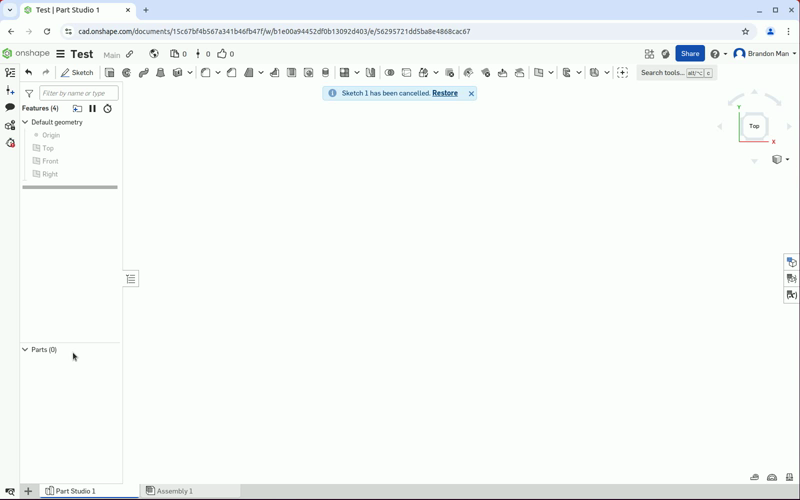
key_down(shift)
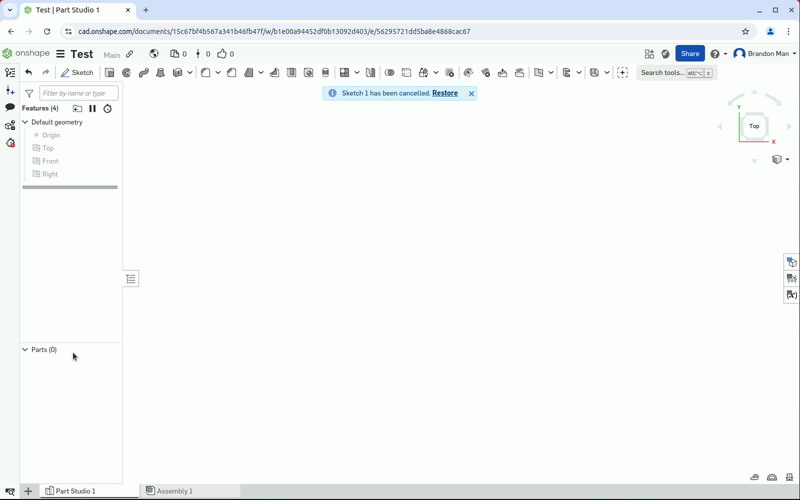
key(up)
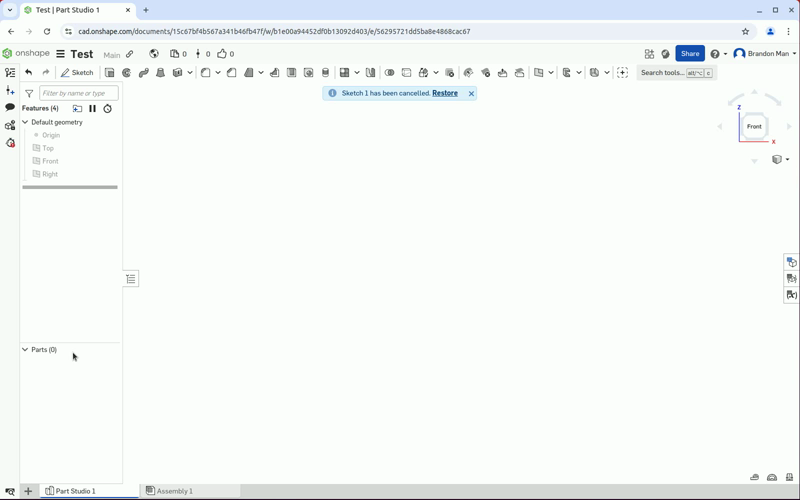
key_up(shift)
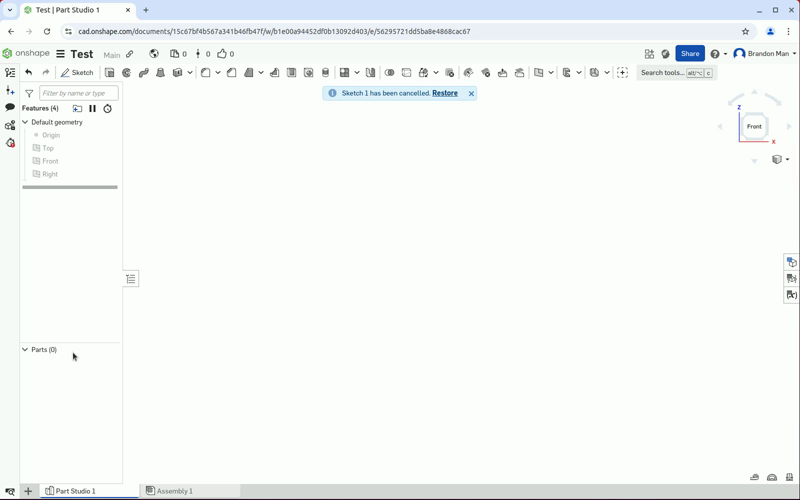
mouse_move(73, 352)
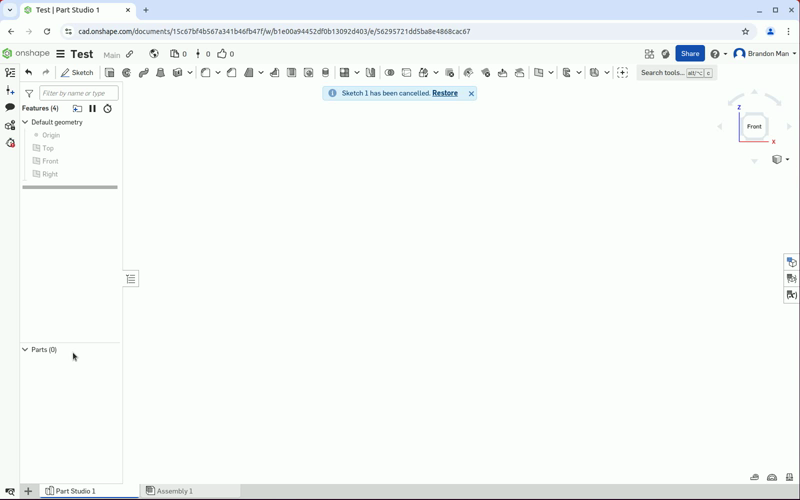
key(shift+y)
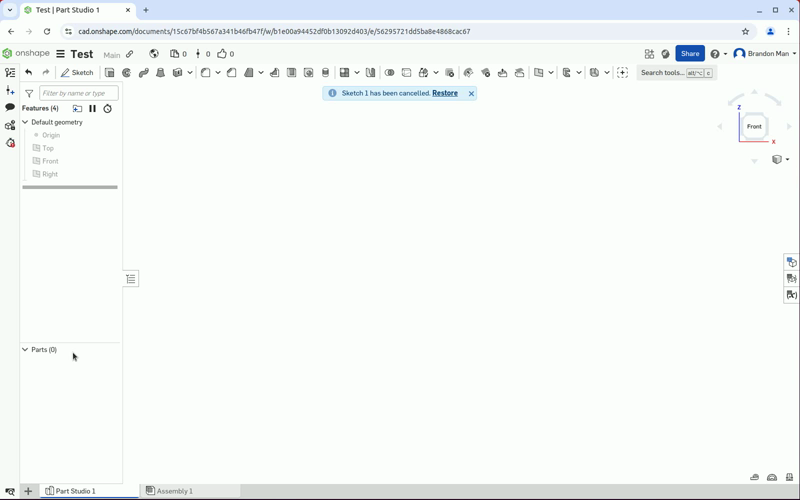
key(shift+s)
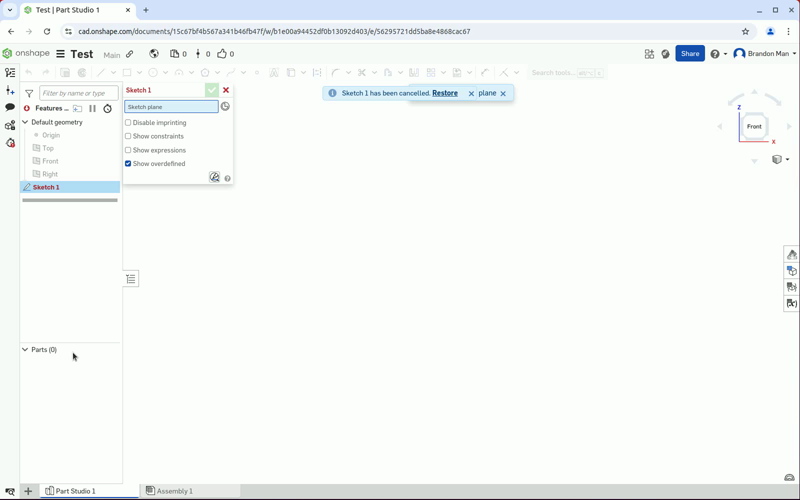
mouse_move(73, 163)
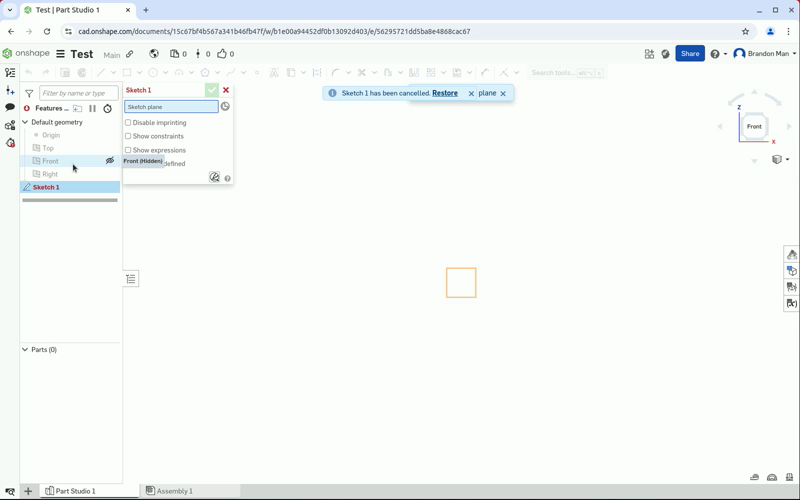
click(73, 163)
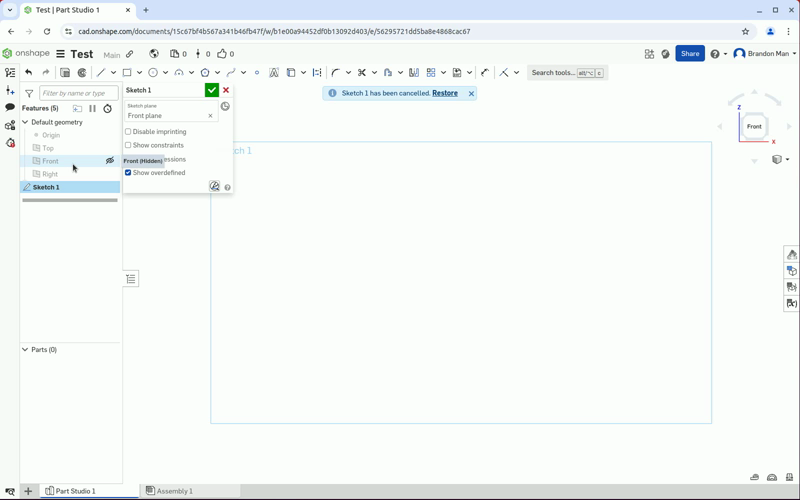
mouse_move(73, 352)
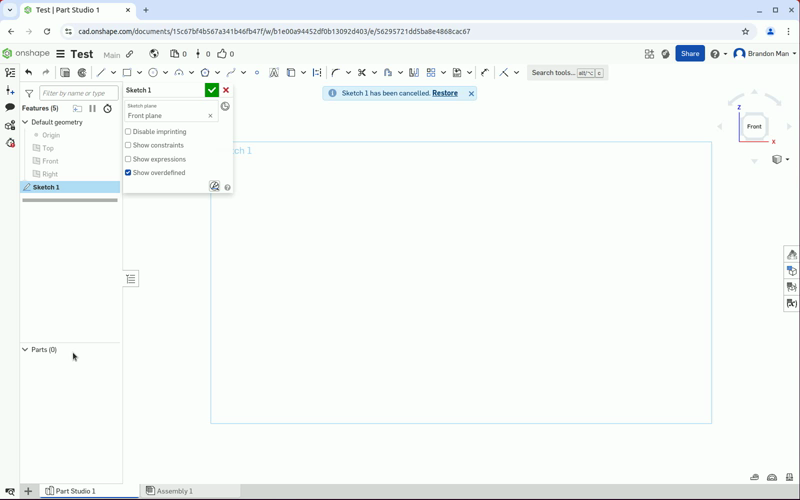
key(y)
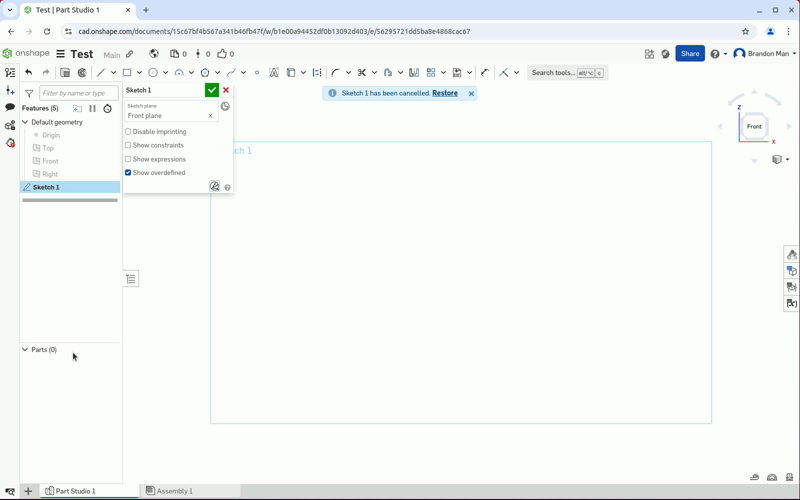
key(c)
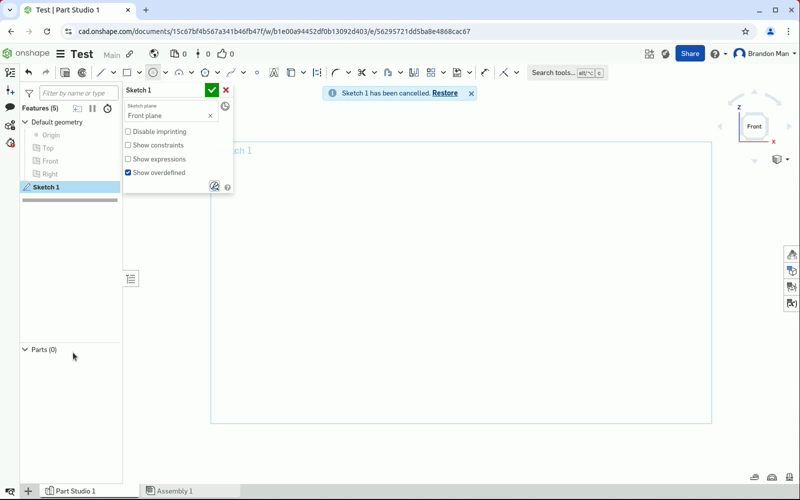
key_down(shift)
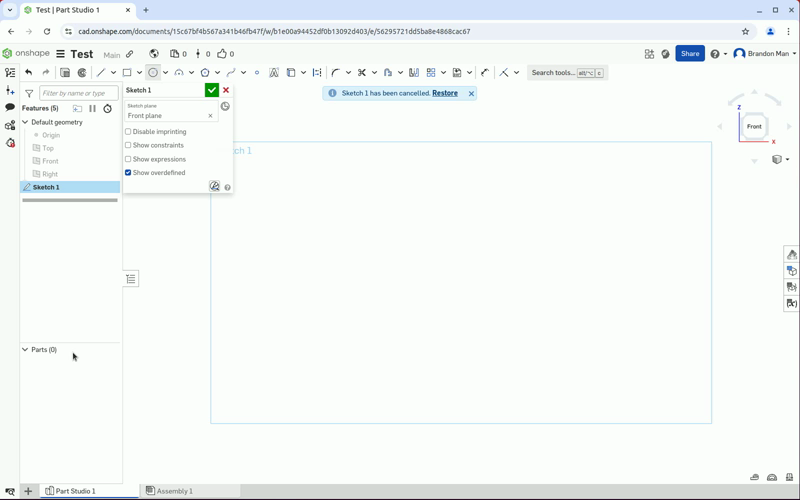
mouse_move(461, 282)
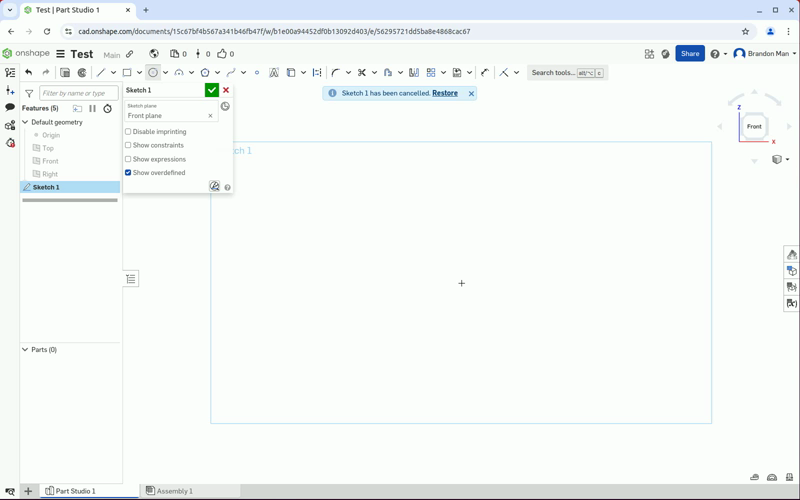
click(461, 282)
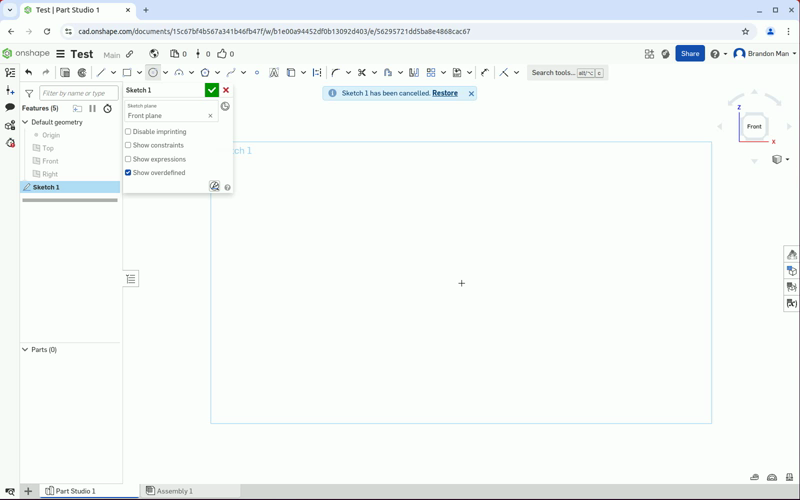
key_up(shift)
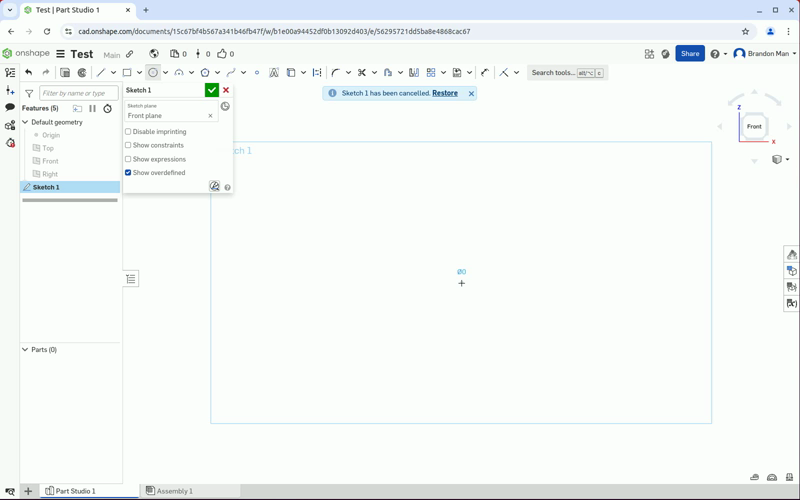
mouse_move(495, 282)
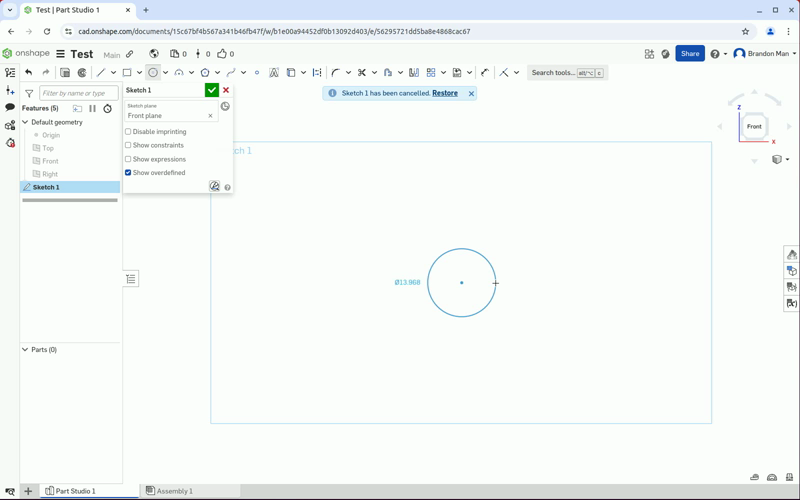
click(495, 282)
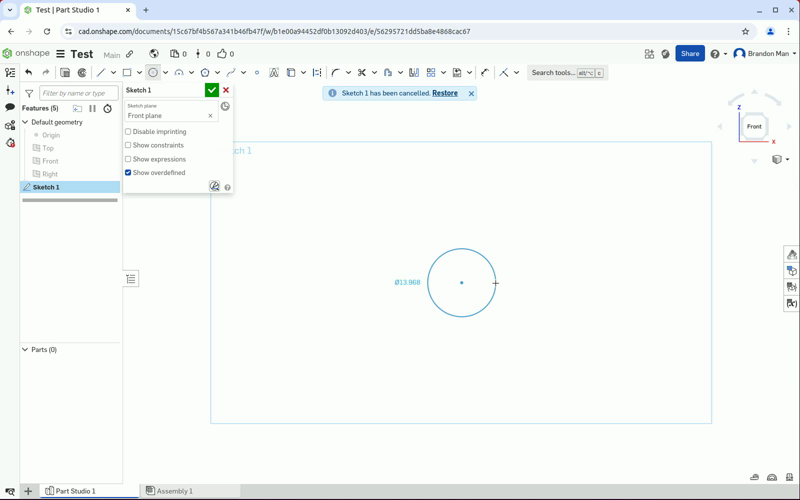
key(esc)
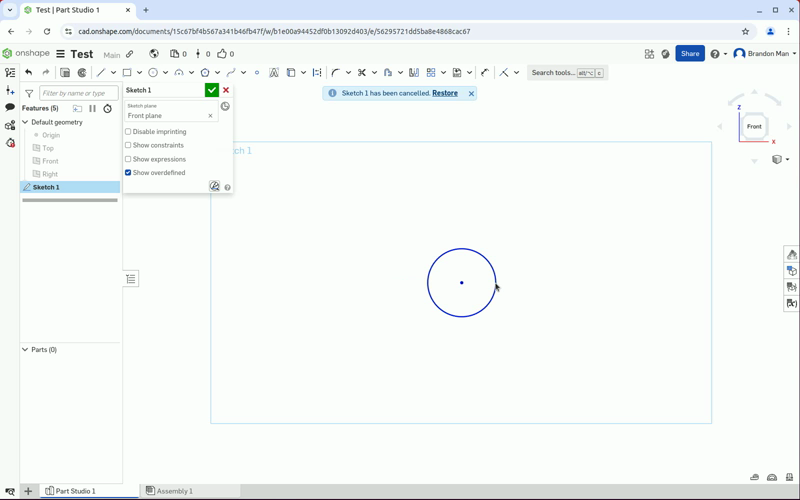
key(c)
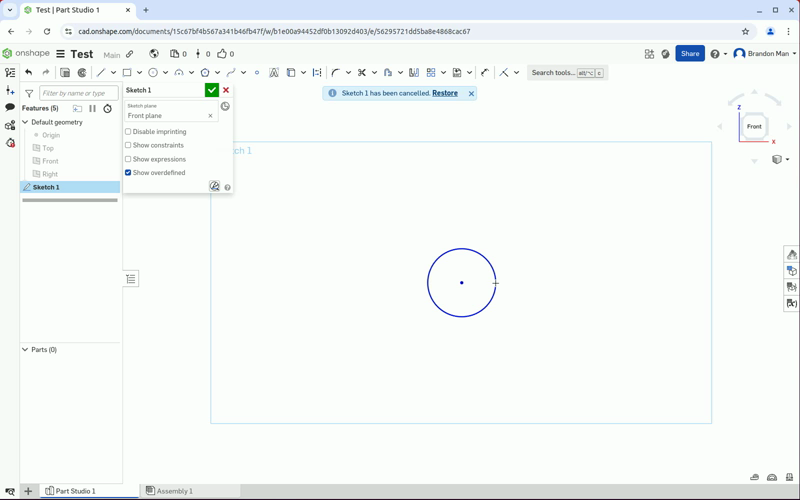
key_down(shift)
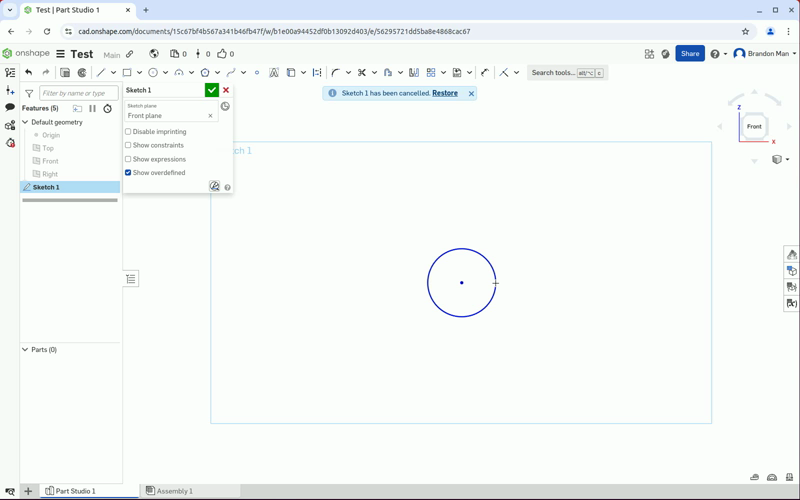
mouse_move(461, 282)
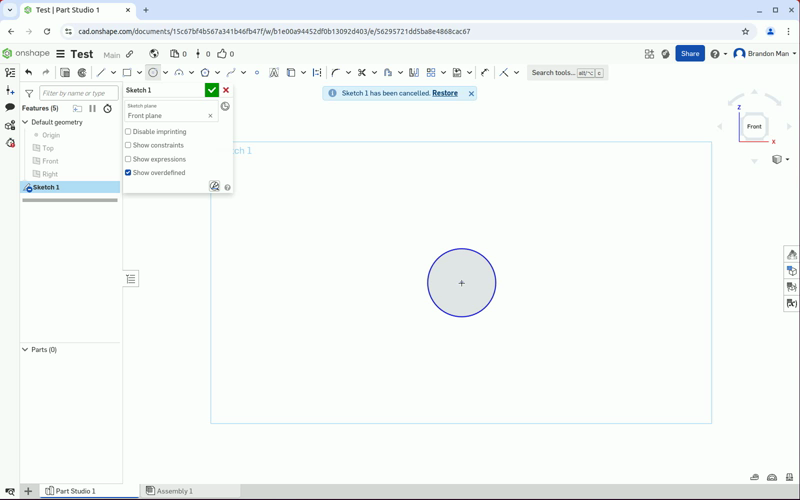
click(461, 282)
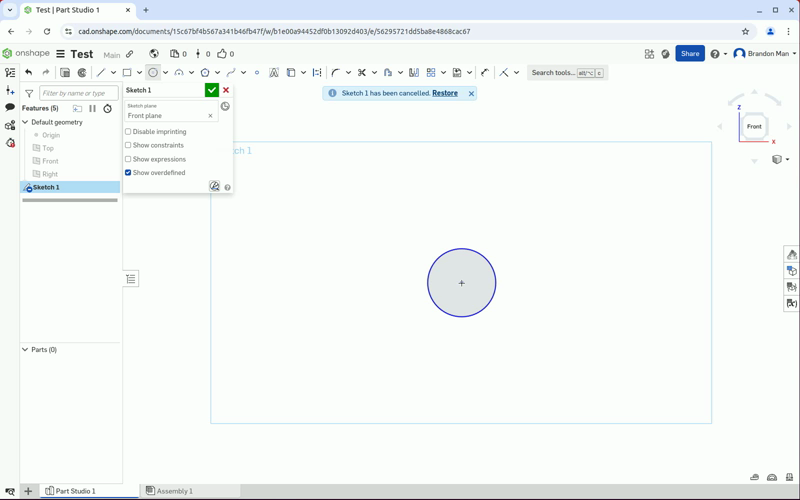
key_up(shift)
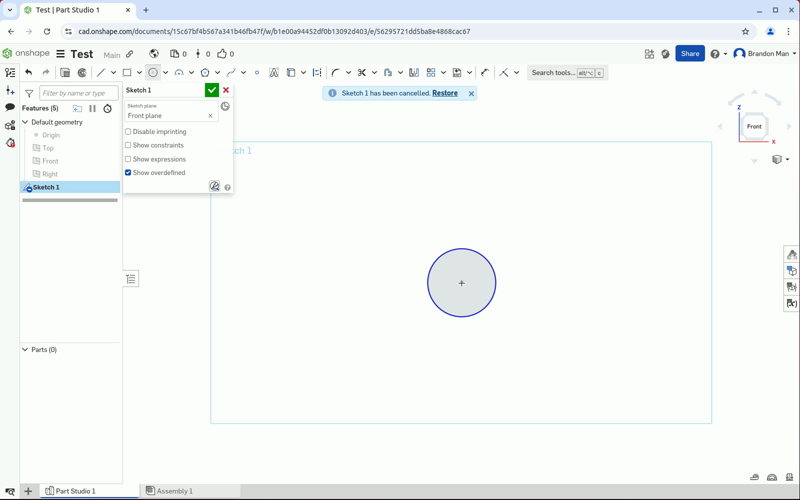
mouse_move(469, 282)
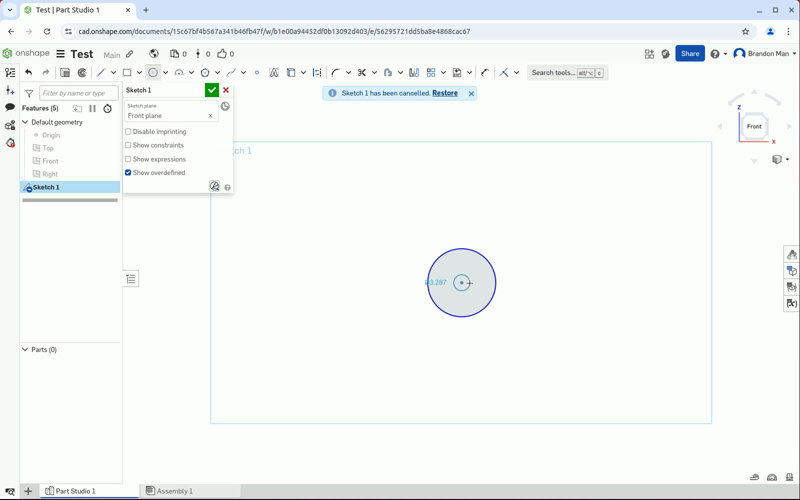
click(469, 282)
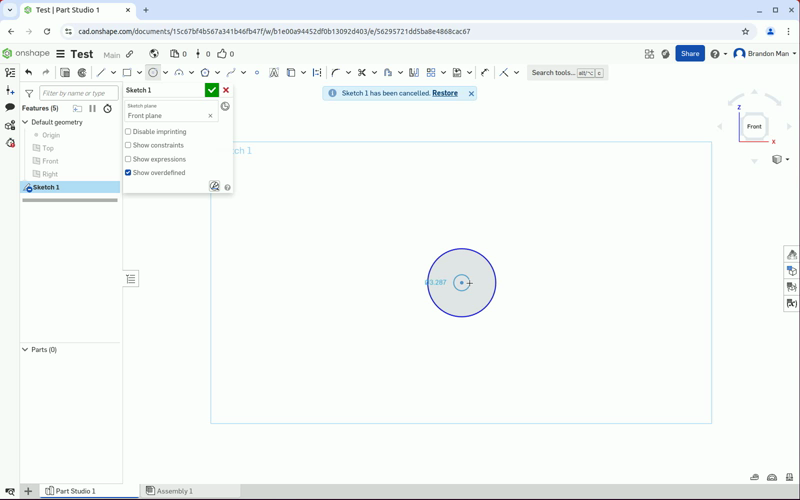
key(esc)
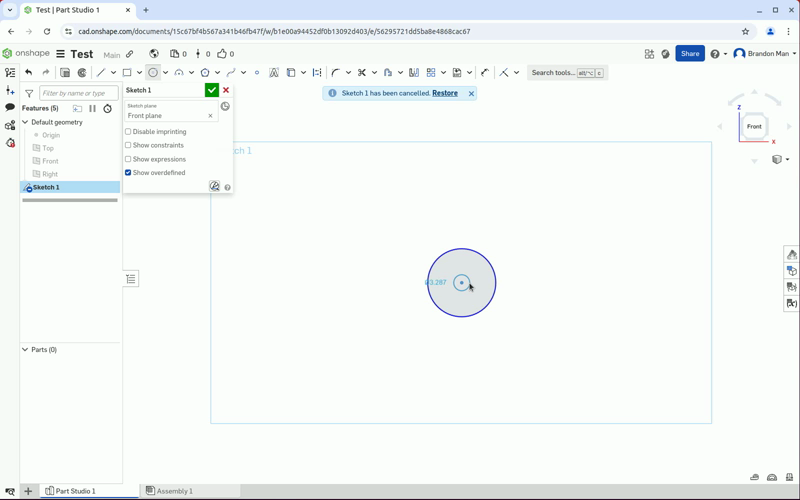
mouse_move(447, 260)
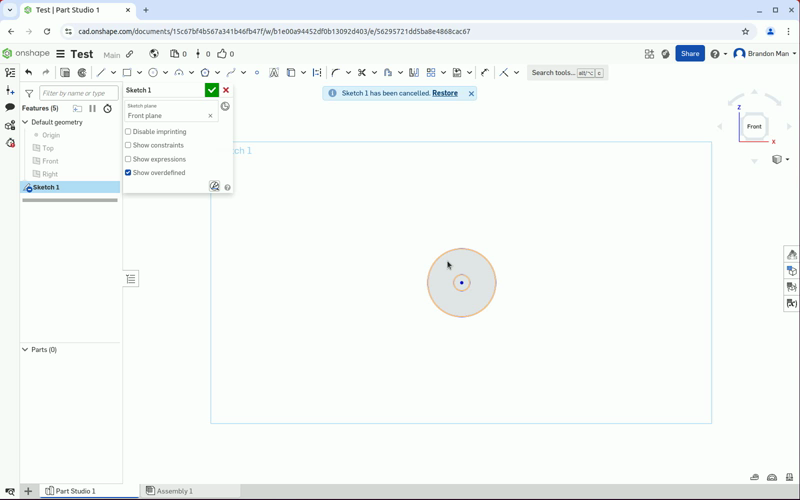
click(447, 260)
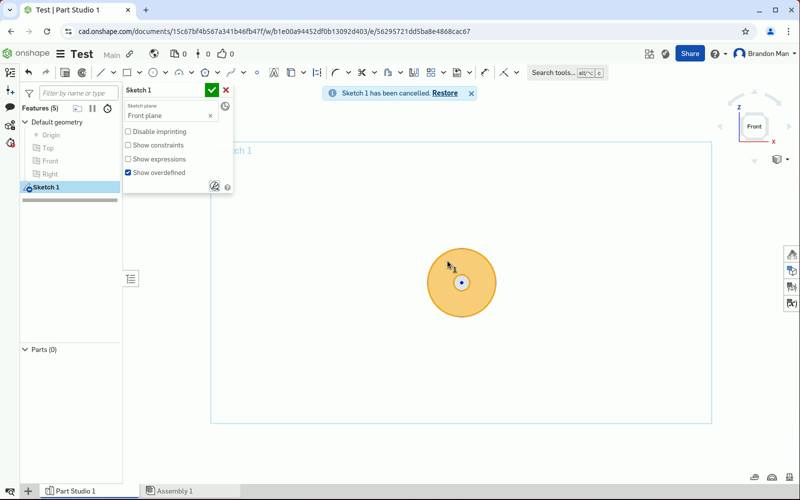
mouse_move(73, 352)
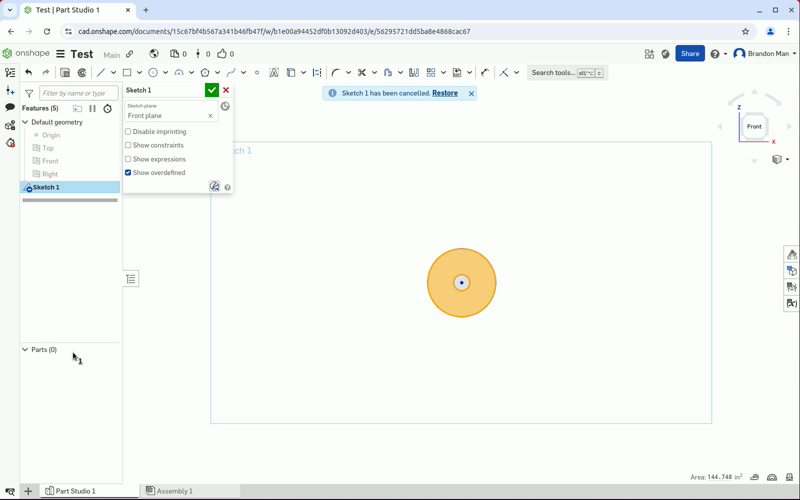
key(shift+y)
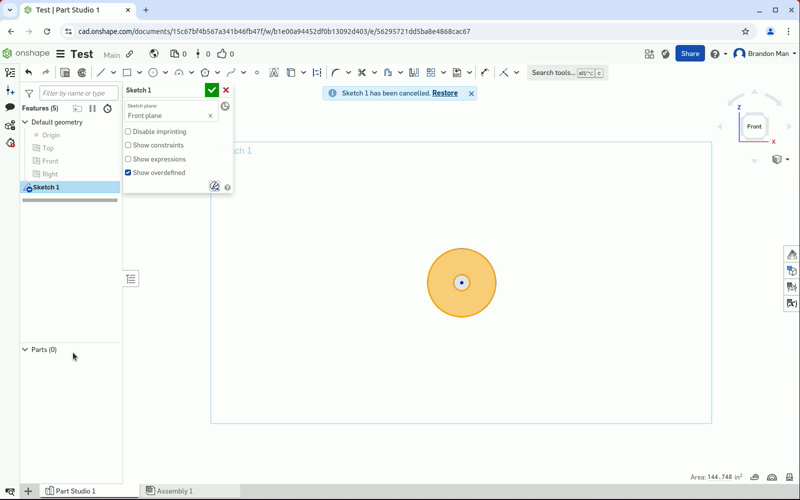
key(shift+e)
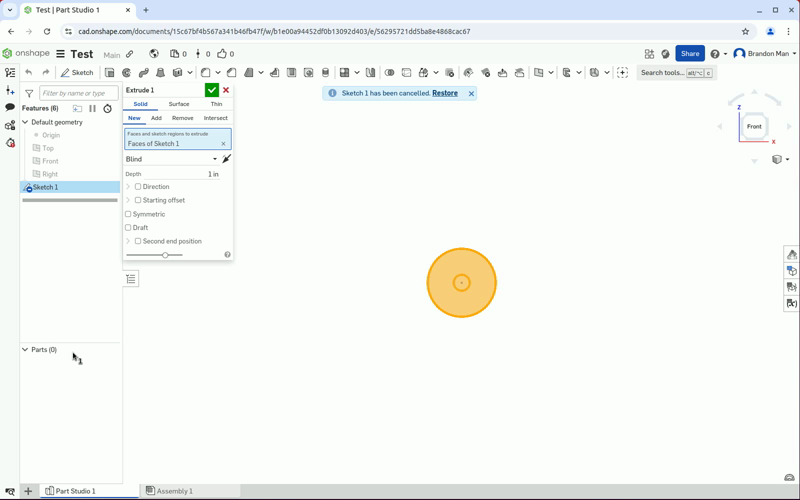
mouse_move(143, 106)
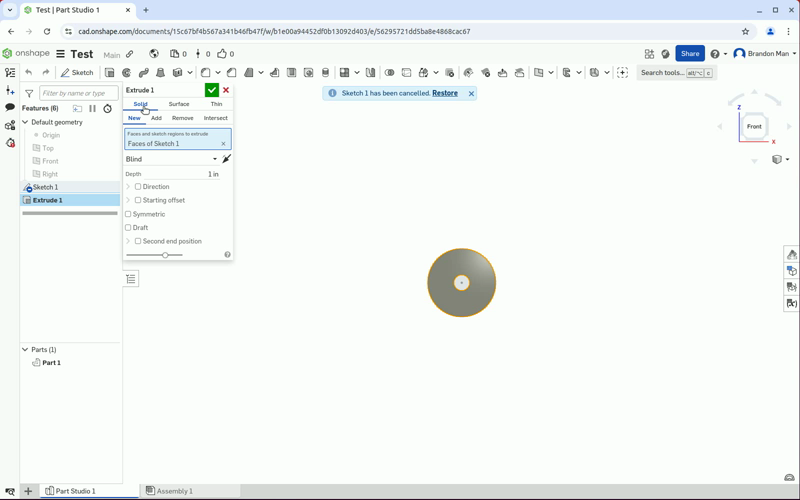
click(143, 106)
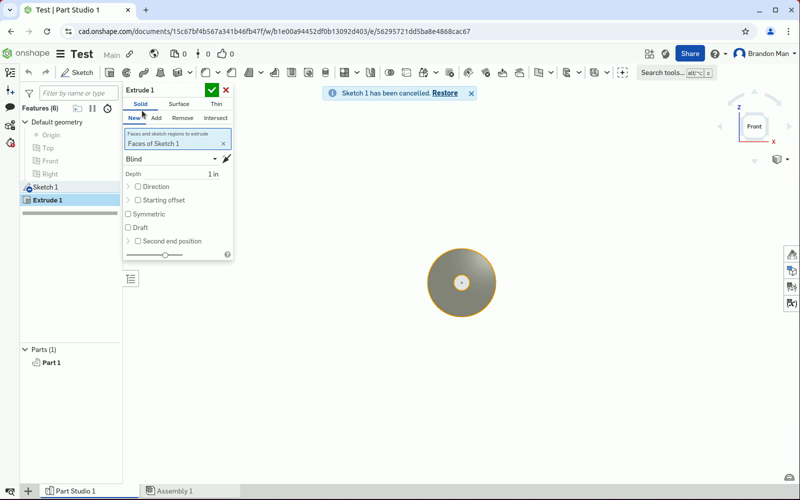
mouse_move(137, 120)
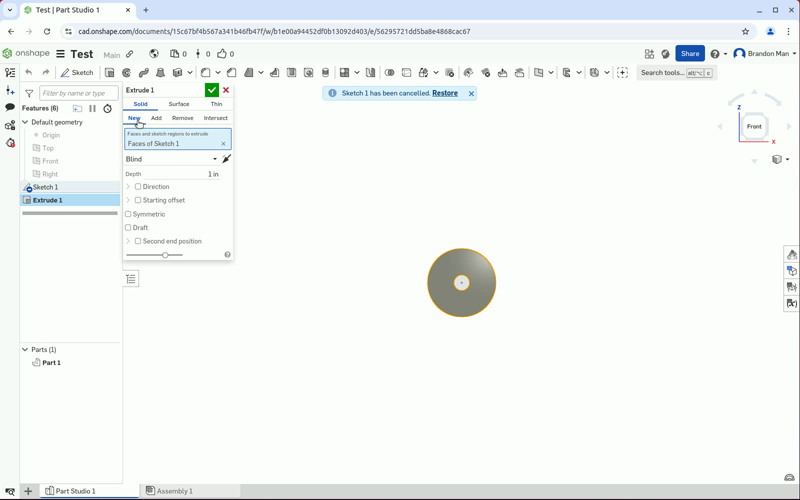
click(137, 120)
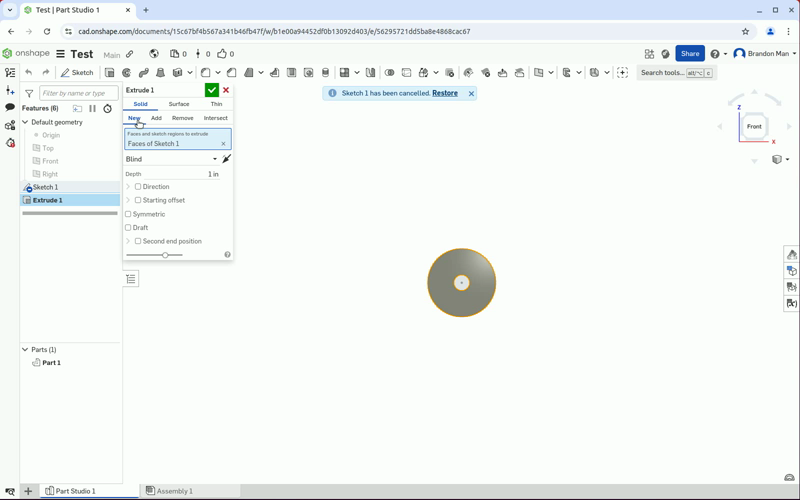
key(tab, 4)
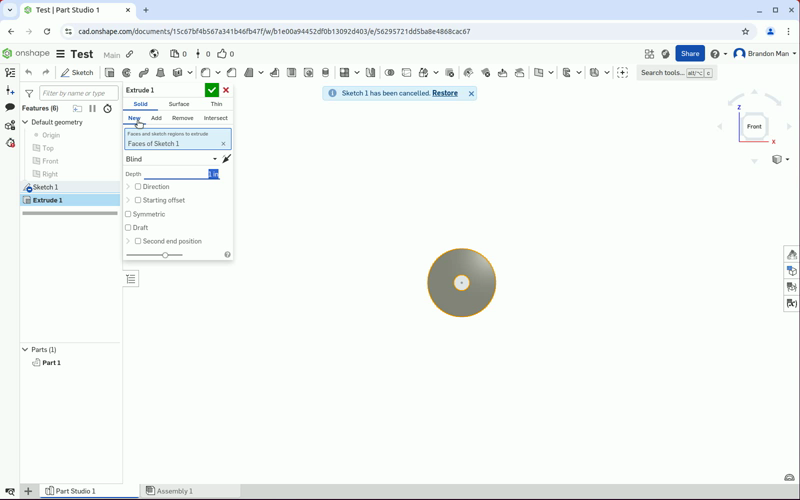
text(21.183)
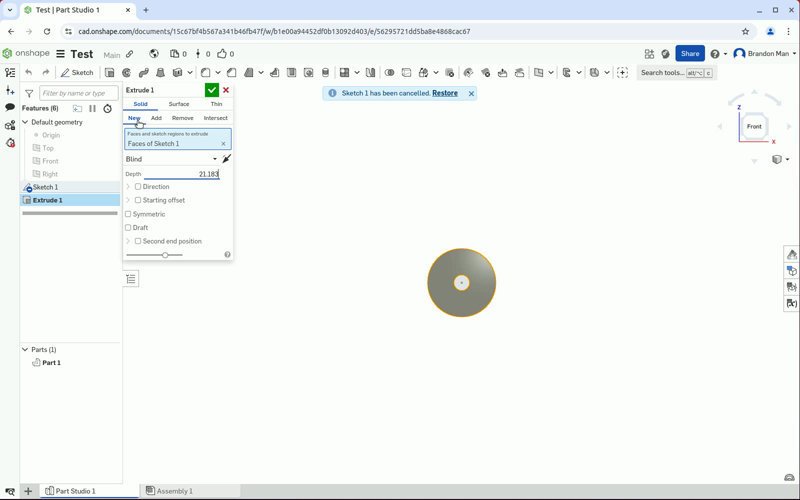
key(enter)
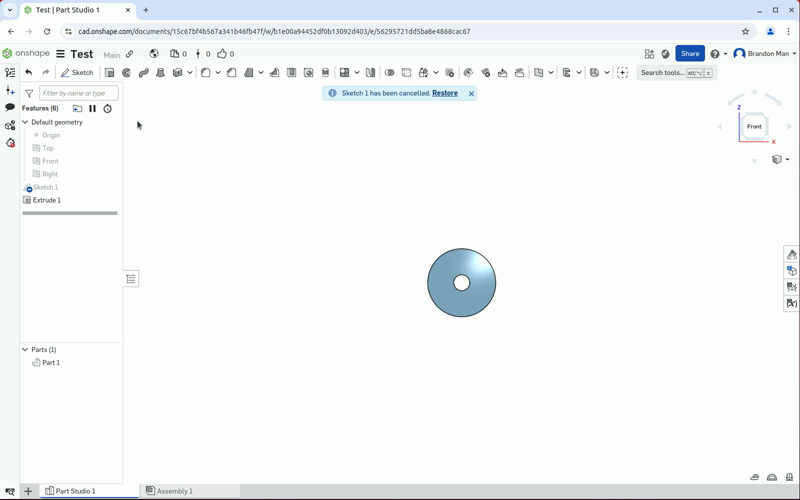
key(shift+h)
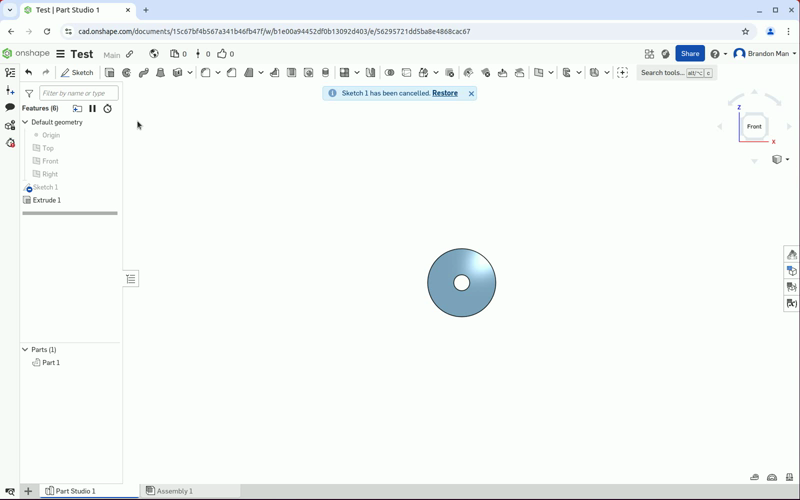
key(shift+h)
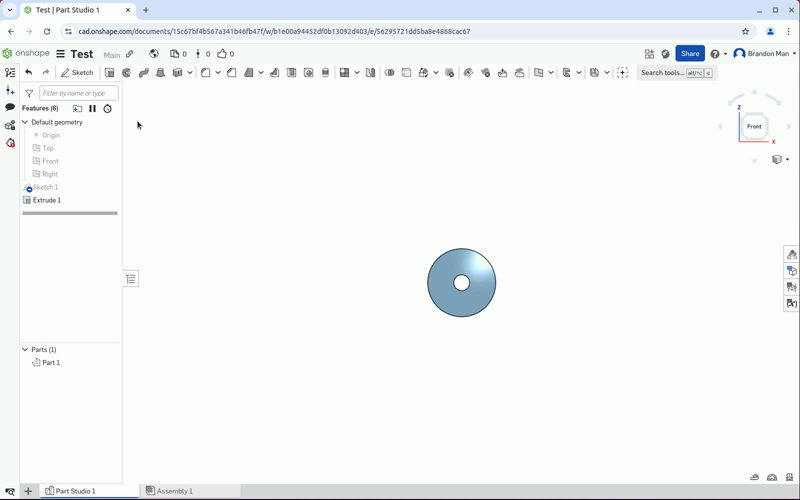
mouse_move(73, 189)
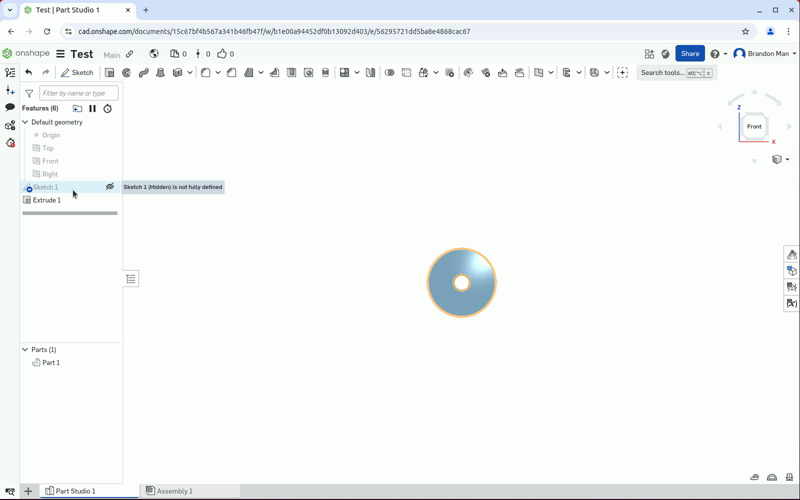
click(73, 189)
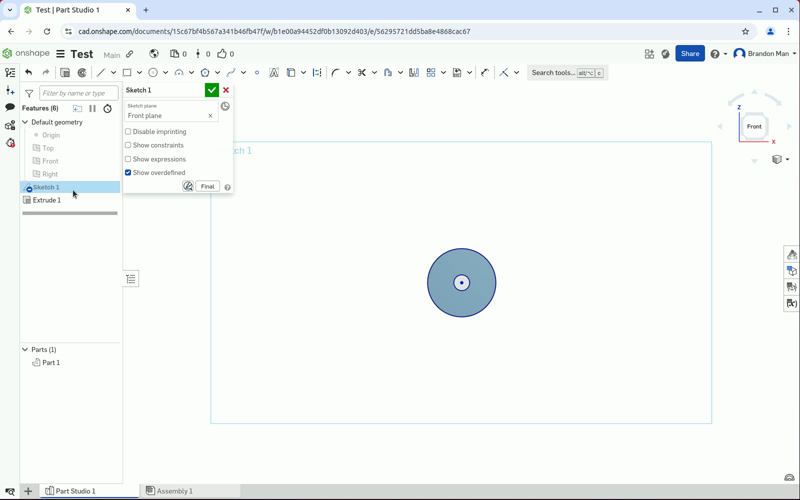
mouse_move(229, 92)
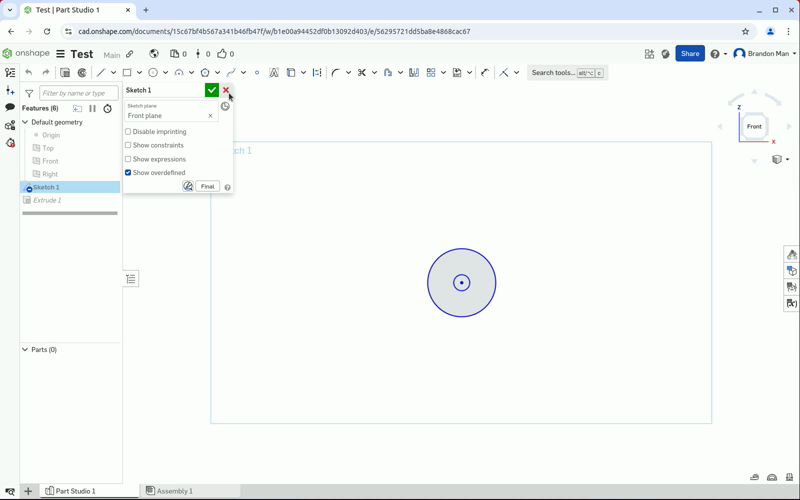
click(229, 92)
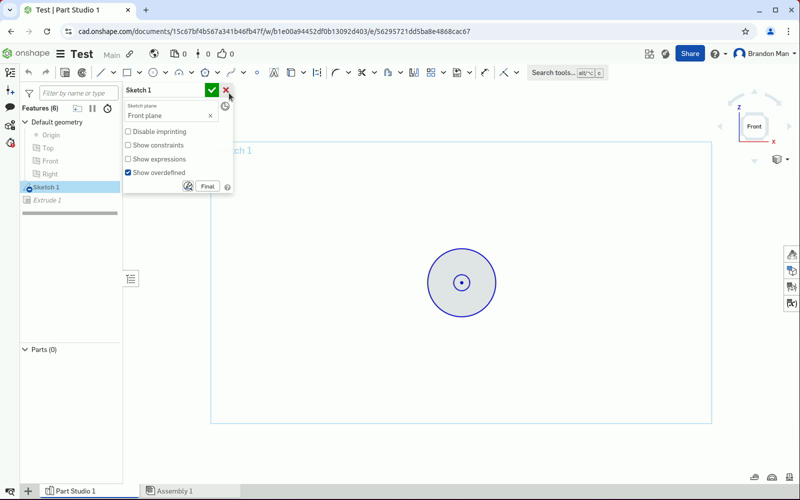
key(shift+s)
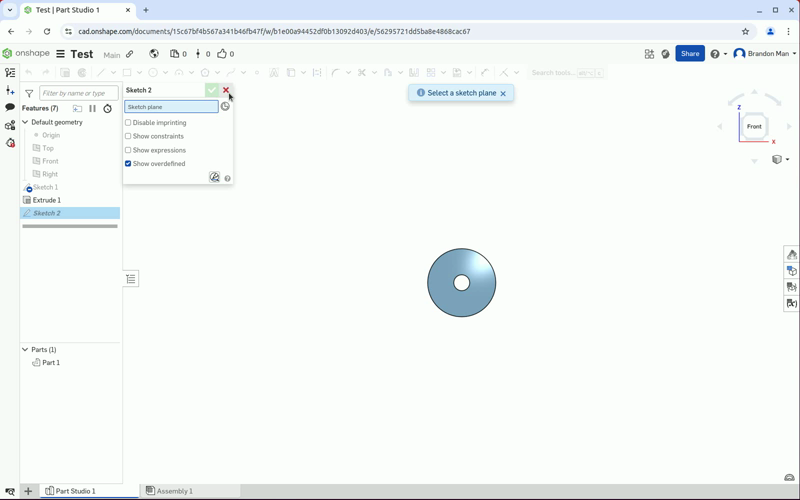
mouse_move(73, 163)
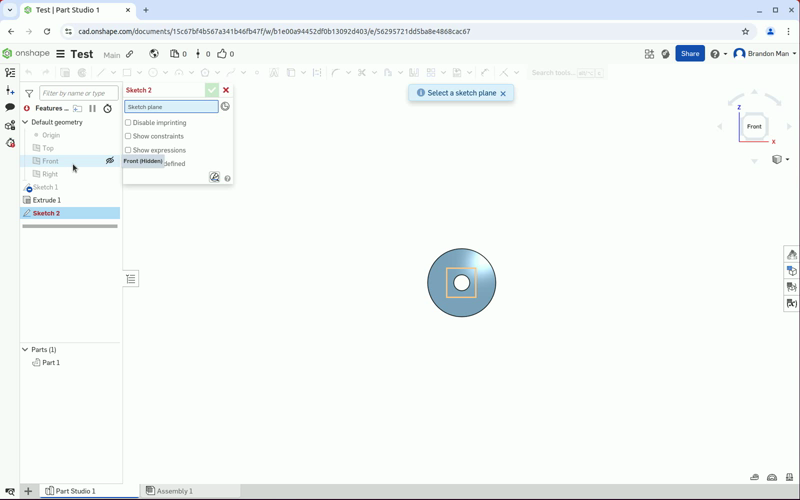
click(73, 163)
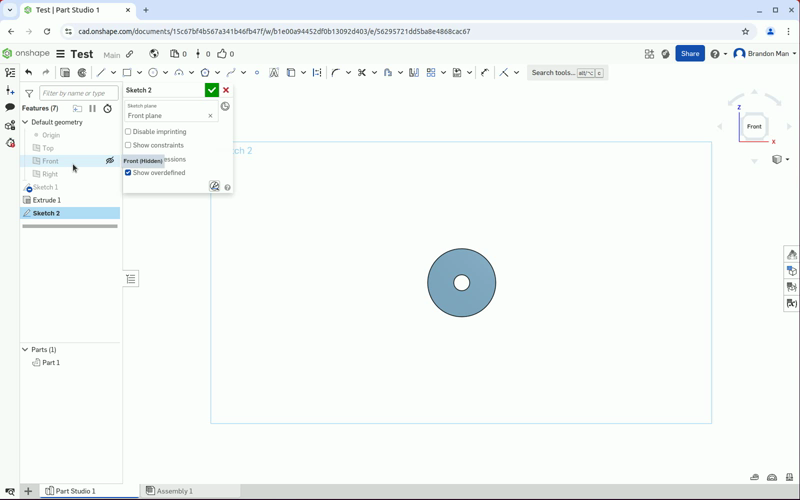
mouse_move(73, 352)
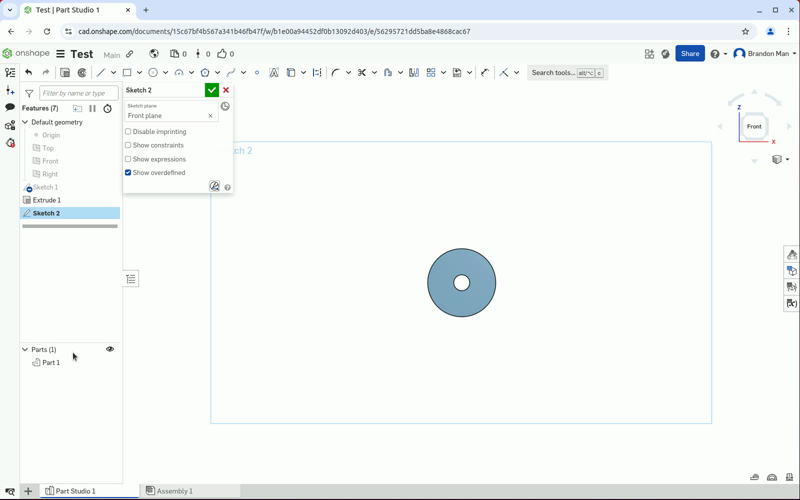
key(y)
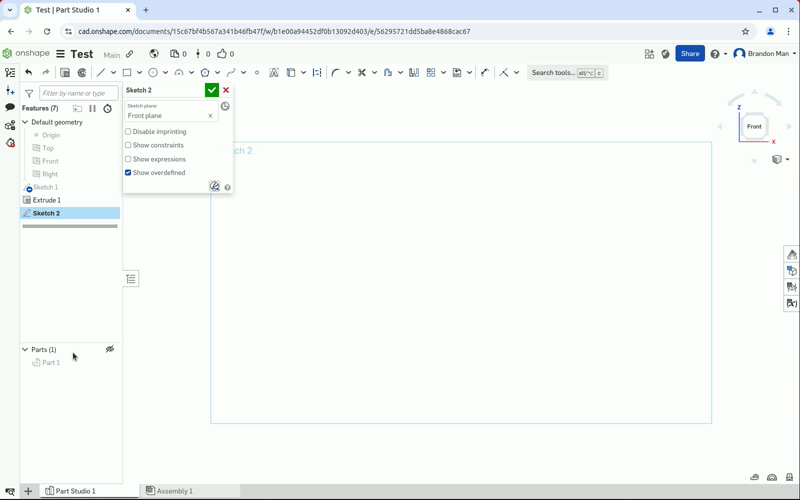
key(c)
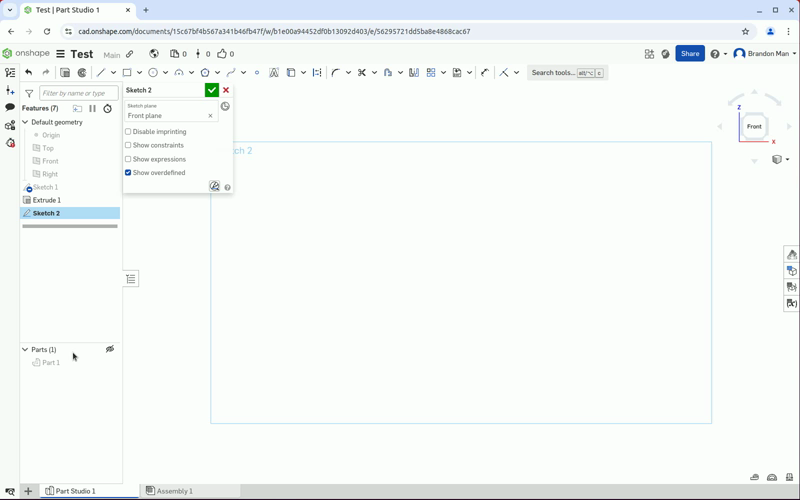
key_down(shift)
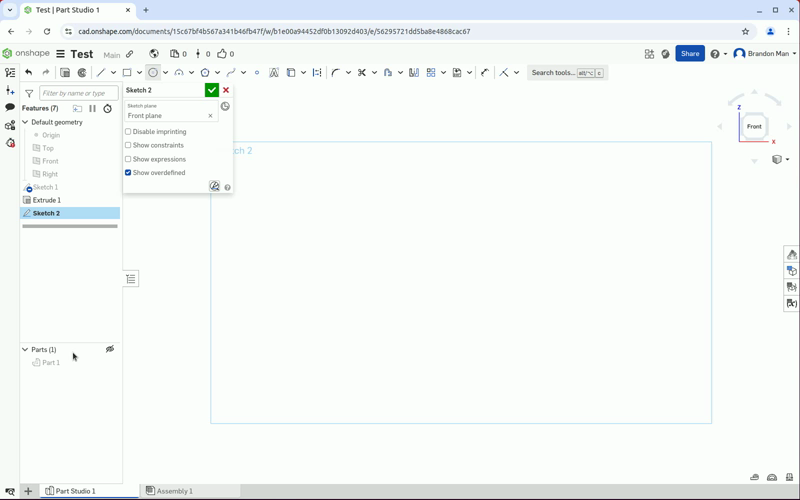
mouse_move(460, 282)
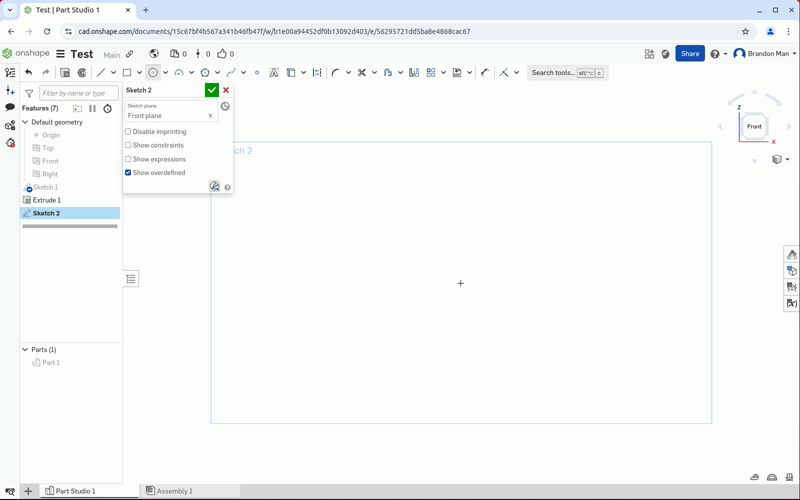
click(460, 282)
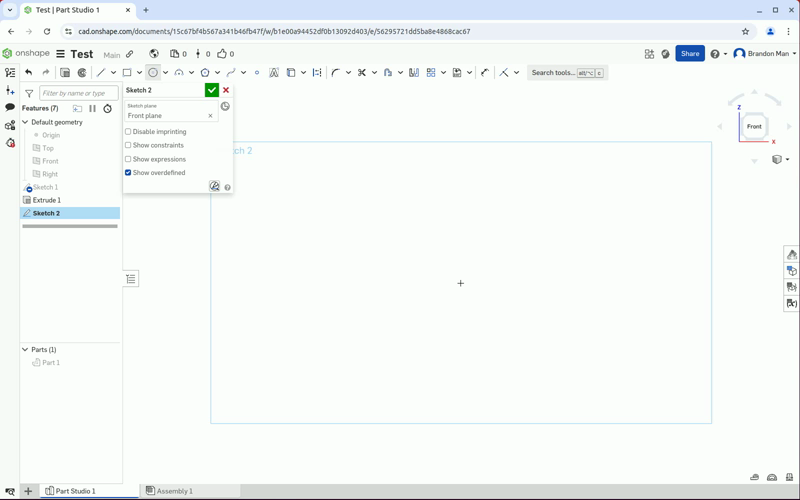
key_up(shift)
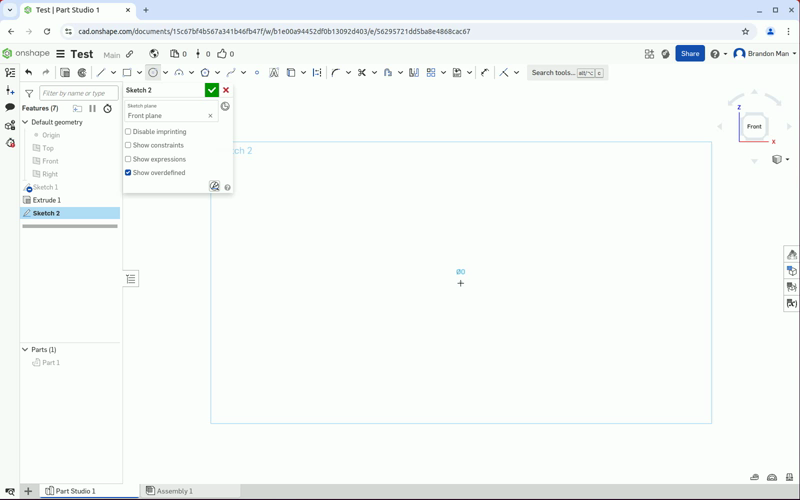
mouse_move(468, 282)
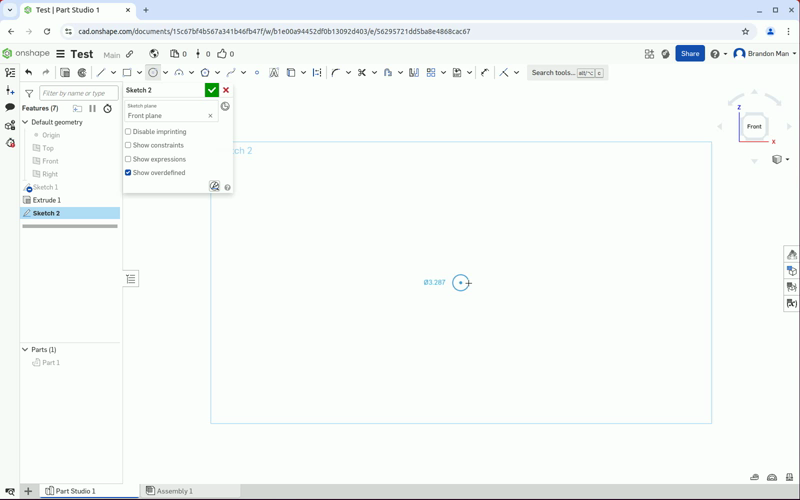
click(468, 282)
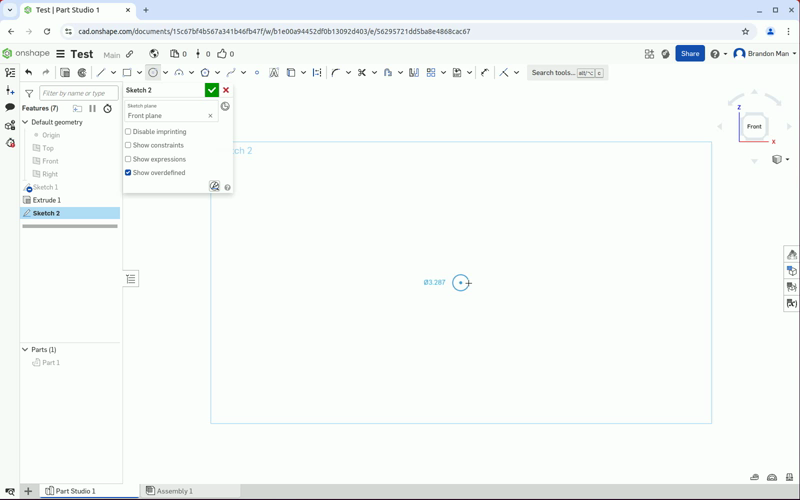
key(esc)
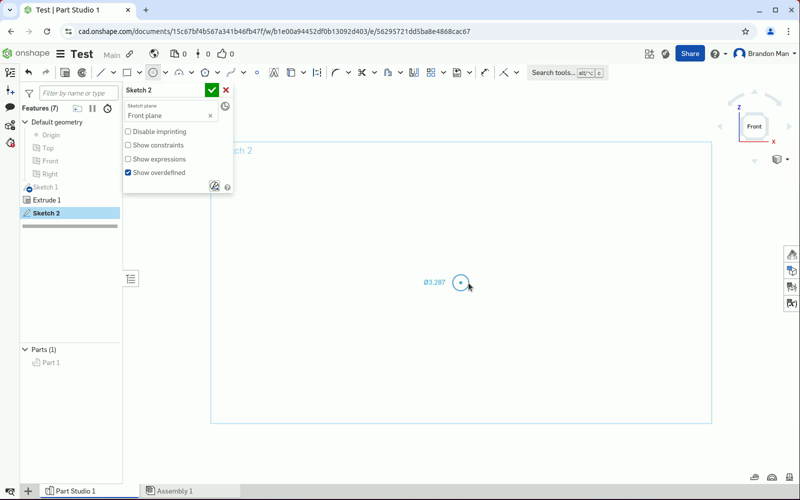
mouse_move(453, 282)
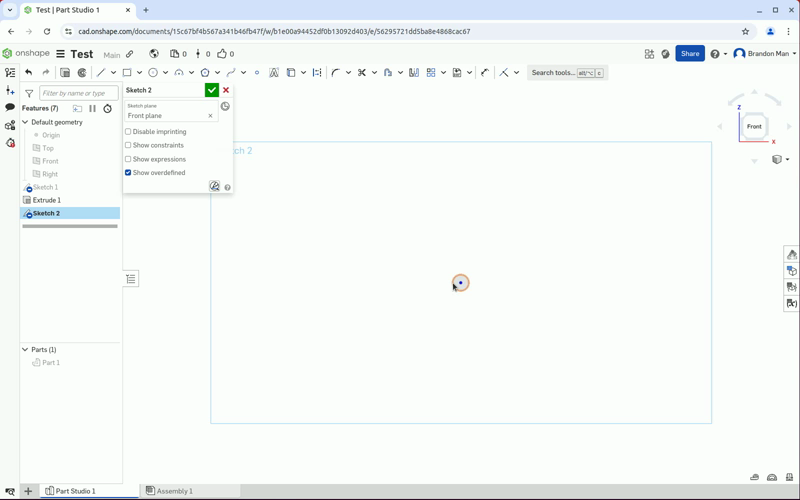
scroll(6)
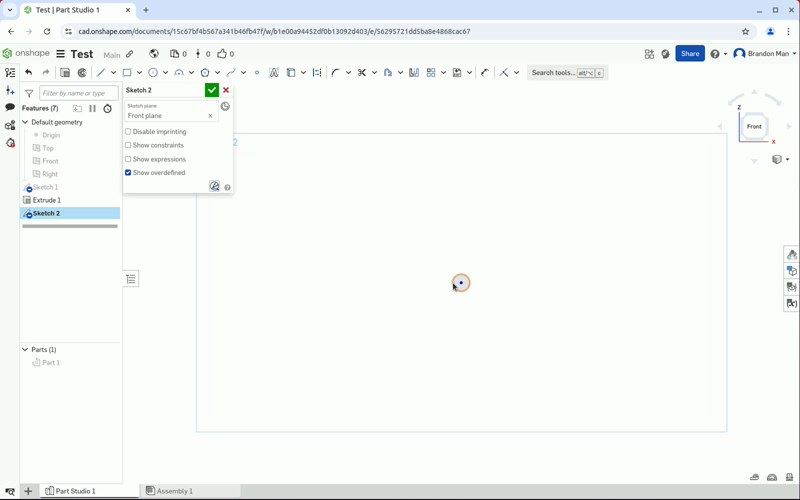
scroll(6)
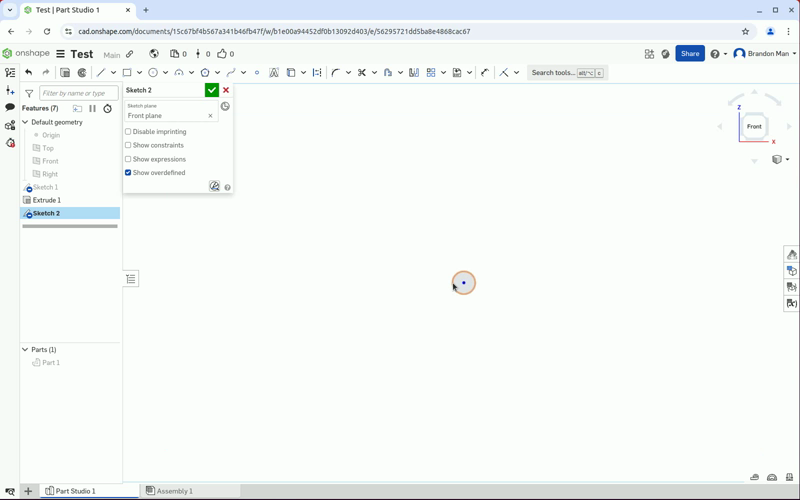
scroll(6)
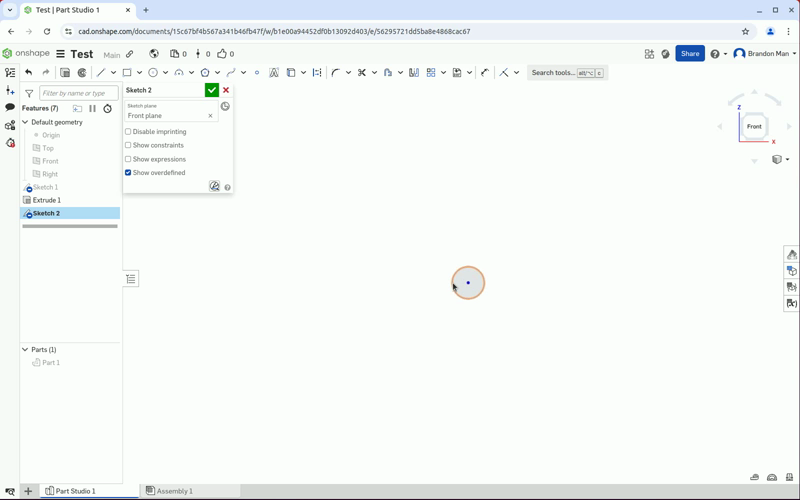
scroll(6)
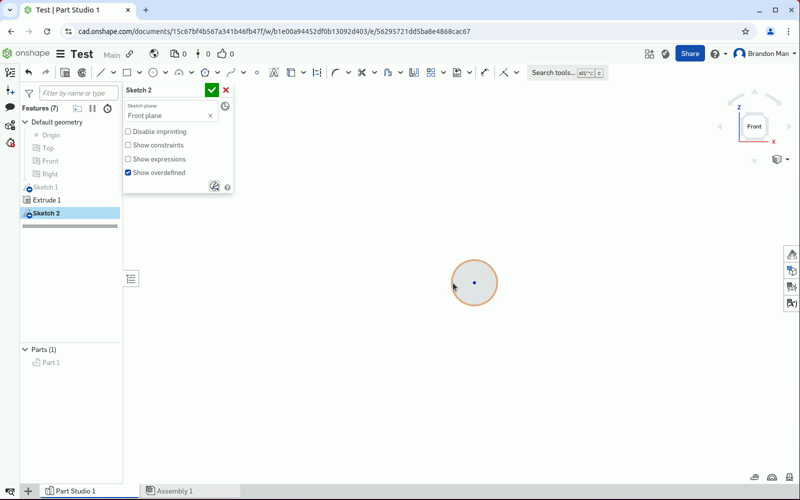
scroll(6)
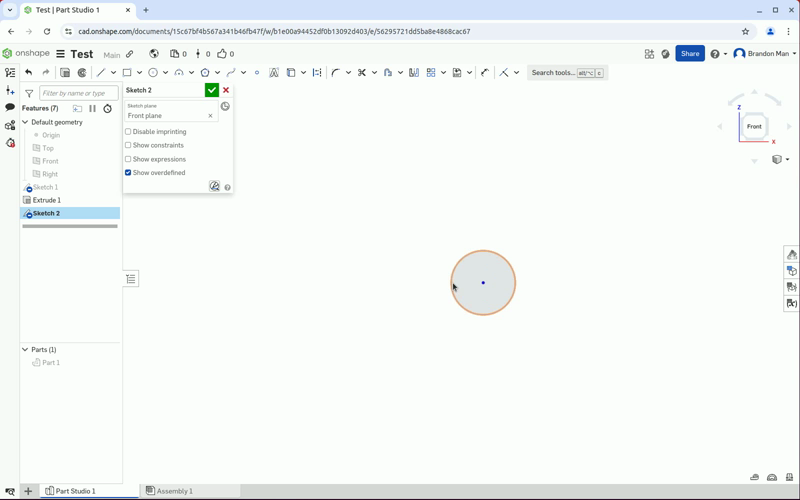
scroll(6)
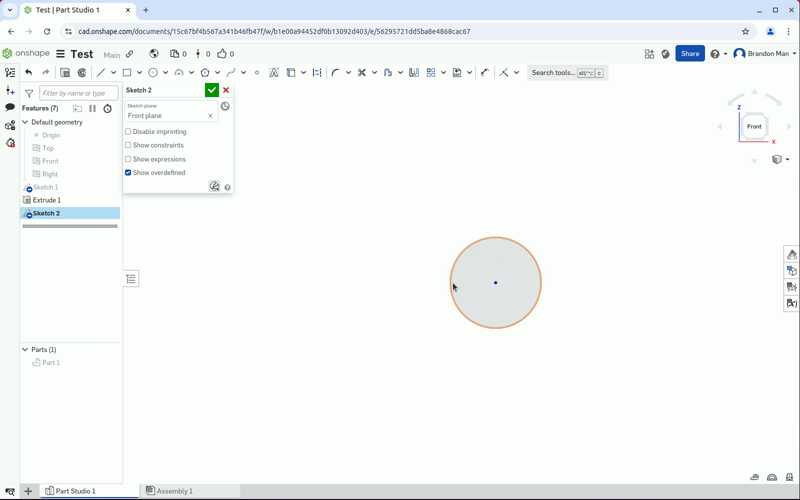
scroll(6)
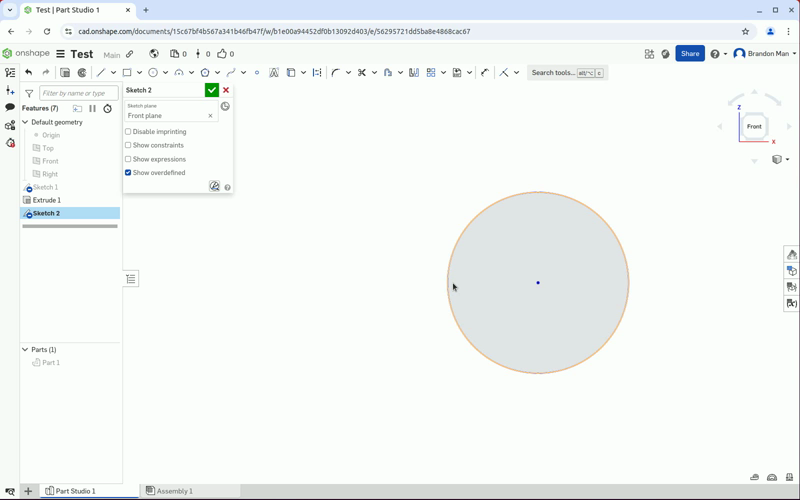
click(453, 282)
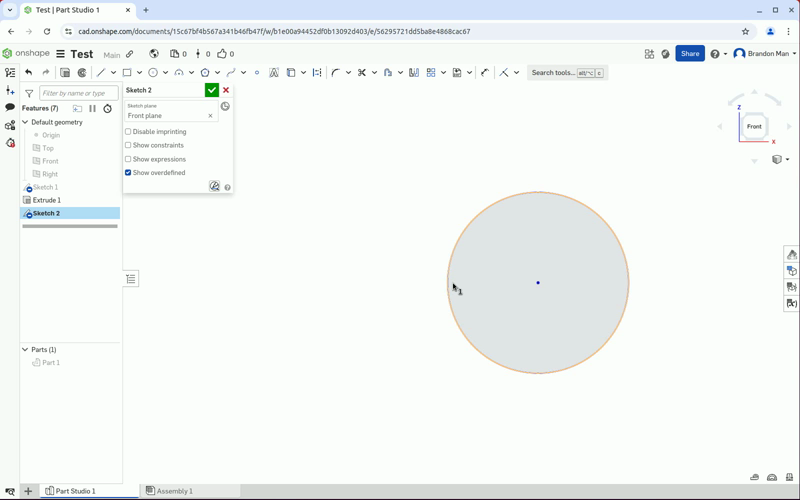
scroll(-6)
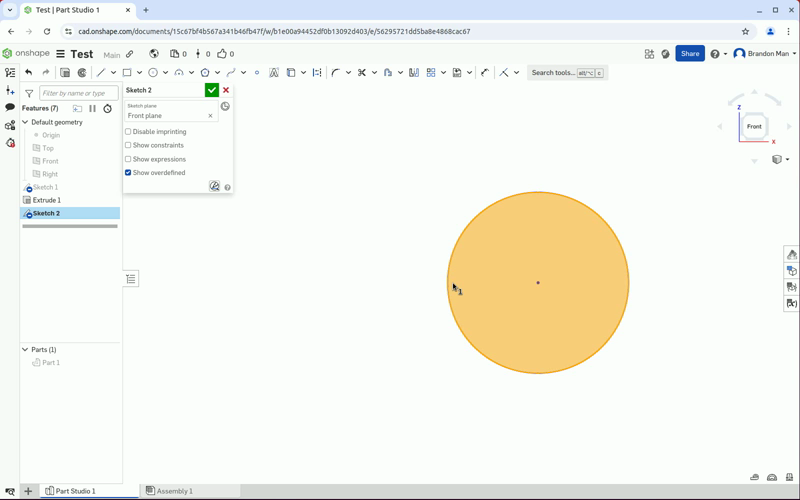
scroll(-6)
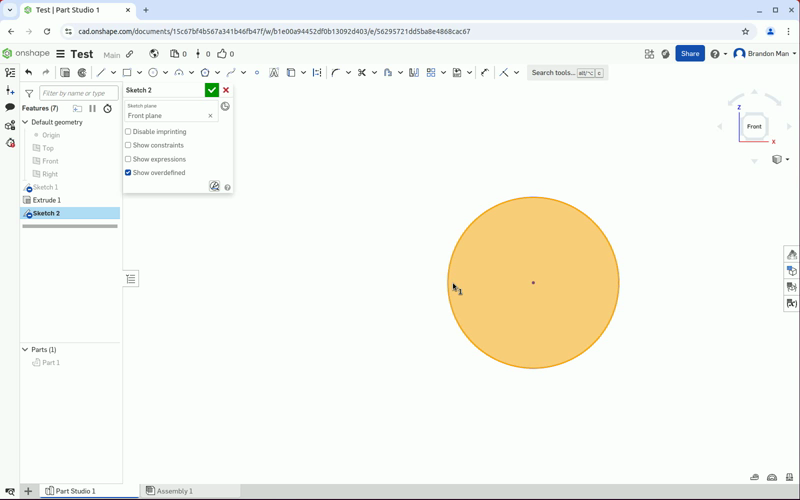
scroll(-6)
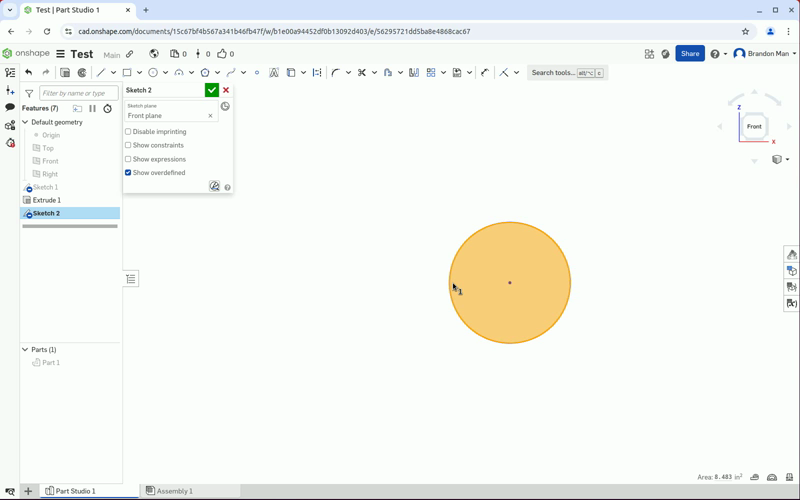
scroll(-6)
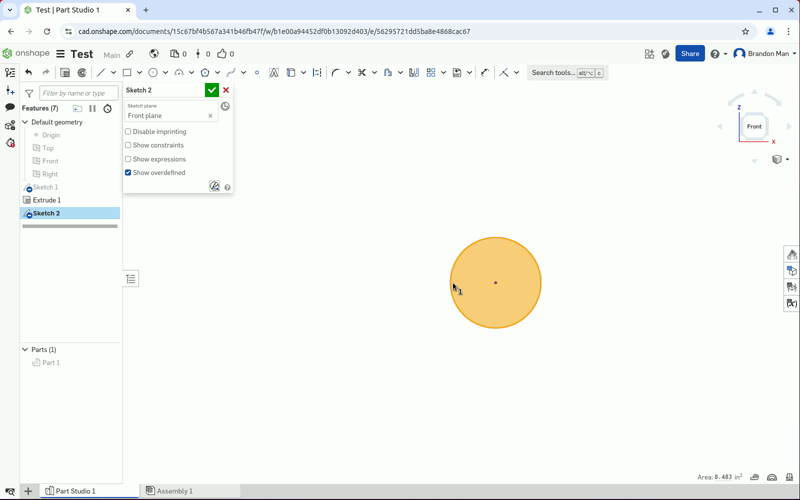
scroll(-6)
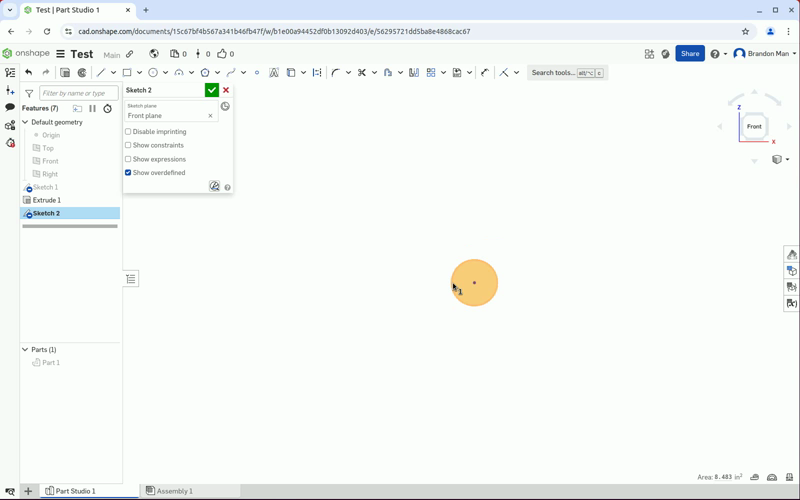
scroll(-6)
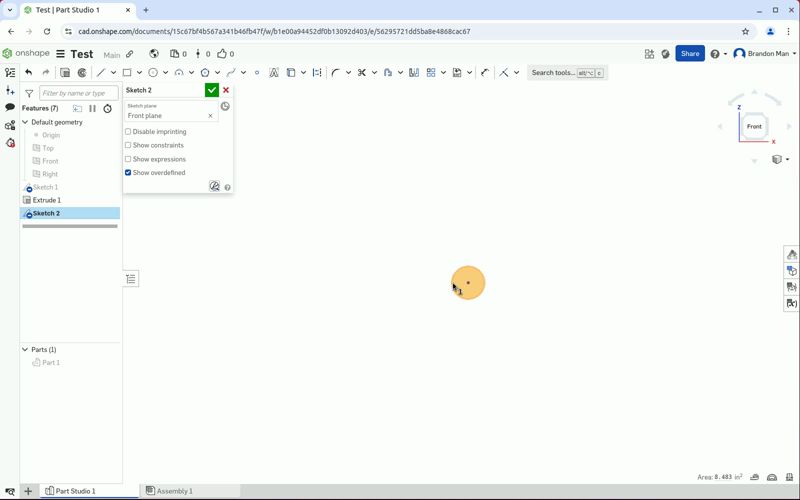
scroll(-6)
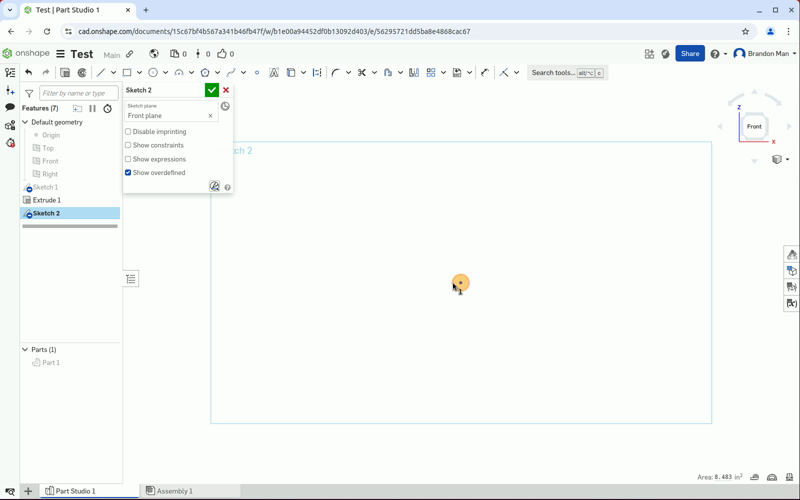
mouse_move(73, 352)
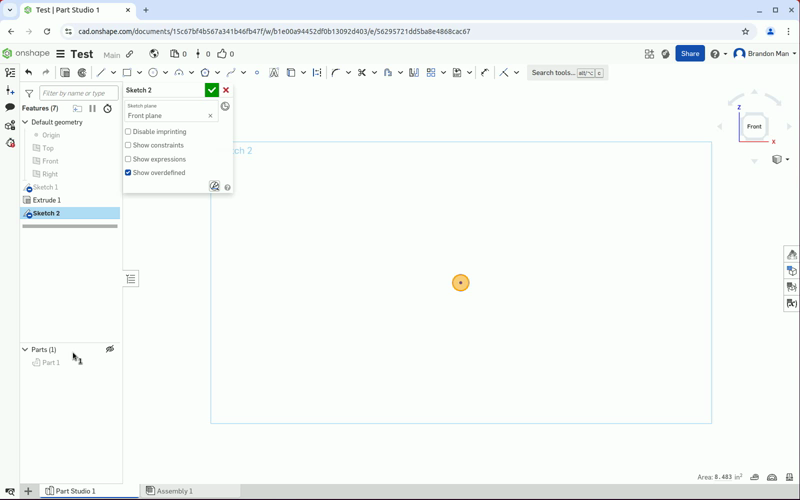
key(shift+y)
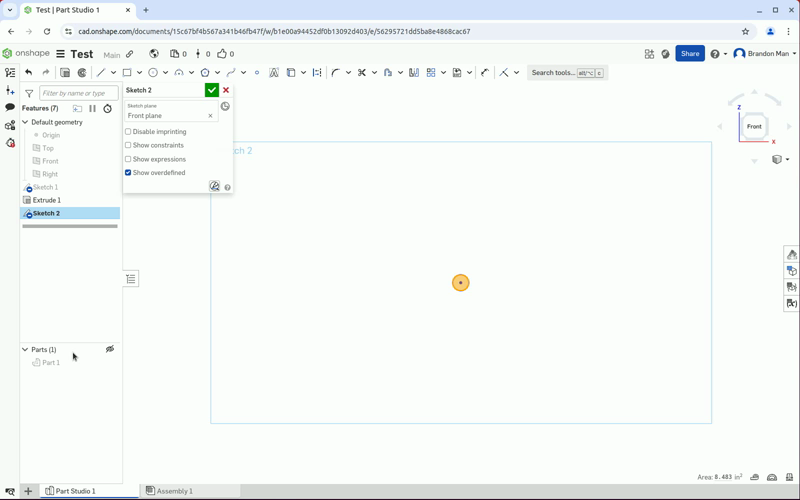
key(shift+e)
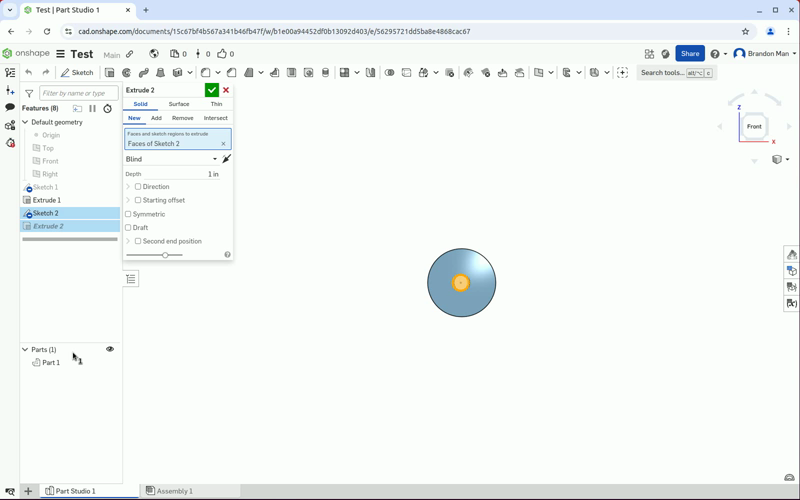
mouse_move(143, 106)
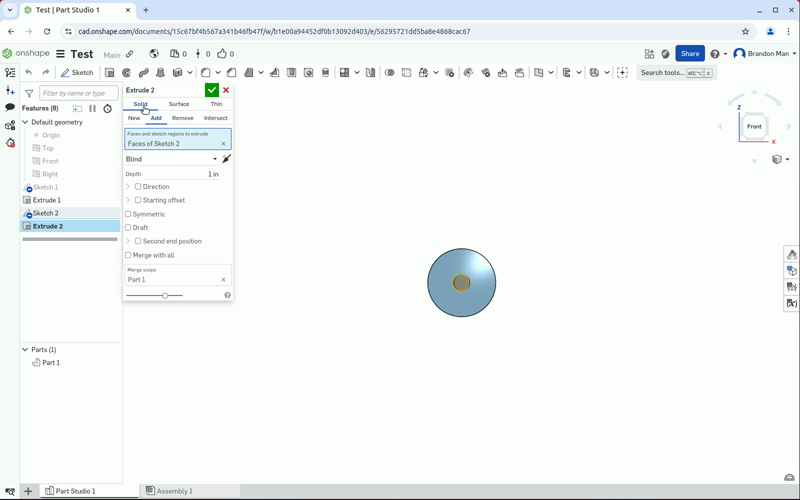
click(143, 106)
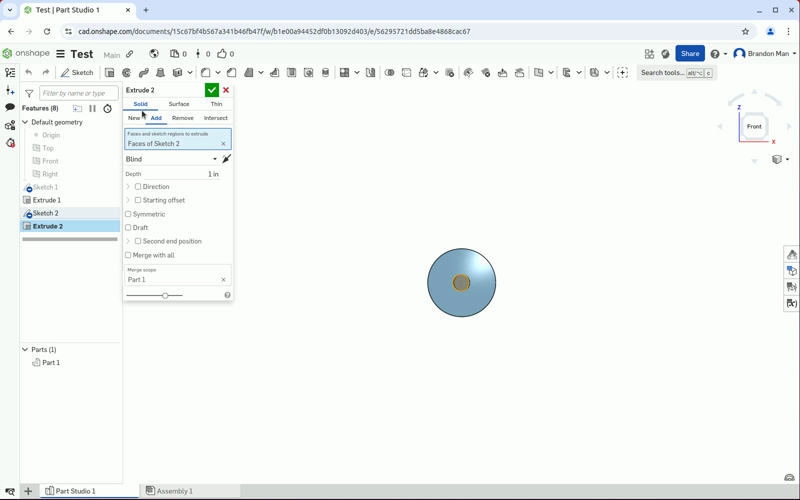
mouse_move(137, 120)
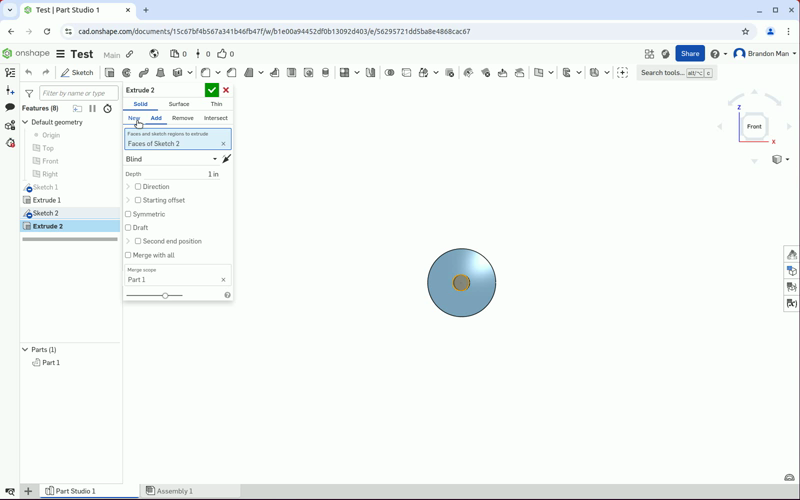
click(137, 120)
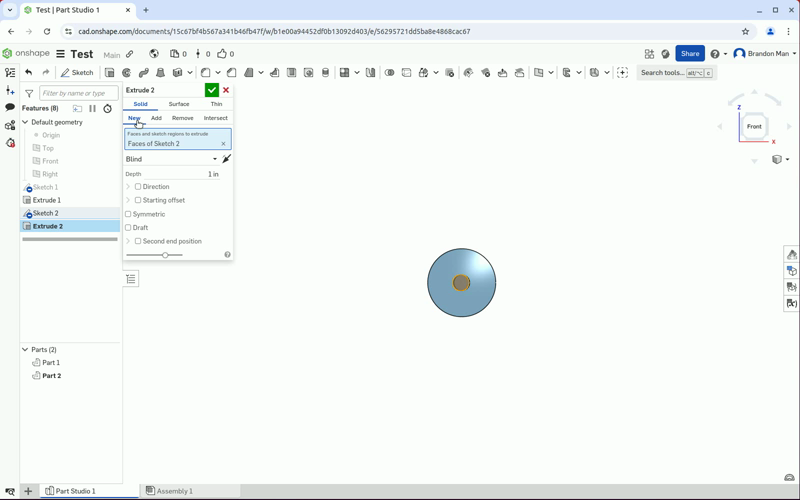
key(tab, 4)
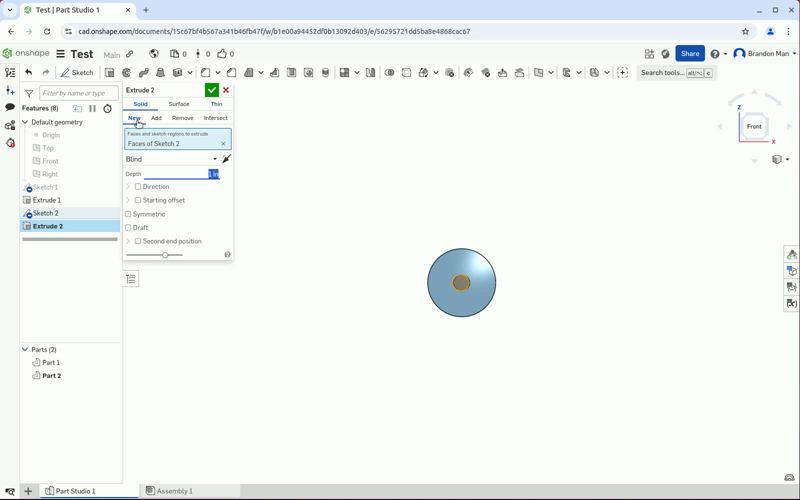
text(21.183)
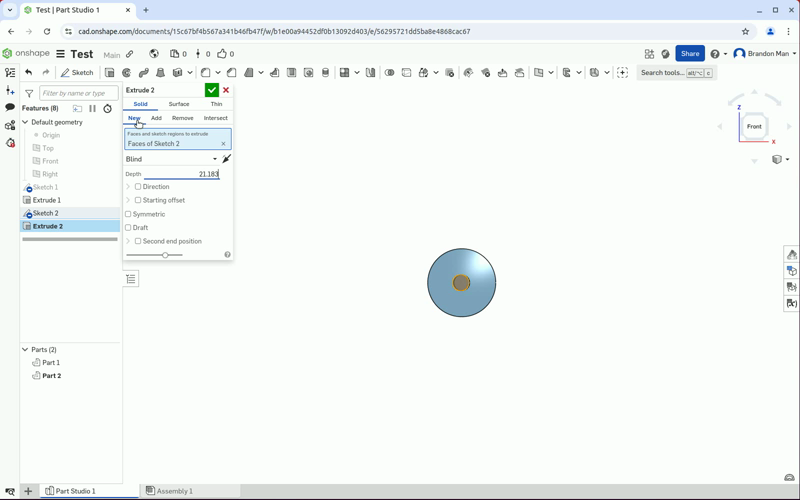
key(enter)
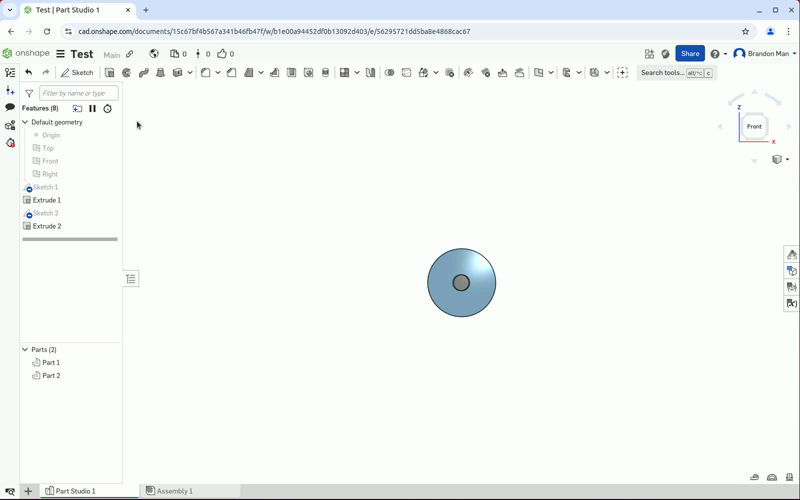
key(shift+h)
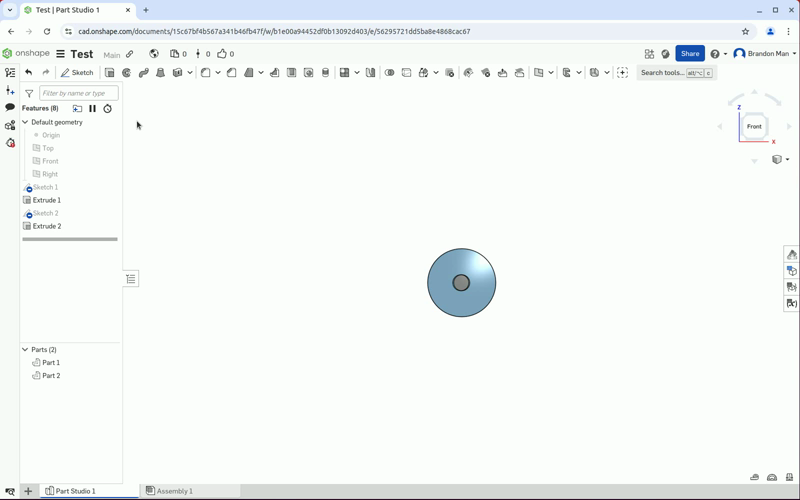
key(shift+h)
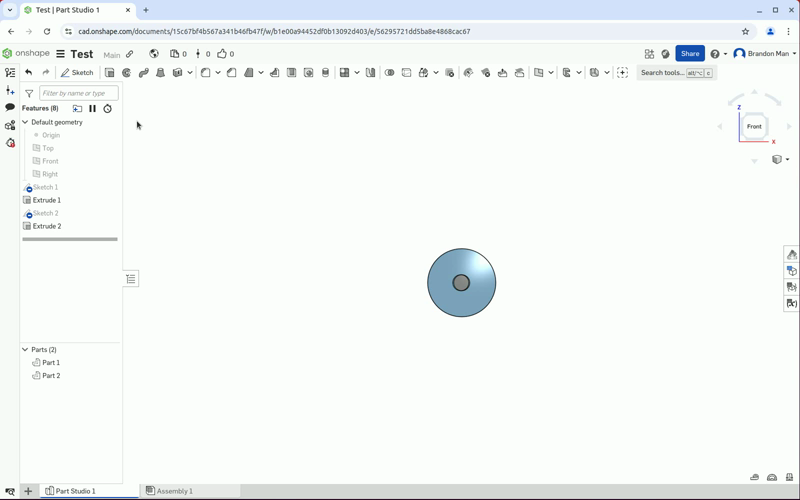
mouse_move(73, 189)
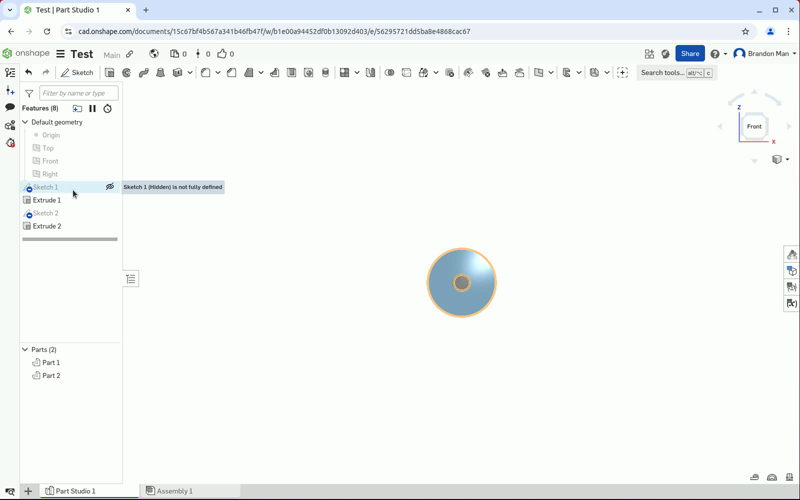
click(73, 189)
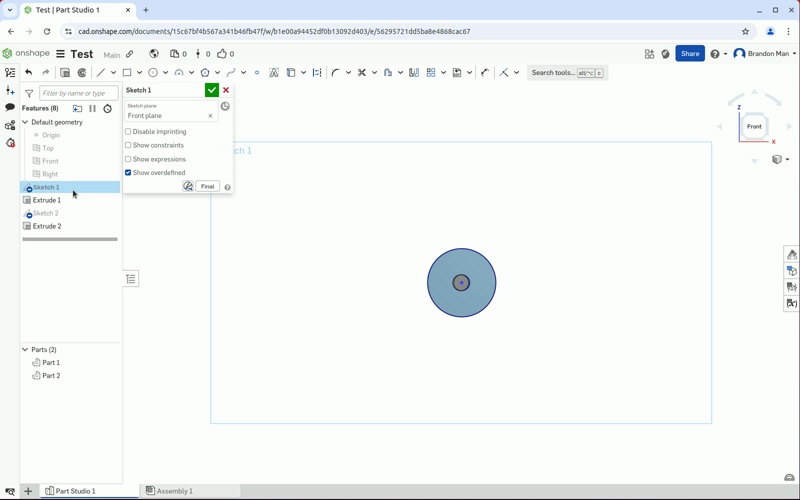
mouse_move(229, 92)
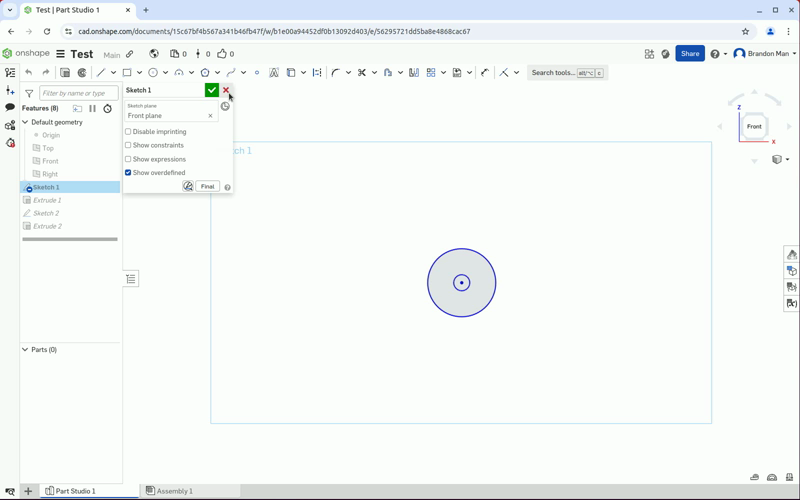
click(229, 92)
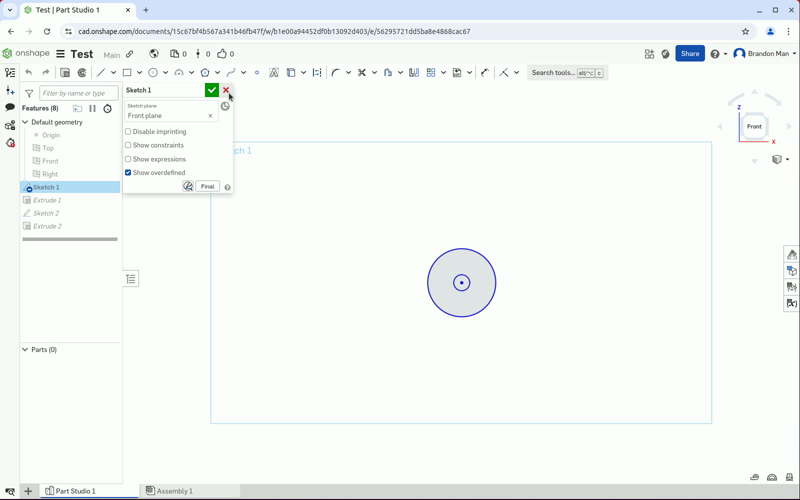
key(shift+s)
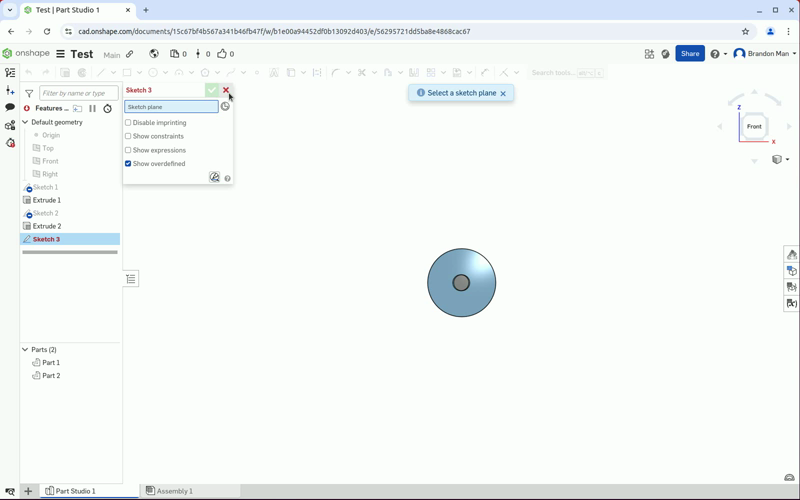
mouse_move(73, 163)
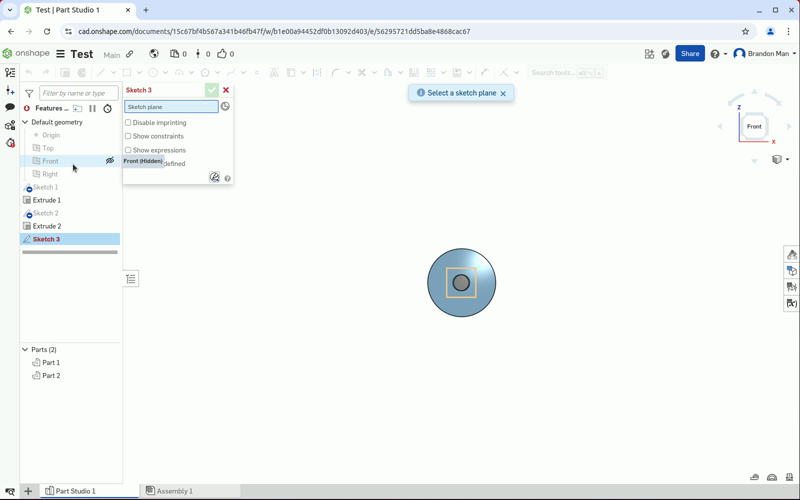
click(73, 163)
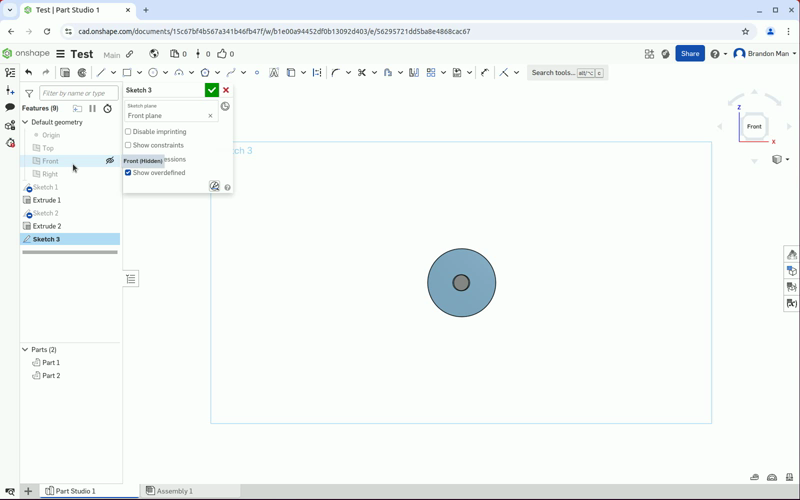
mouse_move(73, 352)
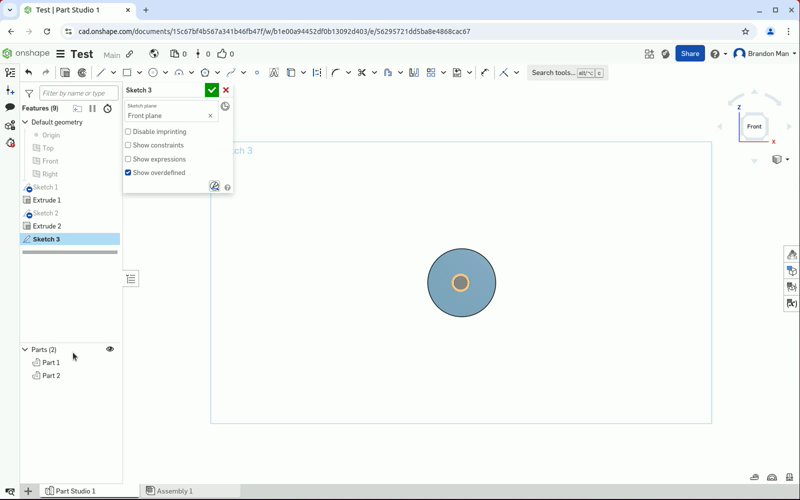
key(y)
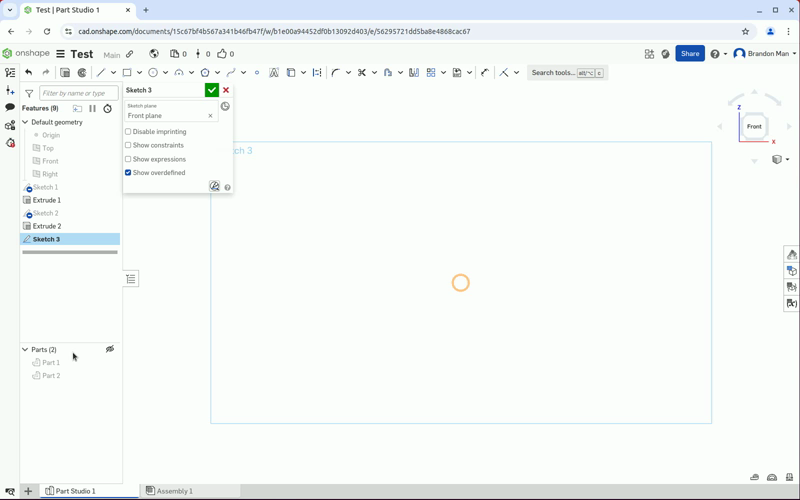
key(c)
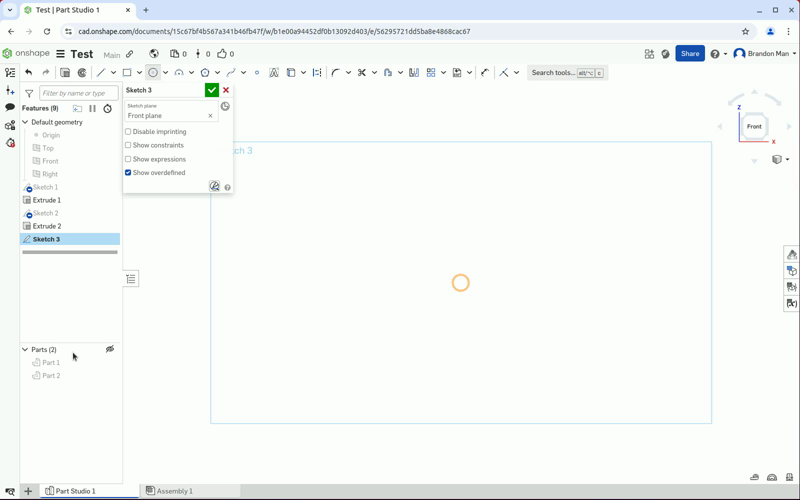
key_down(shift)
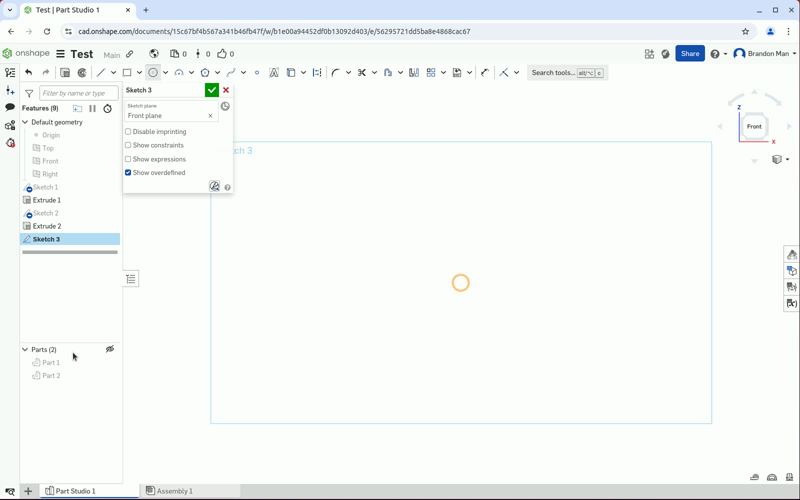
mouse_move(460, 282)
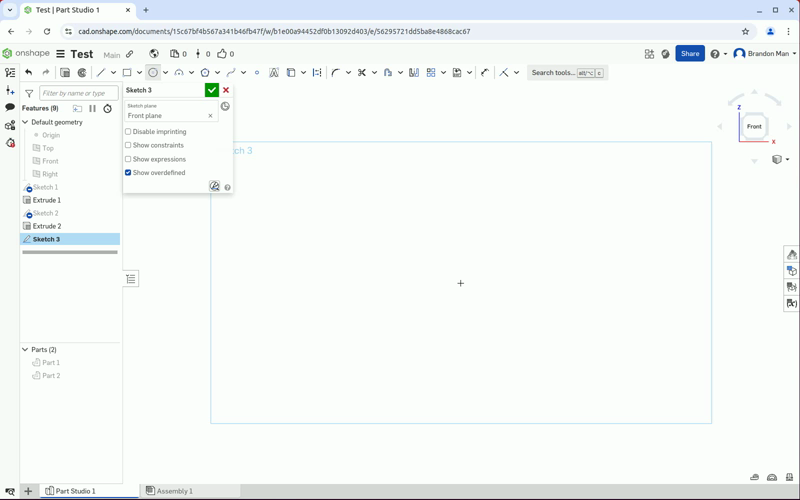
click(460, 282)
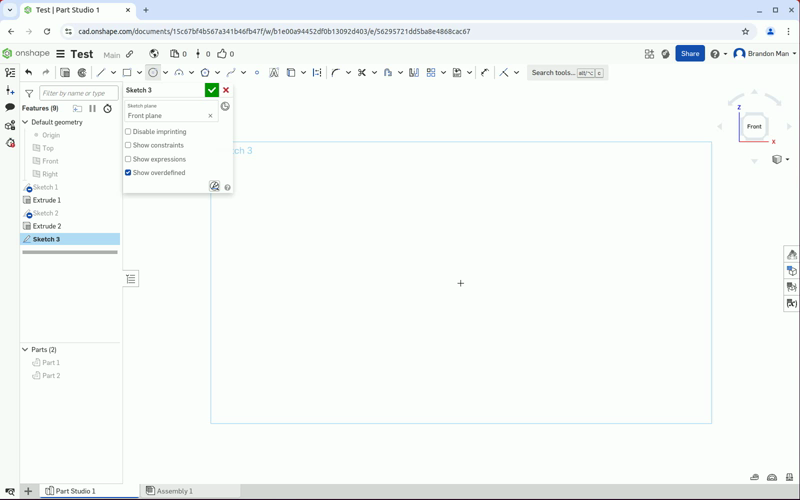
key_up(shift)
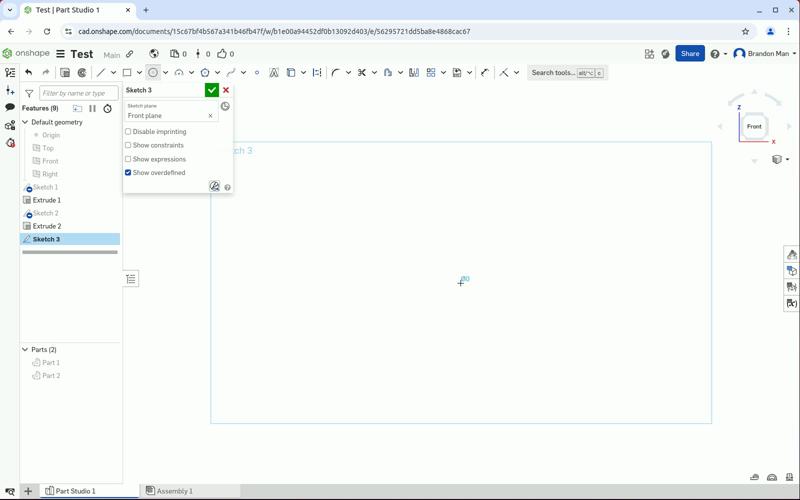
mouse_move(468, 282)
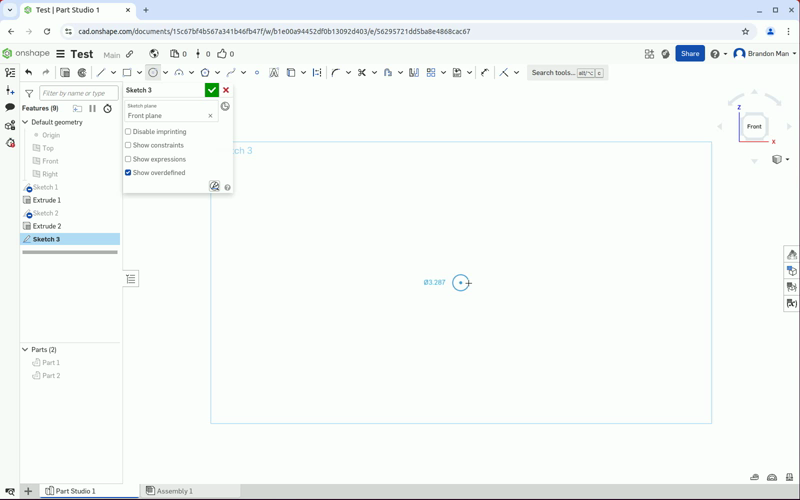
click(468, 282)
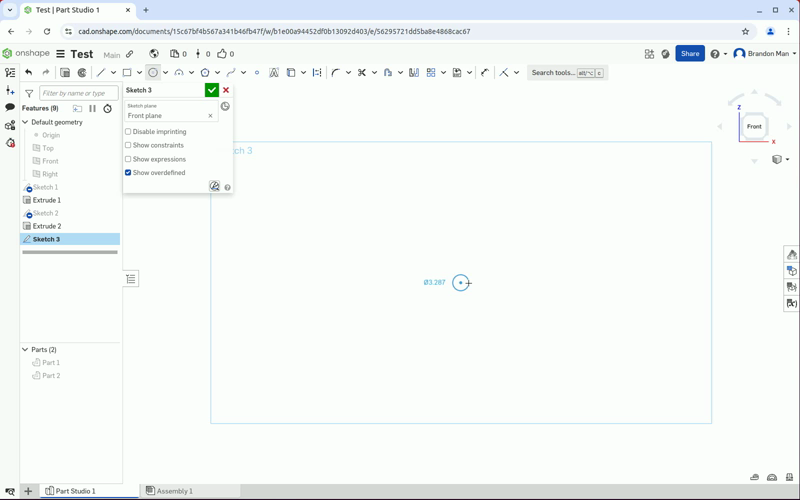
key(esc)
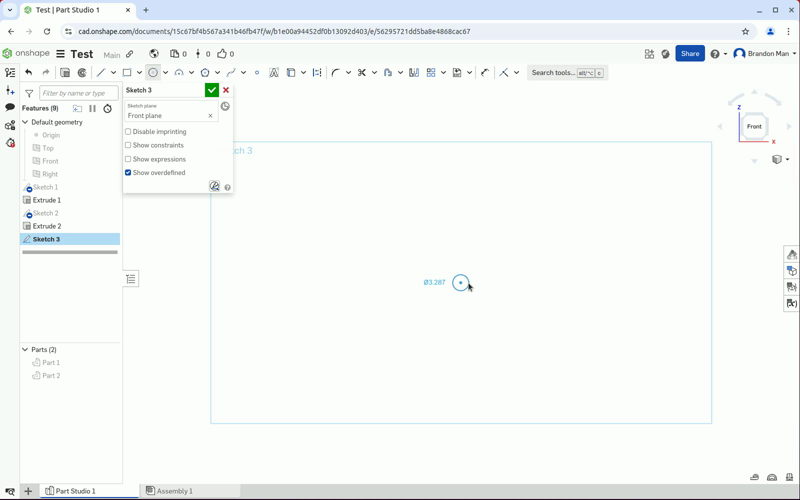
mouse_move(460, 286)
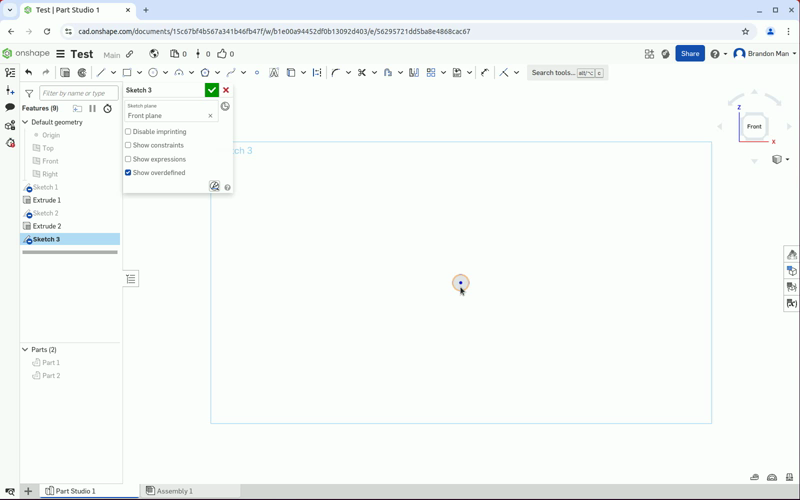
scroll(6)
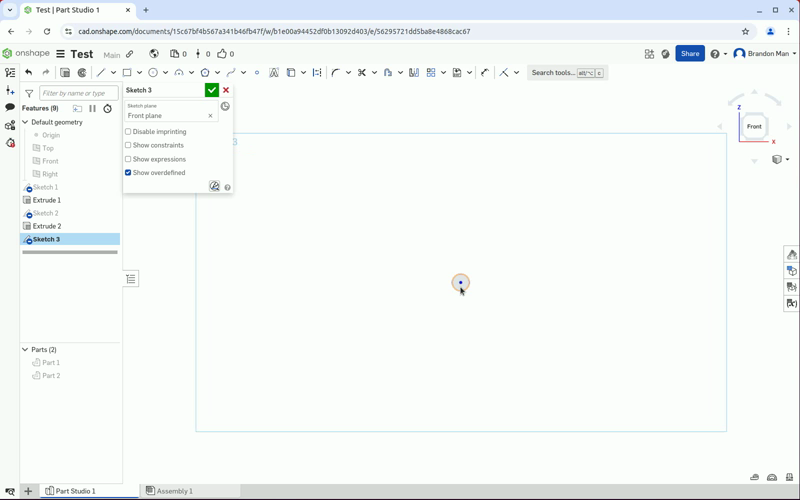
scroll(6)
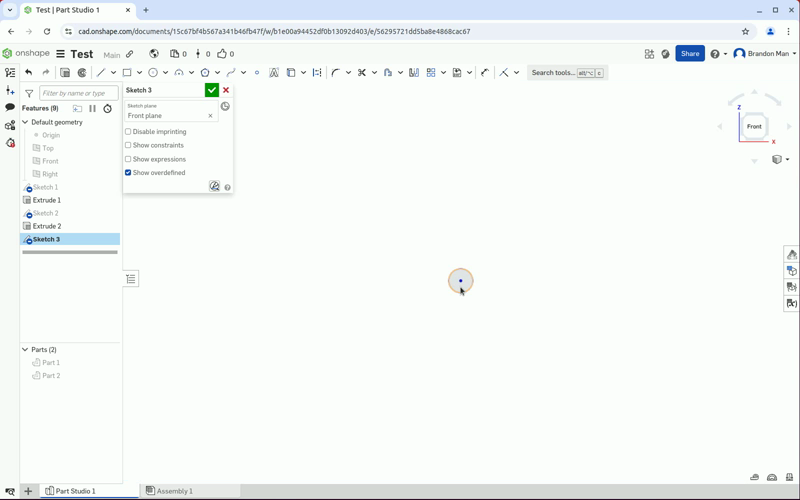
scroll(6)
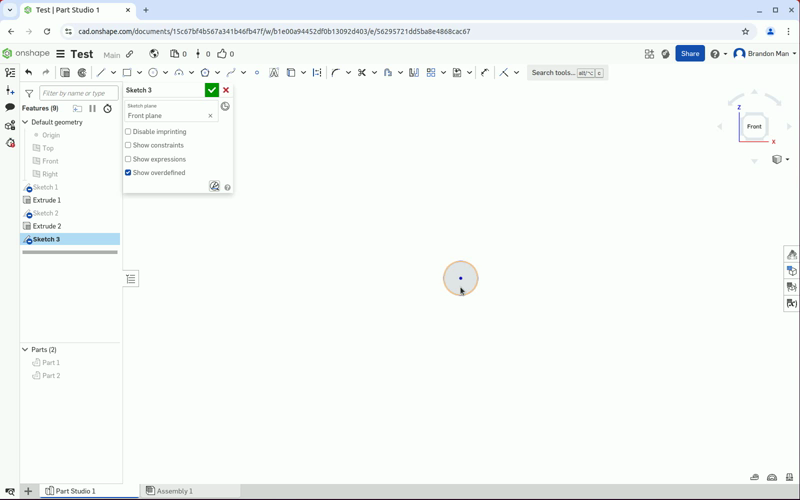
scroll(6)
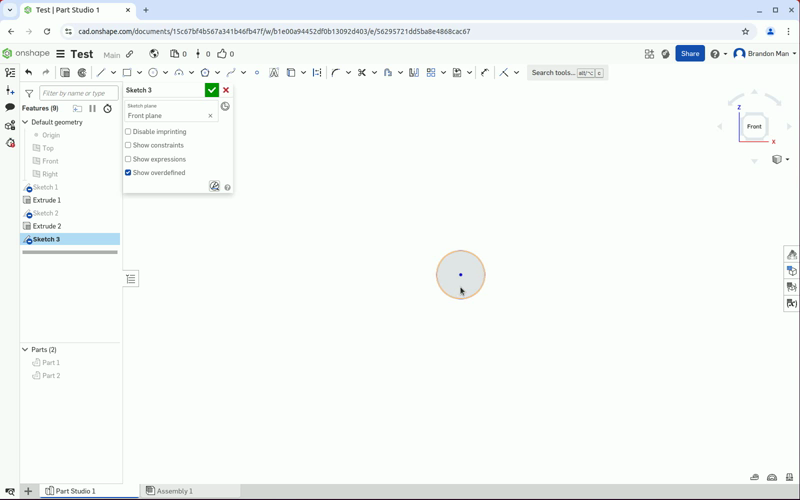
scroll(6)
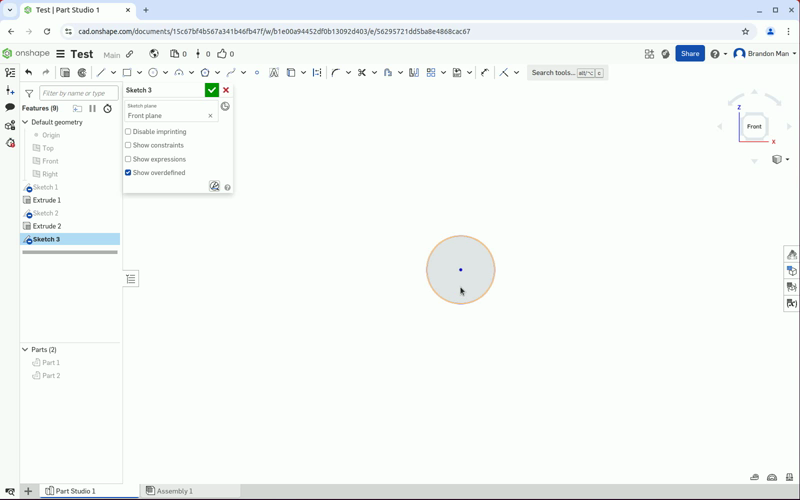
scroll(6)
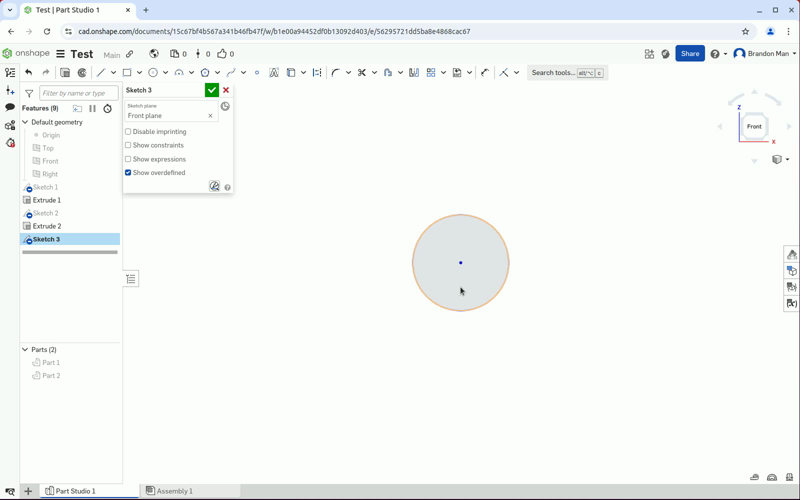
scroll(6)
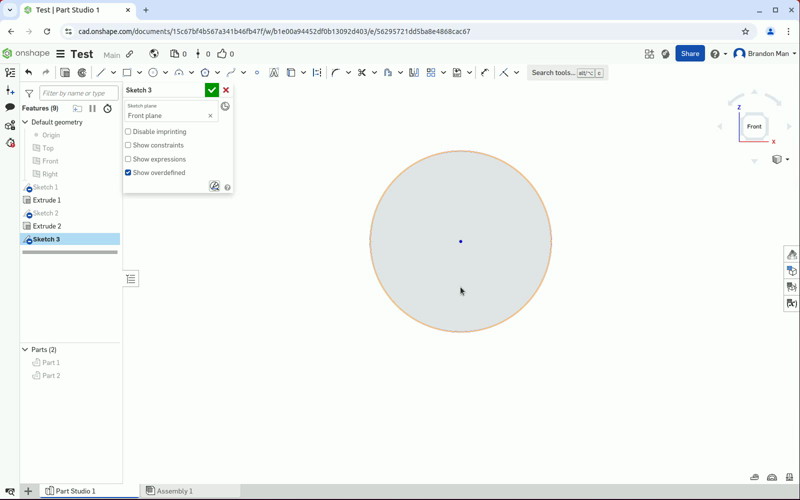
click(460, 286)
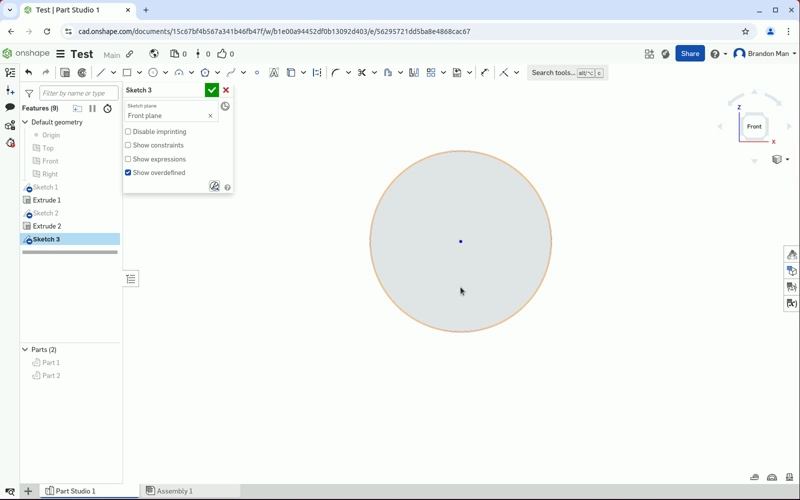
scroll(-6)
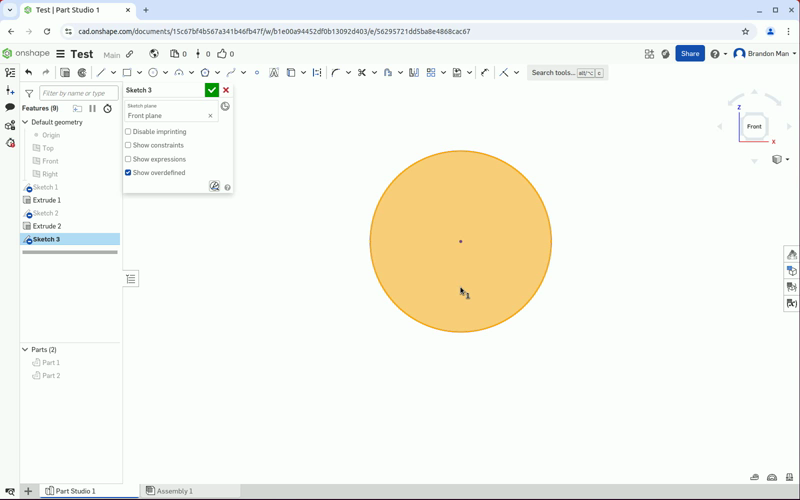
scroll(-6)
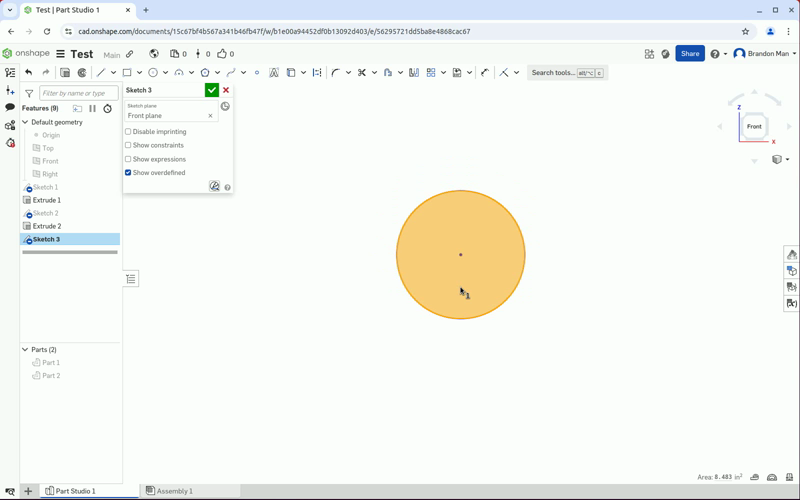
scroll(-6)
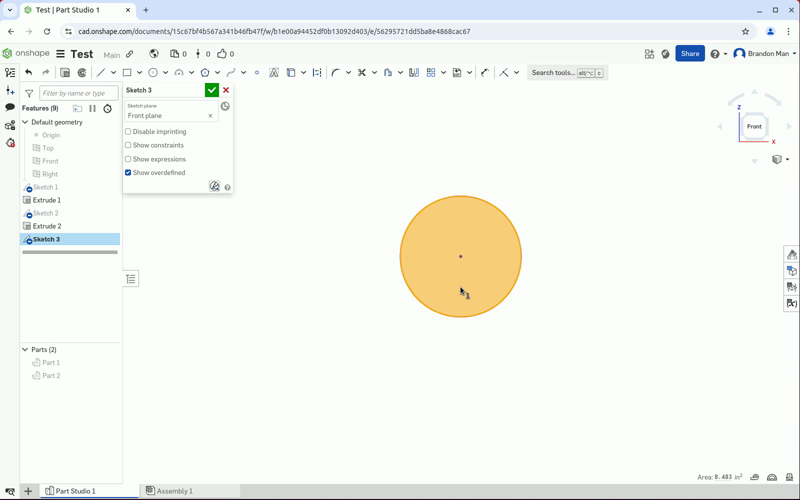
scroll(-6)
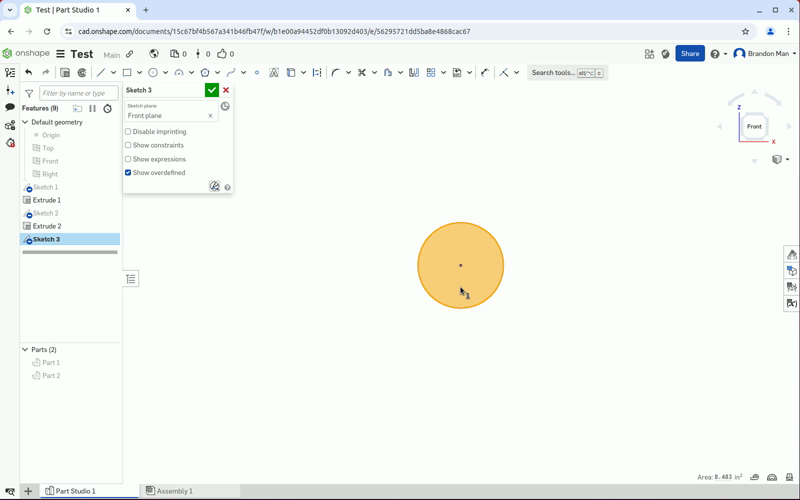
scroll(-6)
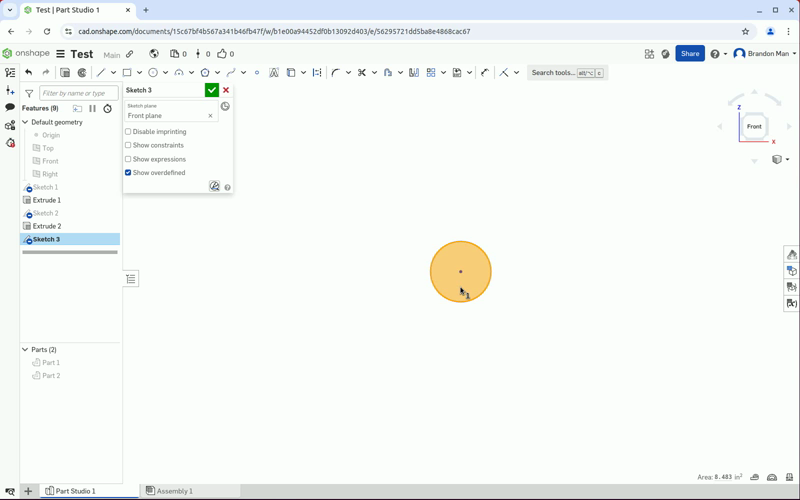
scroll(-6)
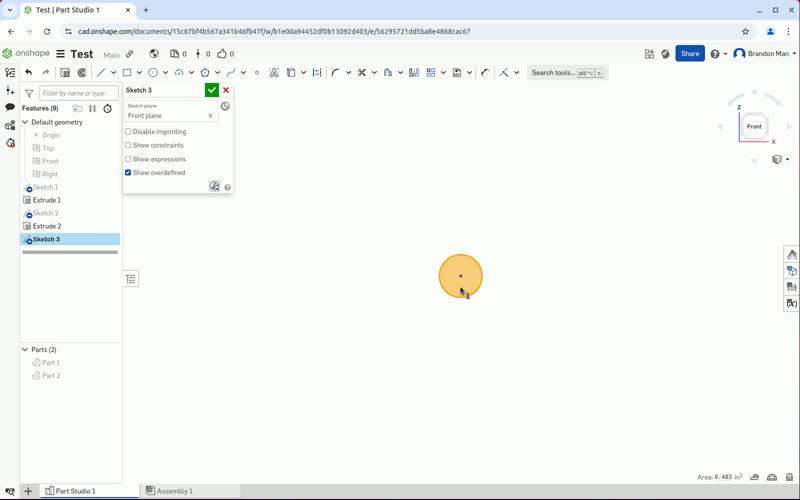
scroll(-6)
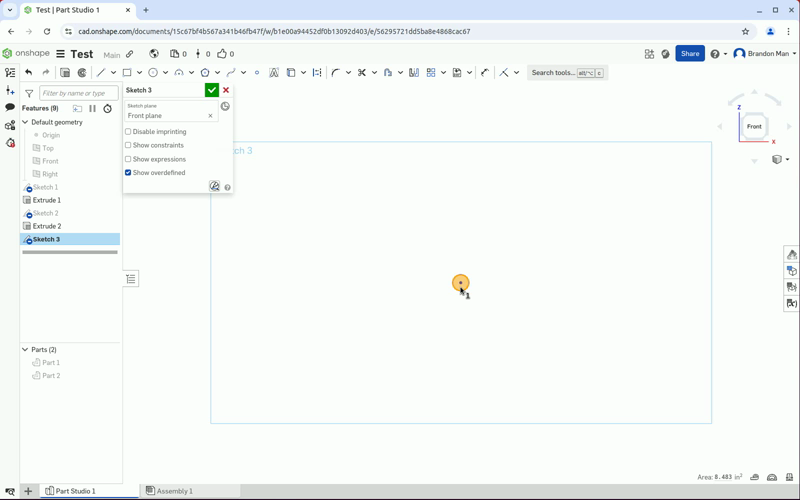
mouse_move(73, 352)
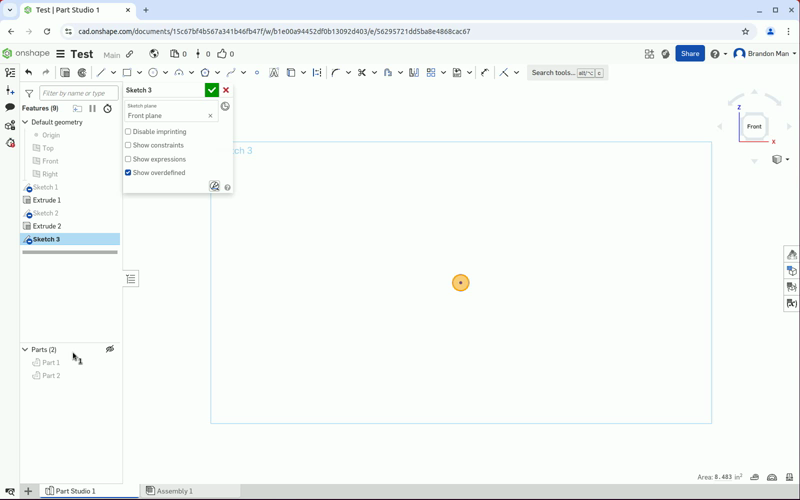
key(shift+y)
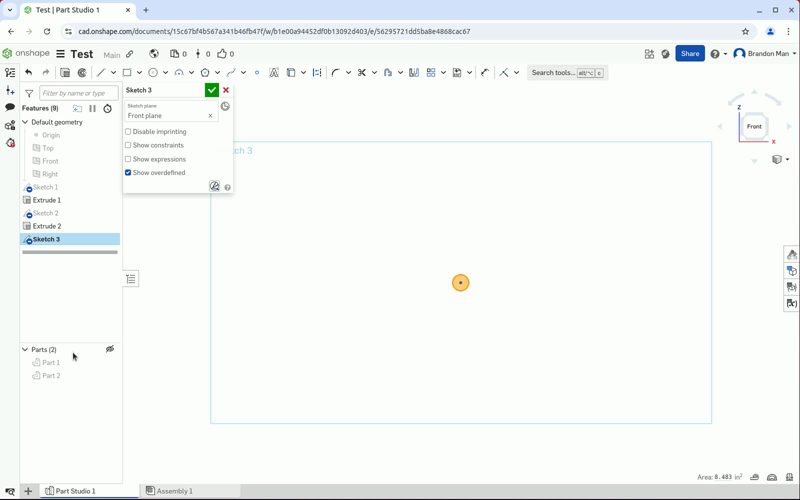
key(shift+e)
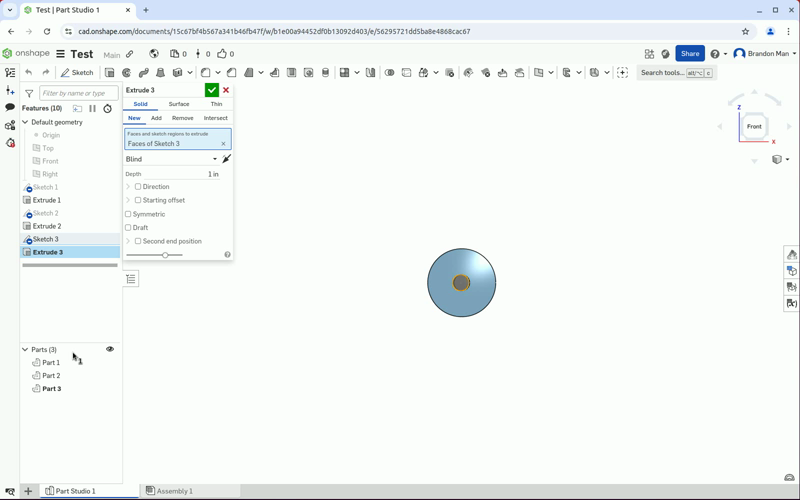
mouse_move(143, 106)
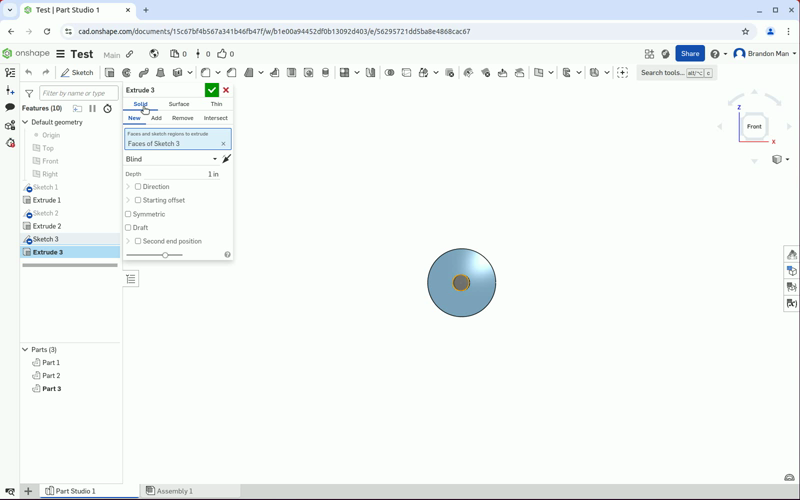
click(143, 106)
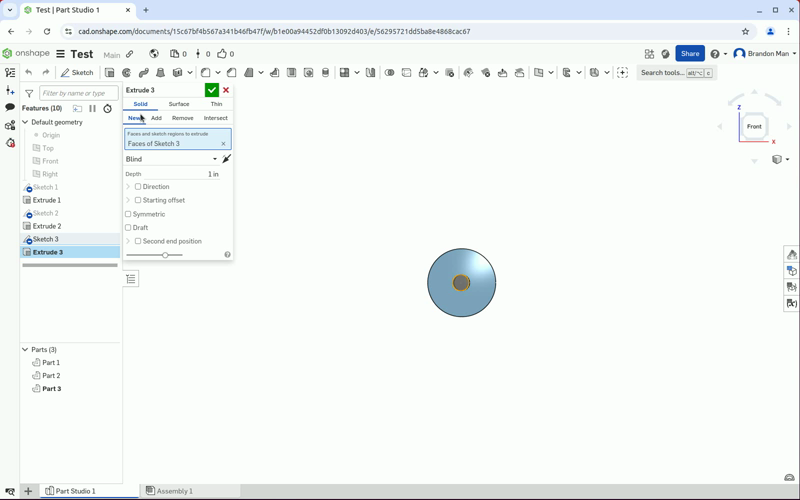
mouse_move(137, 120)
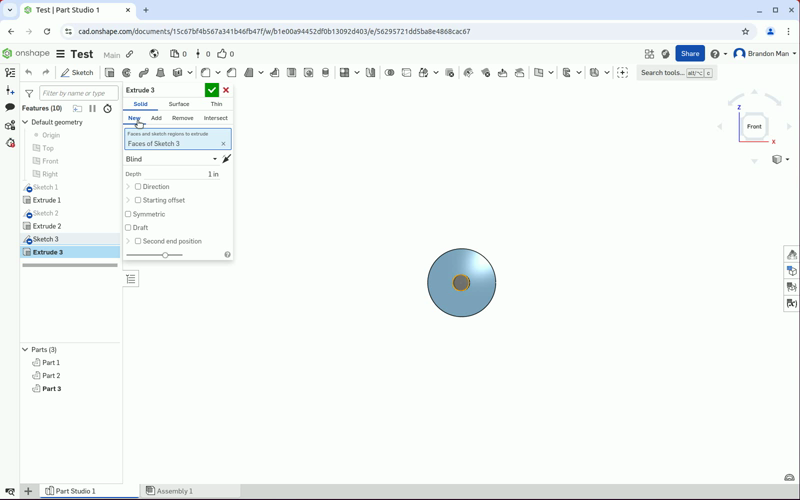
click(137, 120)
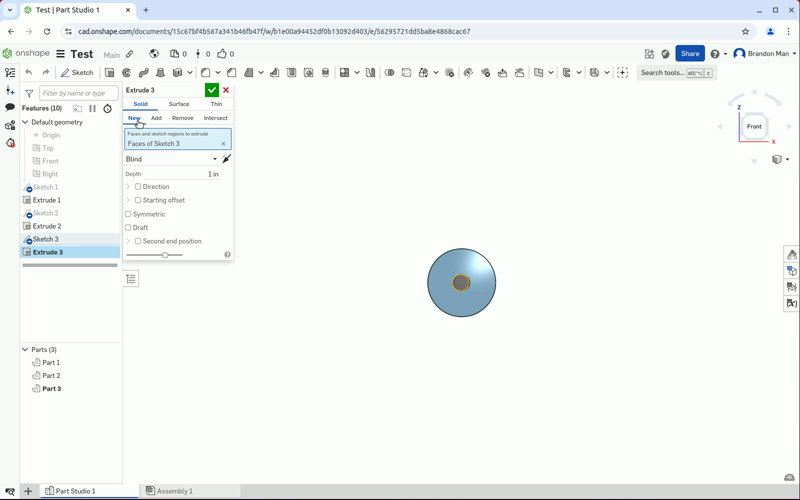
key(tab, 4)
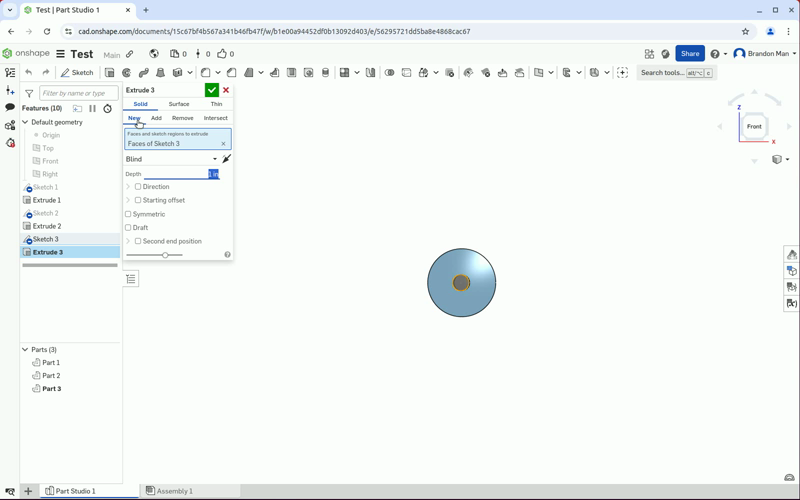
text(-4.092)
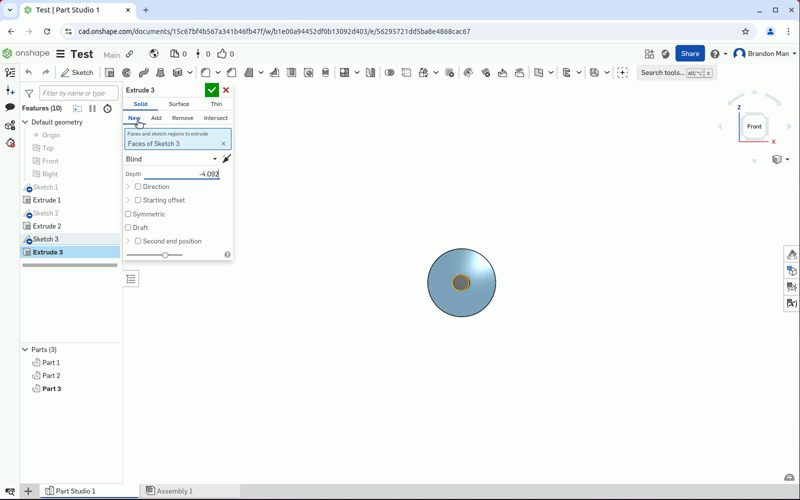
key(enter)
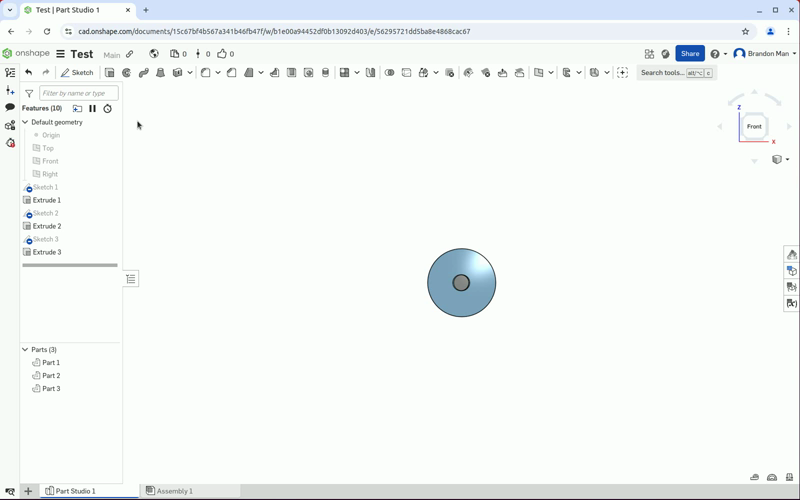
key(shift+h)
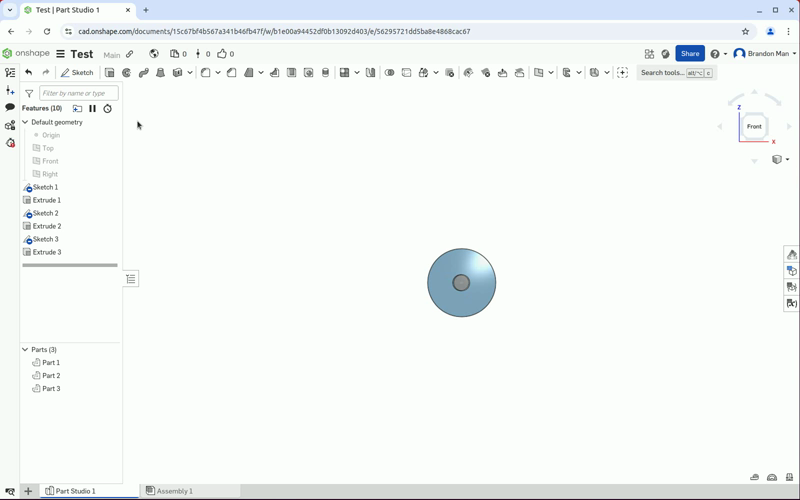
key(shift+h)
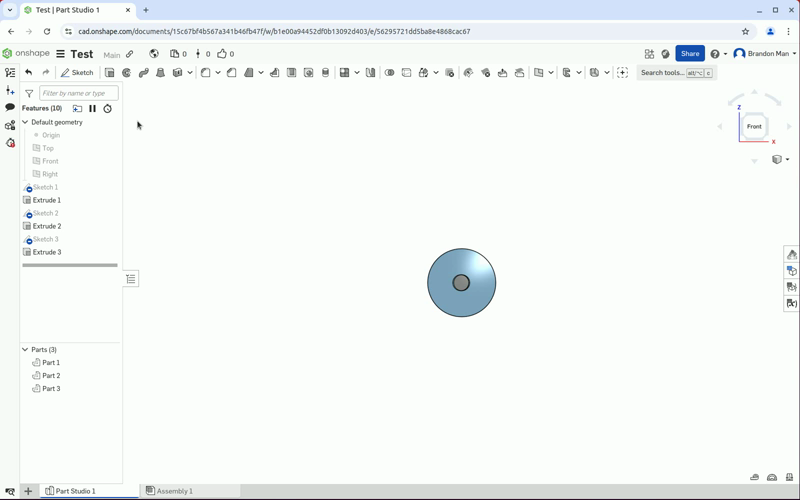
mouse_move(73, 189)
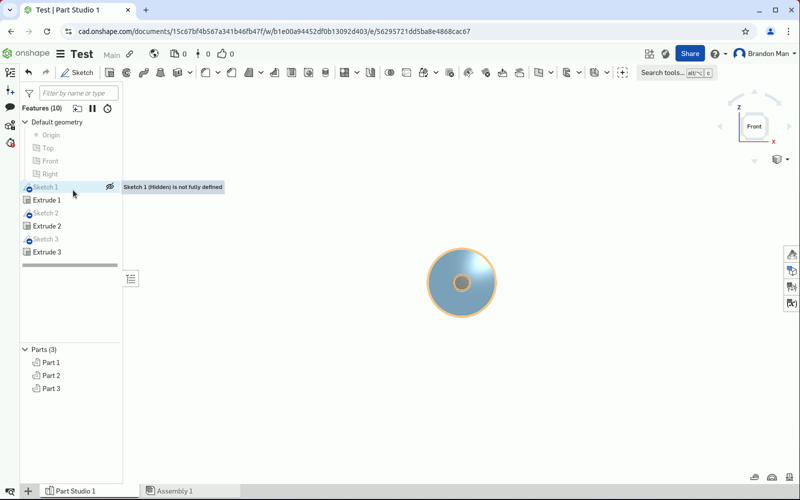
click(73, 189)
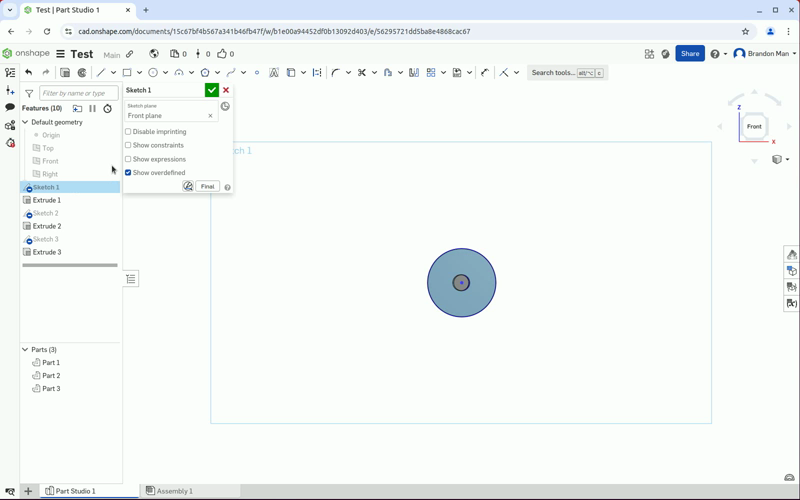
mouse_move(229, 92)
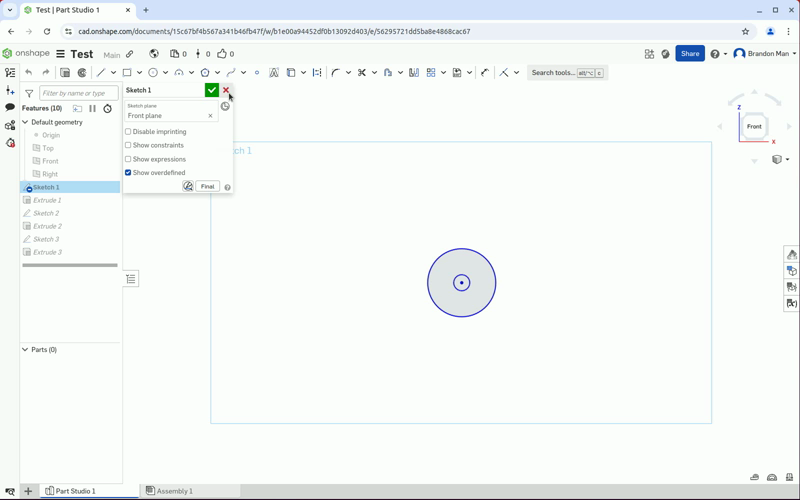
click(229, 92)
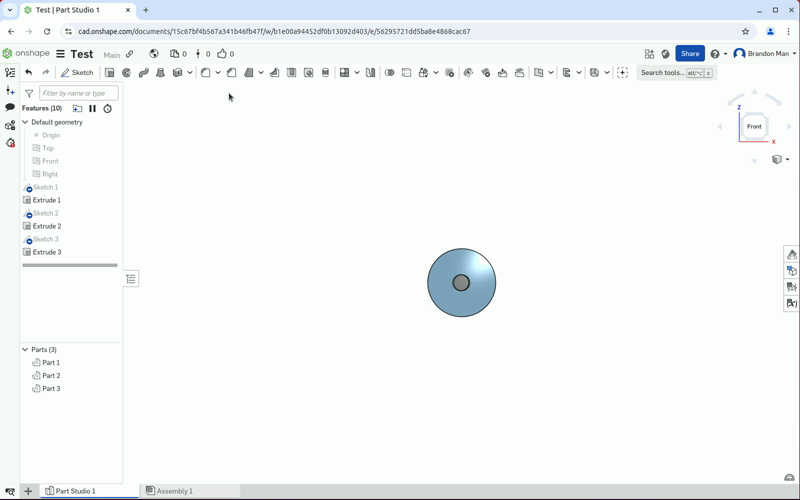
mouse_move(541, 75)
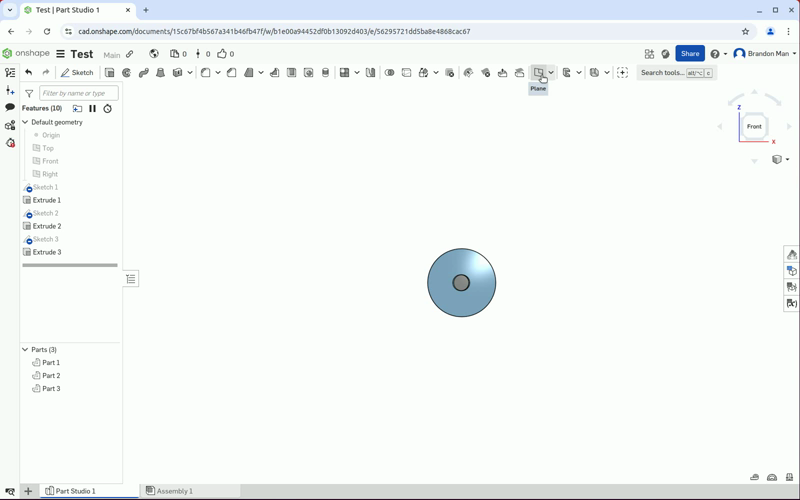
click(541, 75)
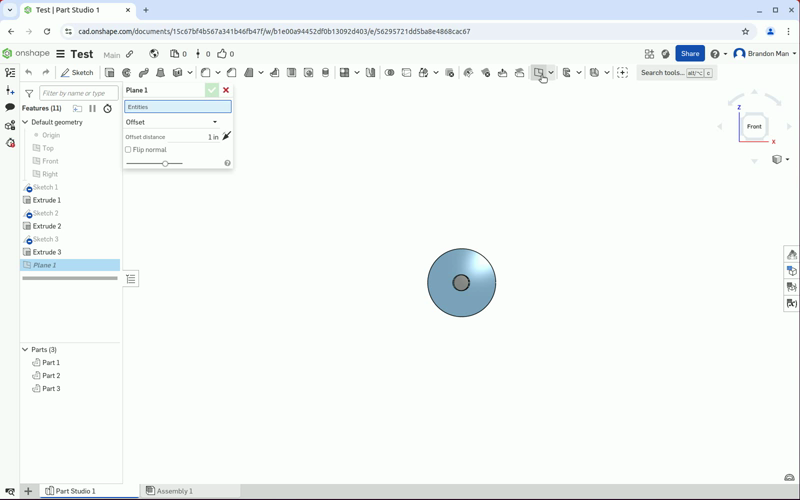
mouse_move(73, 163)
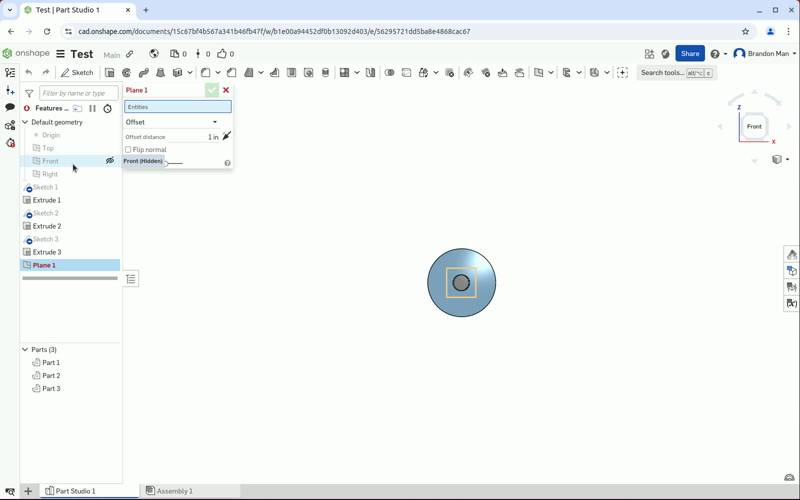
click(73, 163)
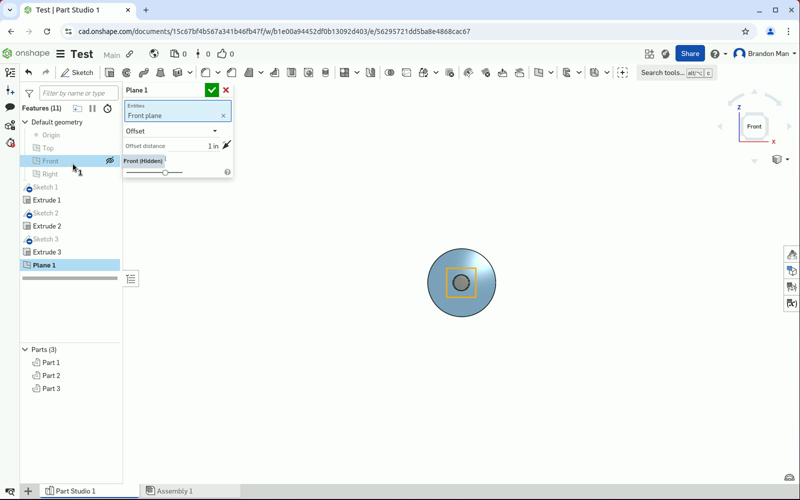
key(tab, 2)
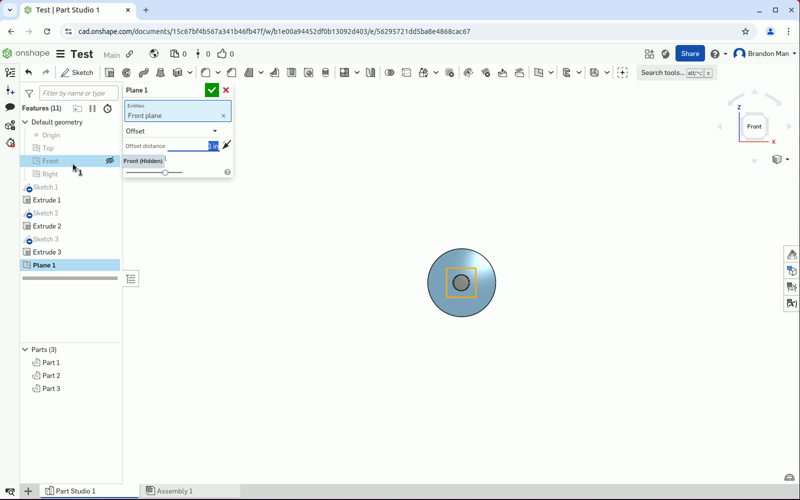
text(21.198)
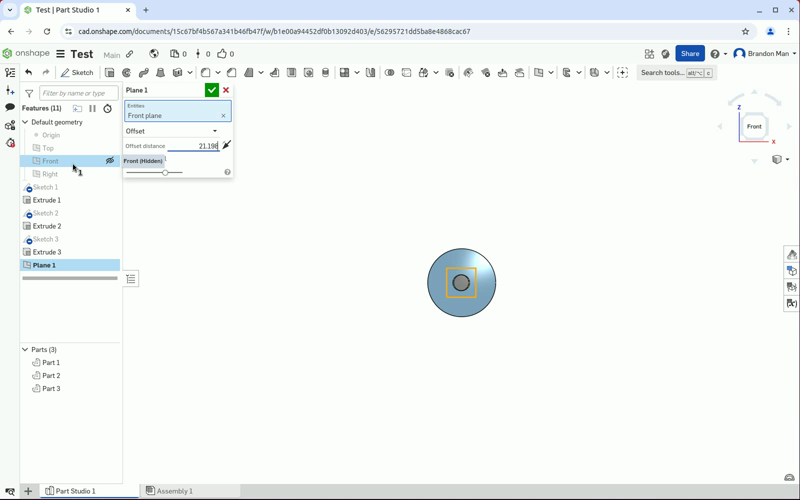
key(enter, 2)
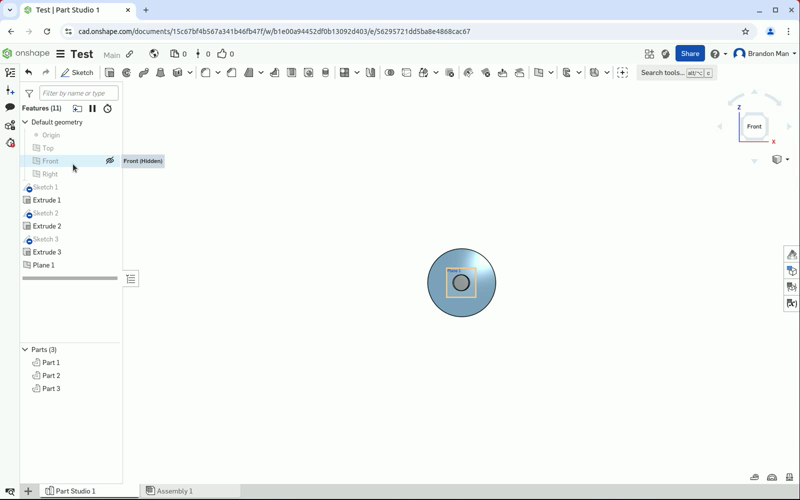
key(shift+s)
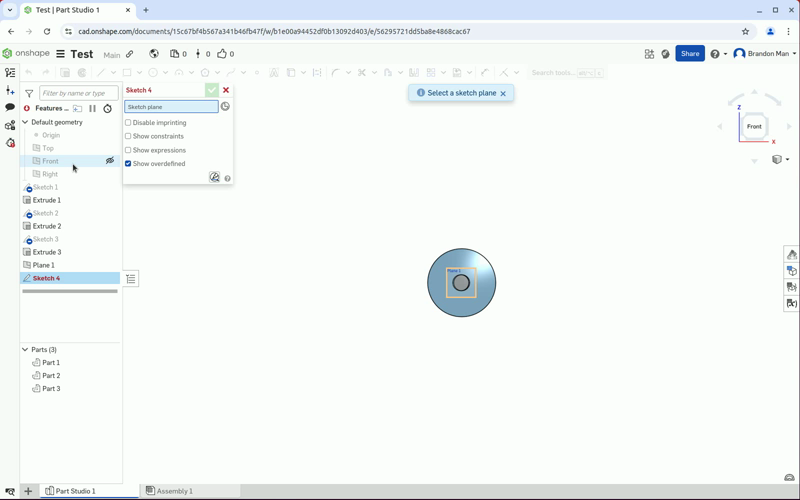
mouse_move(73, 267)
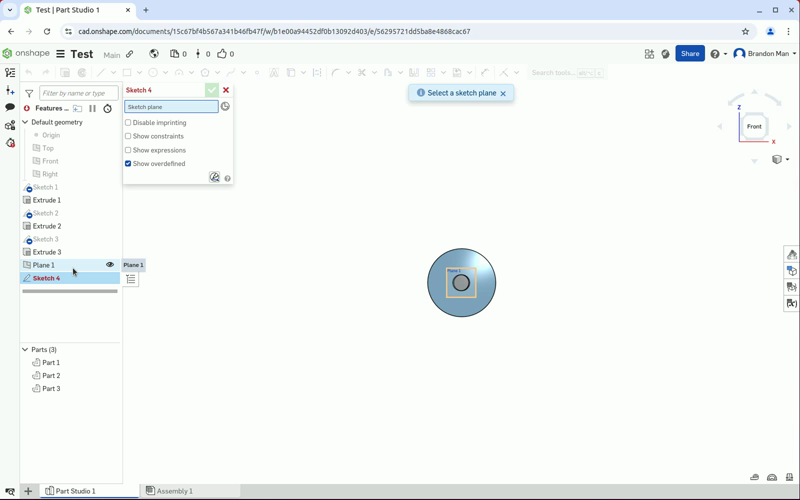
click(73, 267)
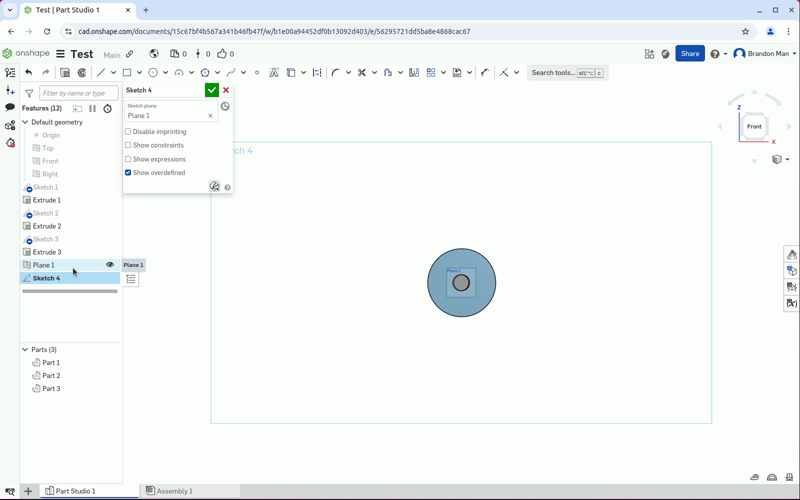
mouse_move(73, 352)
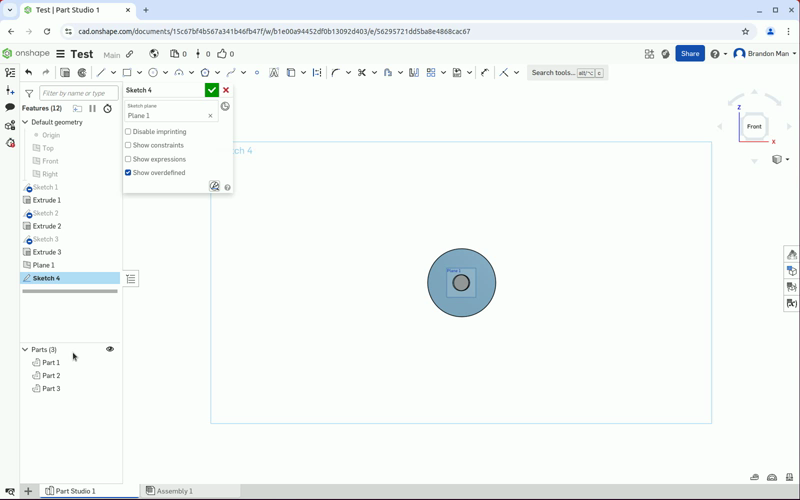
key(y)
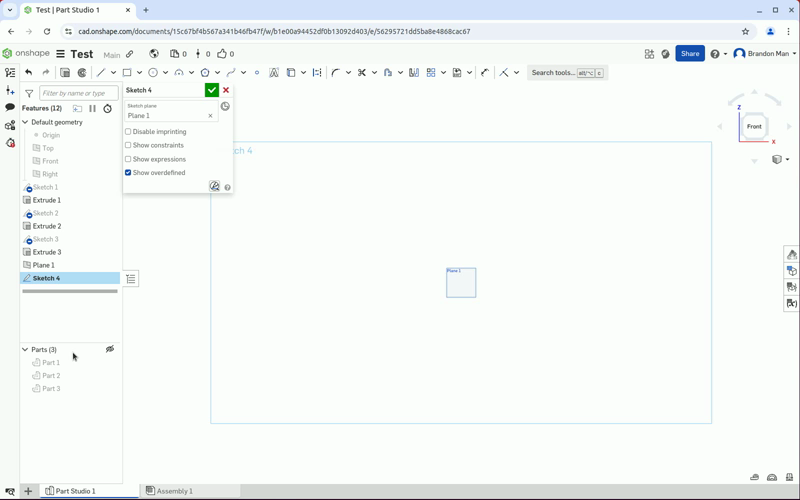
key(c)
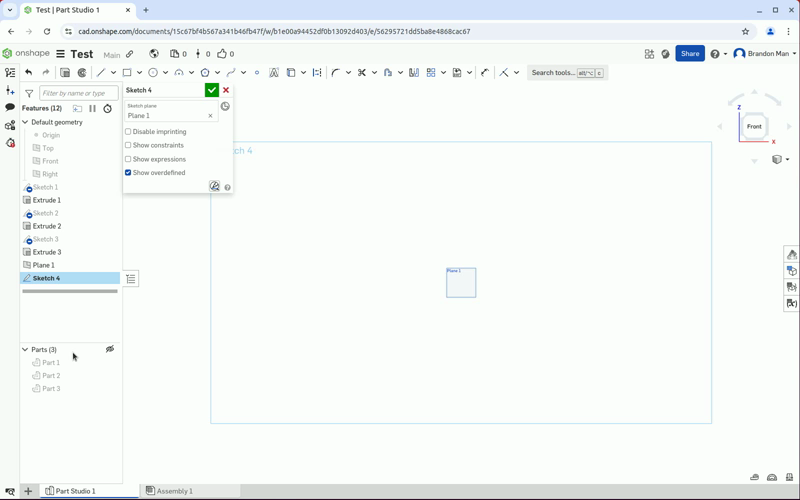
key_down(shift)
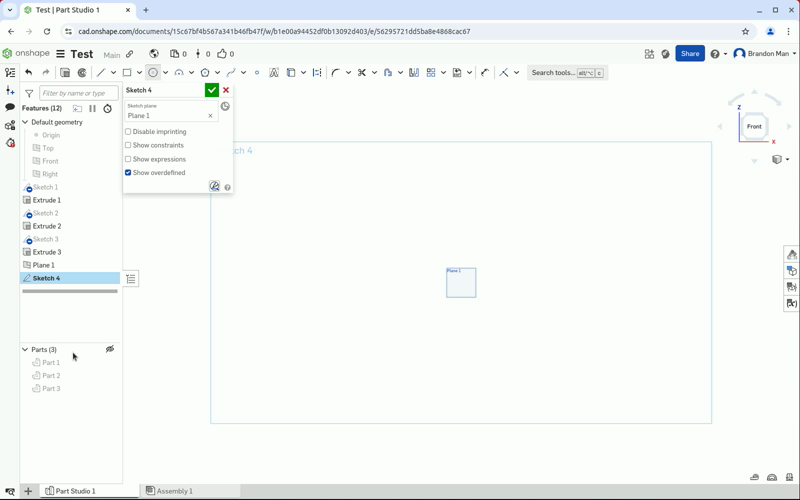
mouse_move(461, 297)
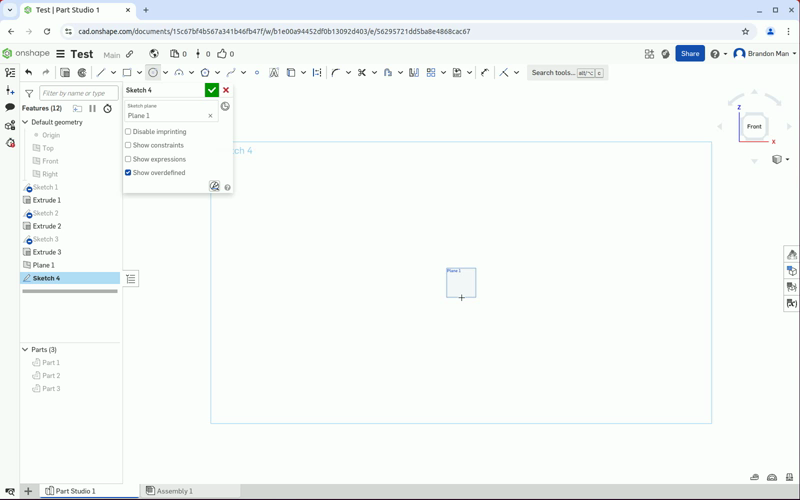
click(461, 297)
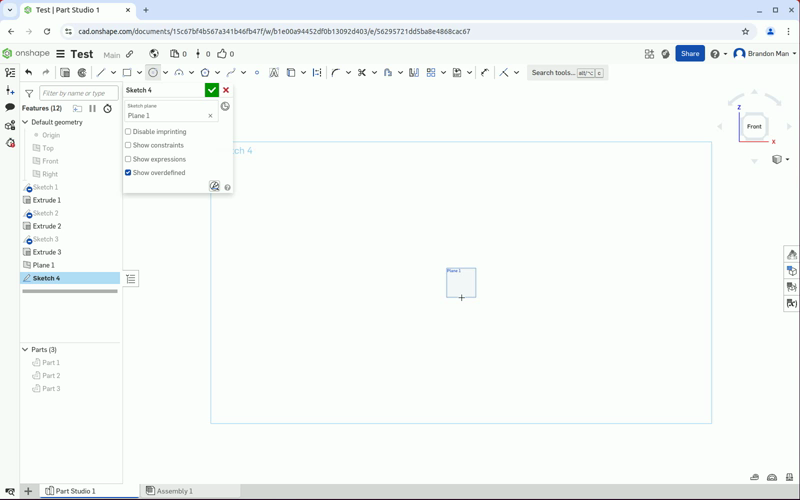
key_up(shift)
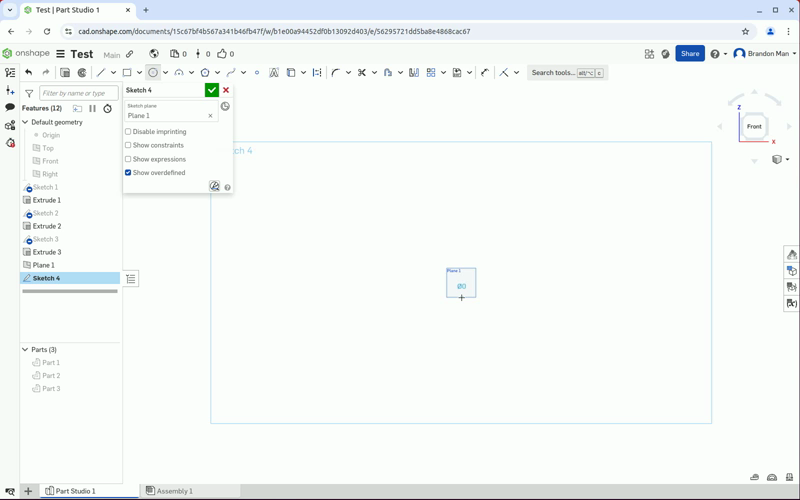
mouse_move(467, 297)
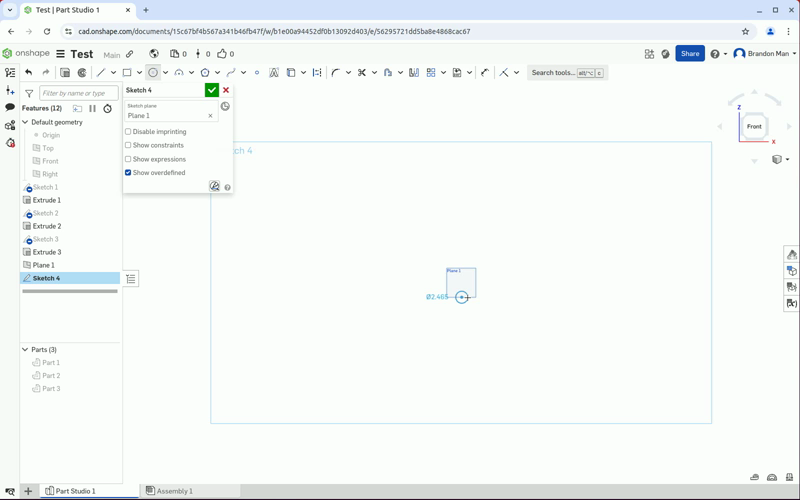
click(467, 297)
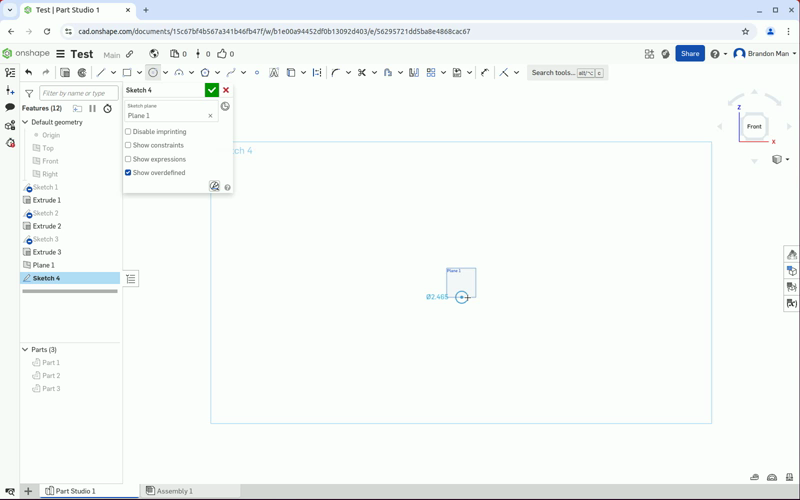
key(esc)
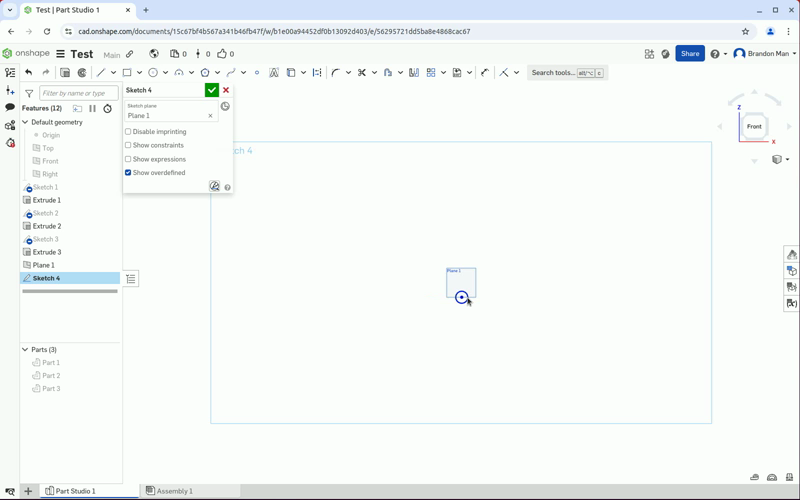
mouse_move(461, 299)
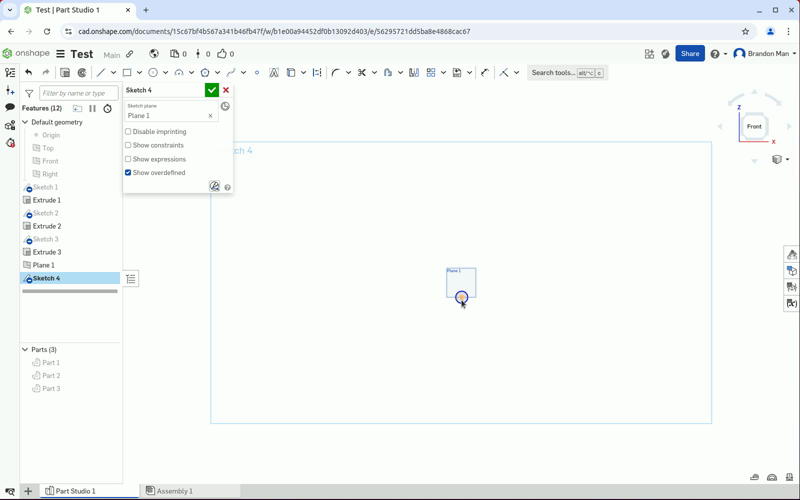
scroll(6)
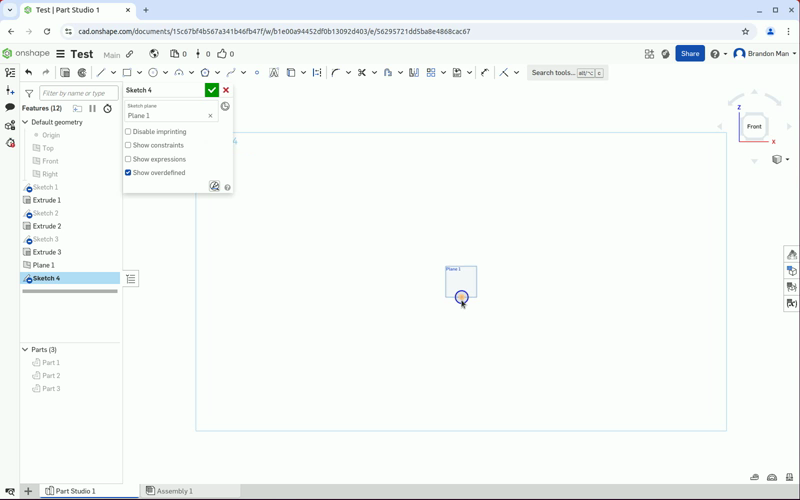
scroll(6)
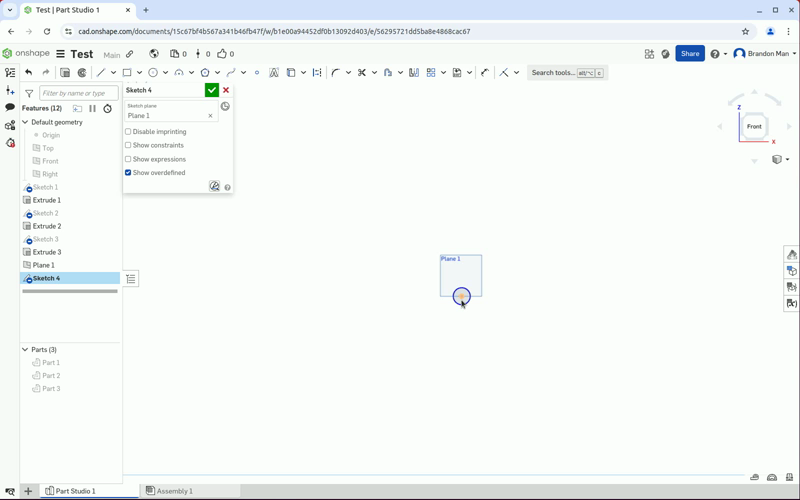
scroll(6)
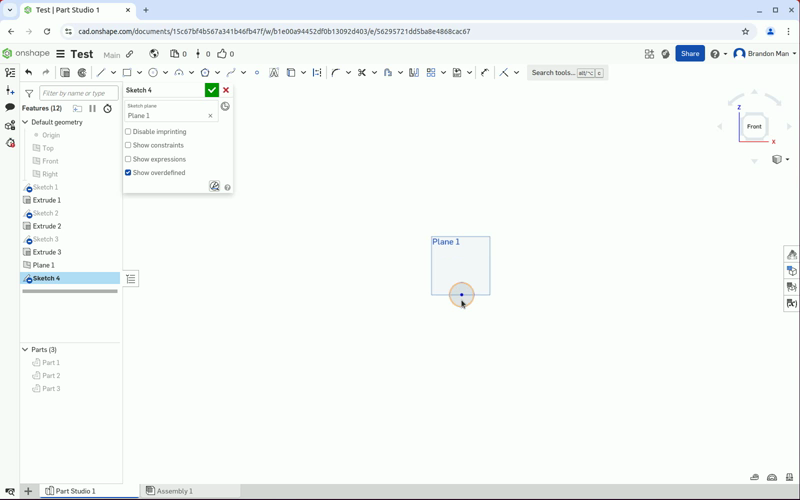
scroll(6)
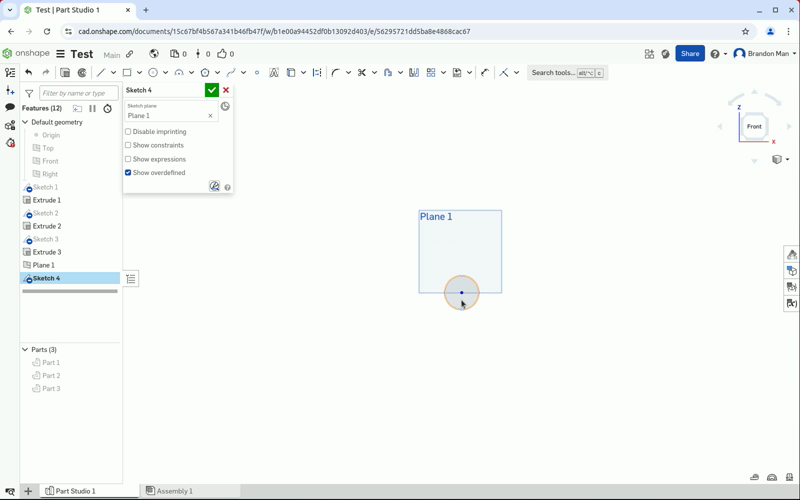
scroll(6)
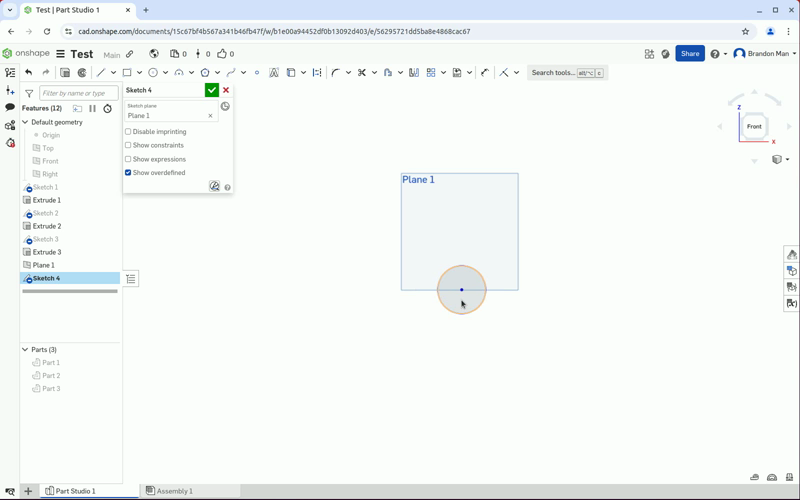
scroll(6)
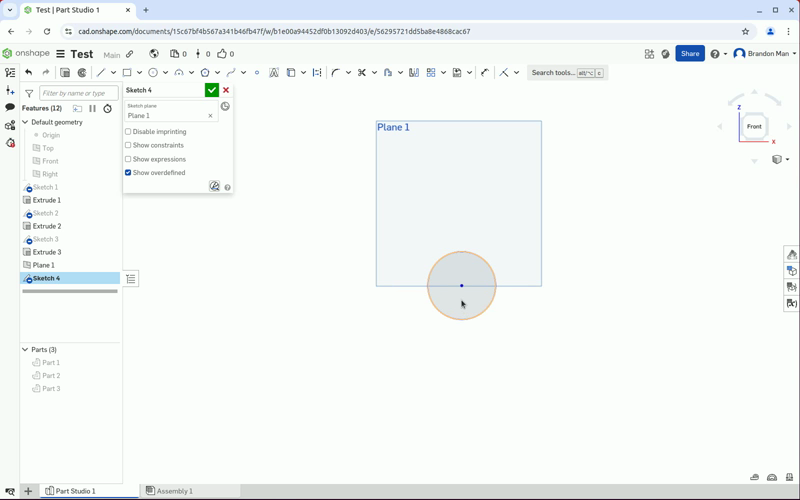
scroll(6)
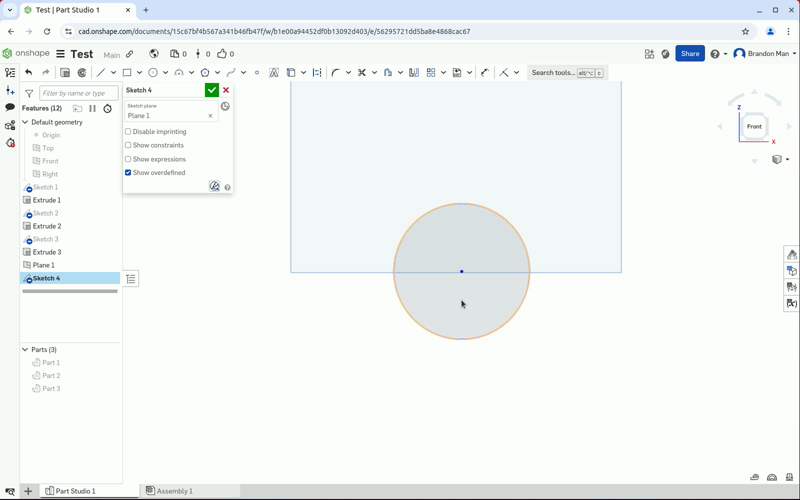
click(461, 299)
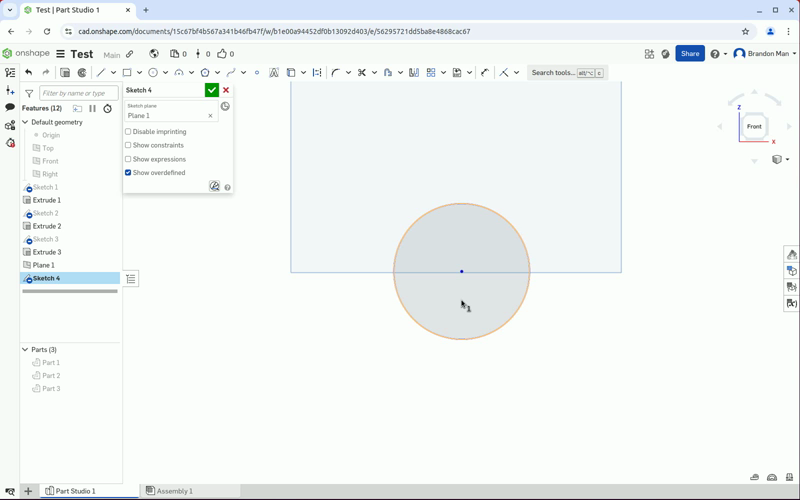
scroll(-6)
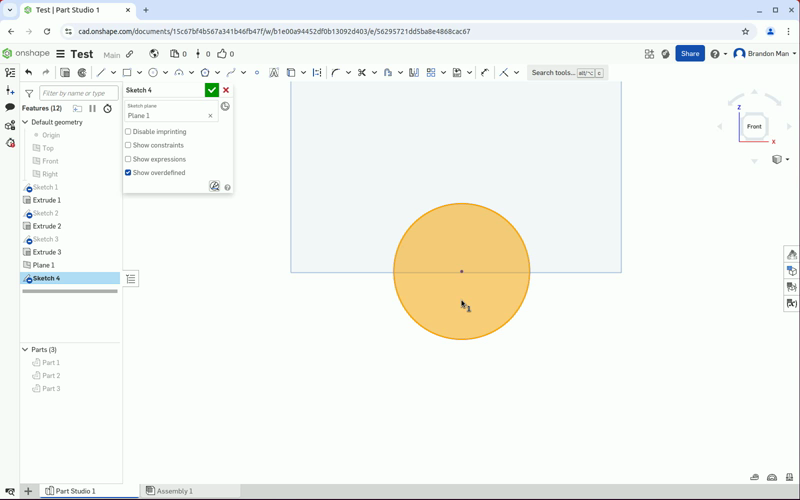
scroll(-6)
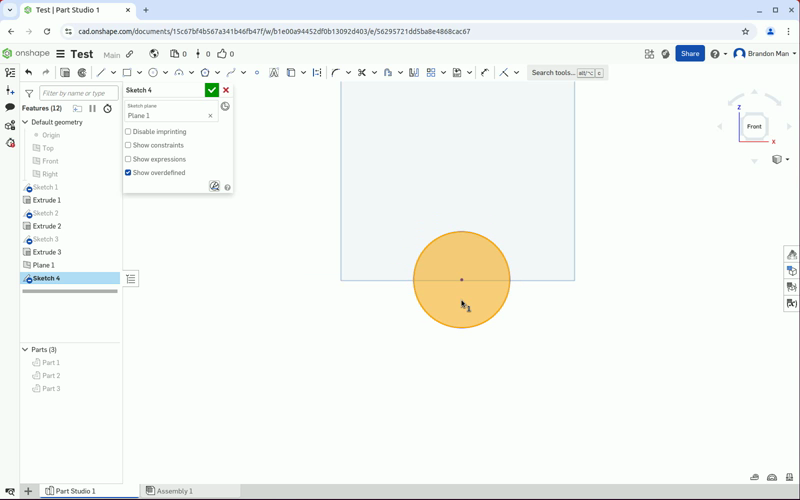
scroll(-6)
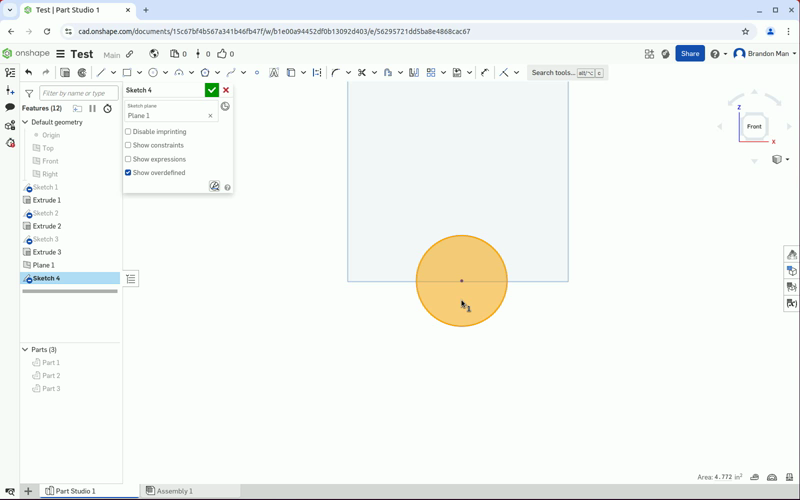
scroll(-6)
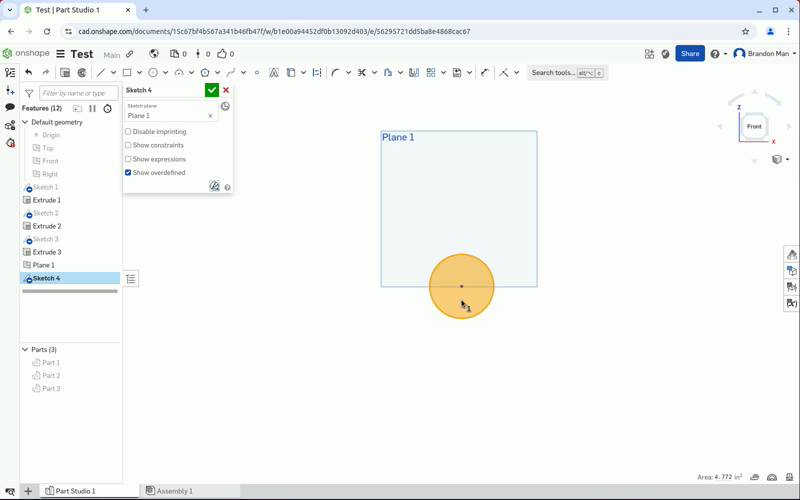
scroll(-6)
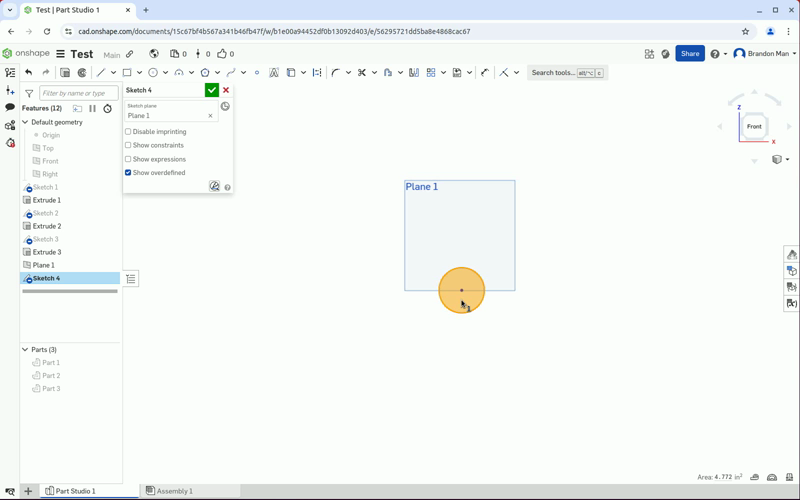
scroll(-6)
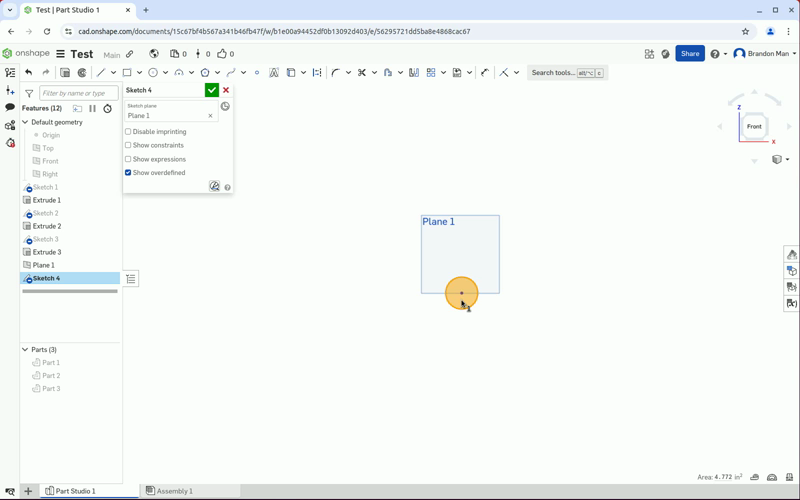
scroll(-6)
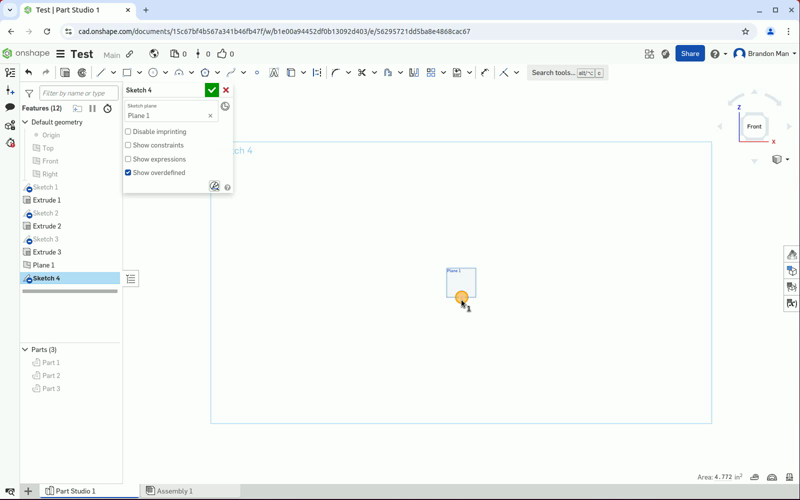
mouse_move(73, 352)
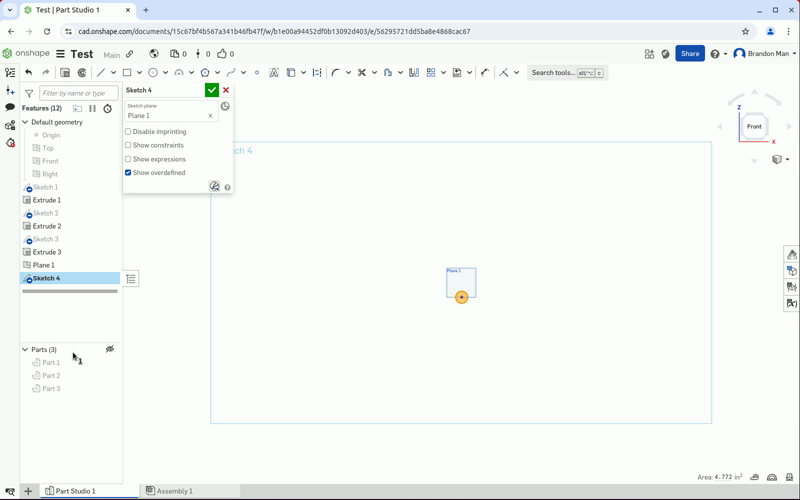
key(shift+y)
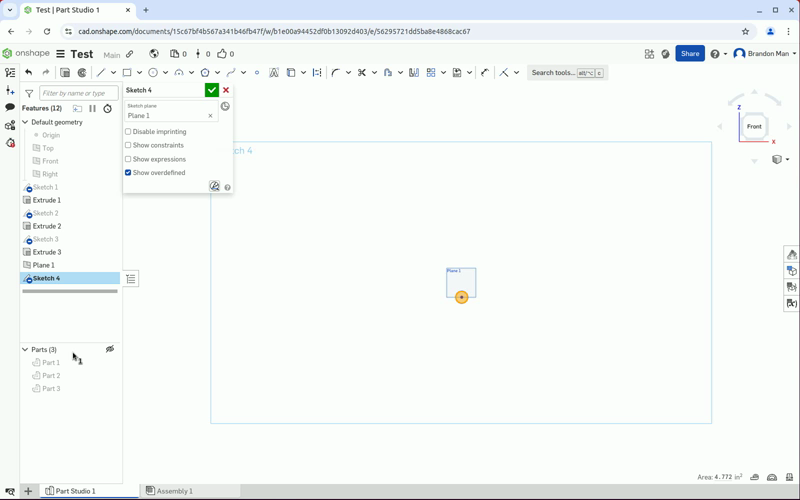
key(shift+e)
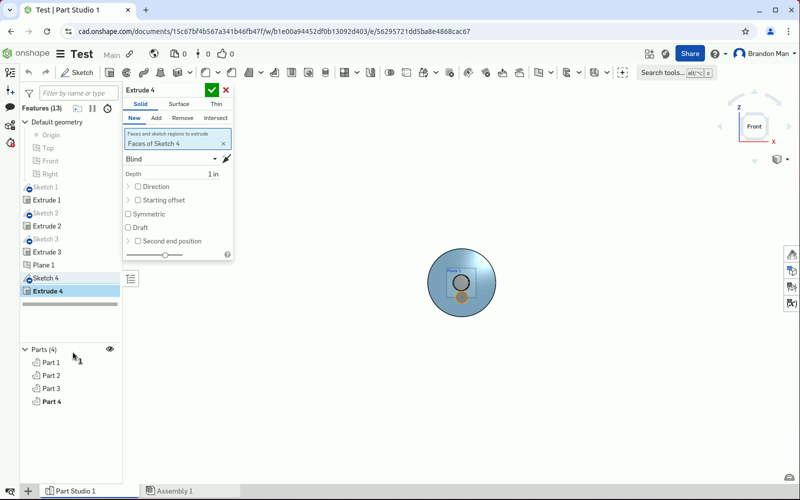
mouse_move(143, 106)
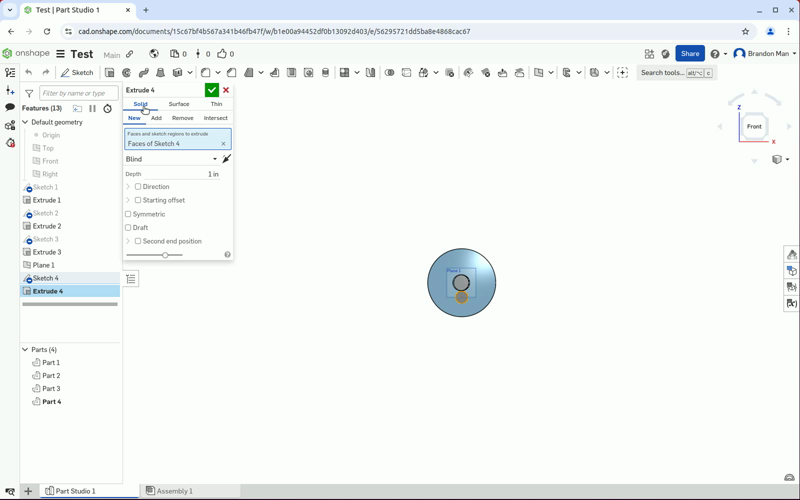
click(143, 106)
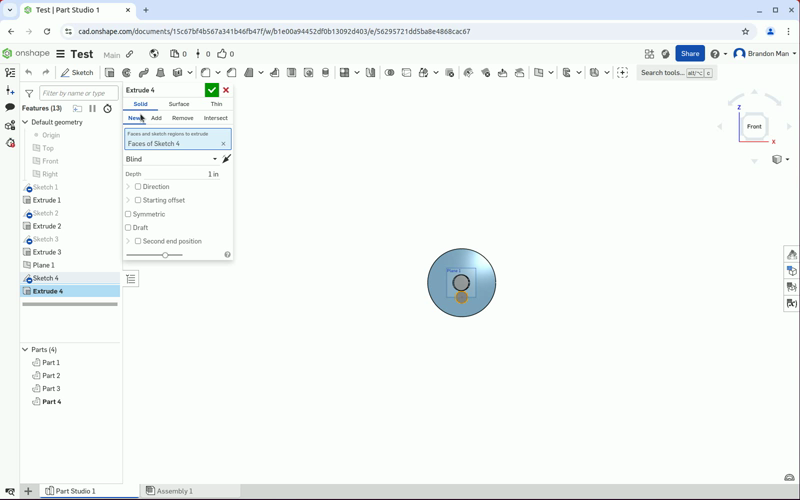
mouse_move(137, 120)
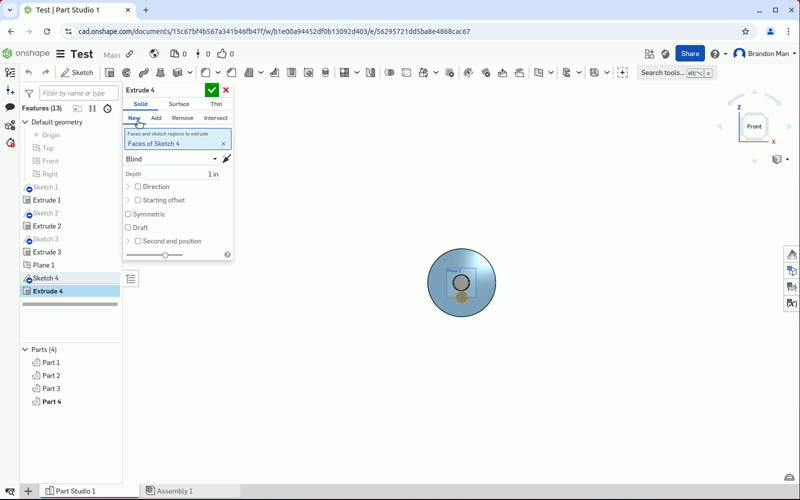
click(137, 120)
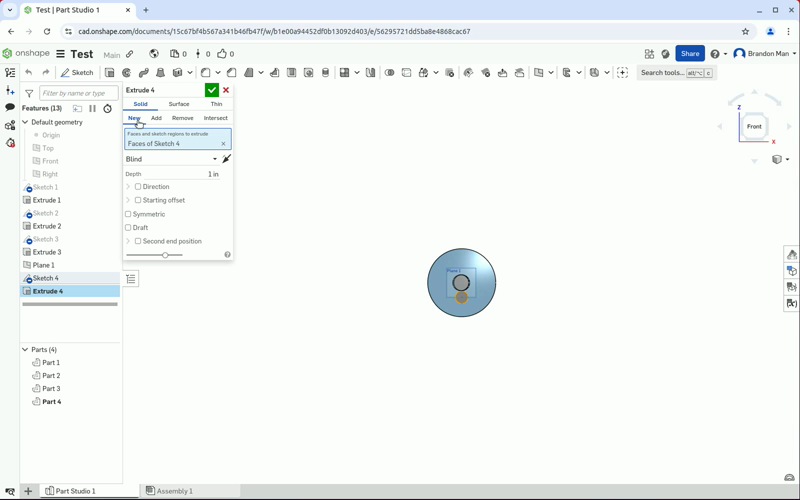
key(tab, 4)
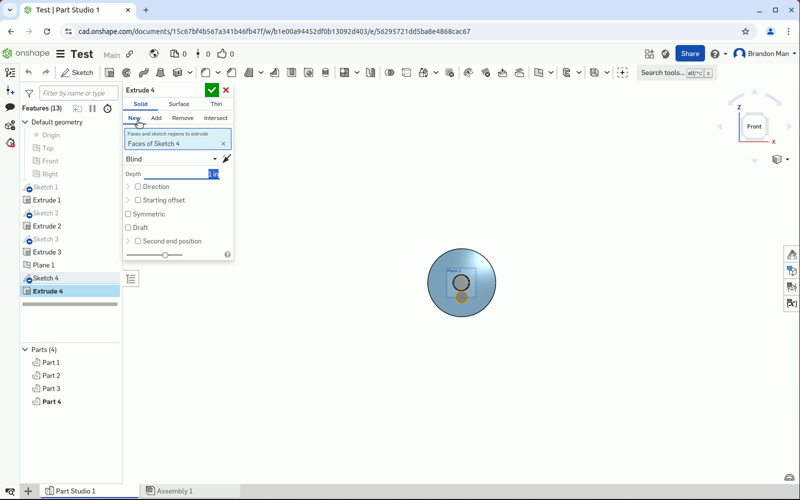
text(1.926)
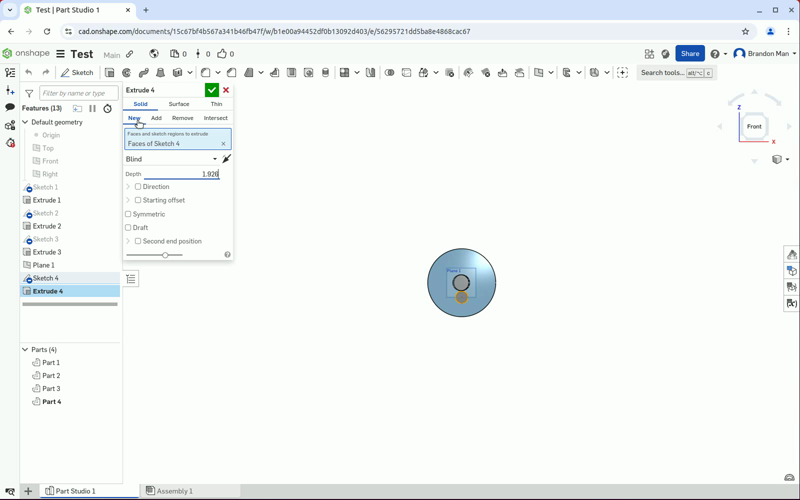
key(enter)
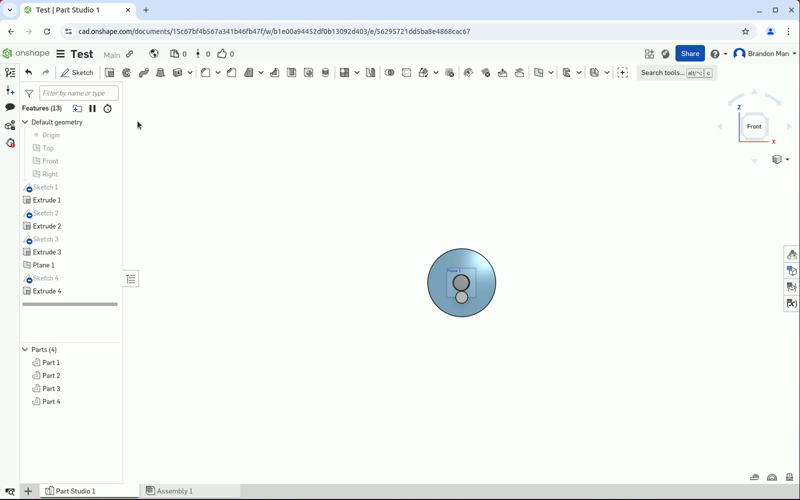
key(shift+h)
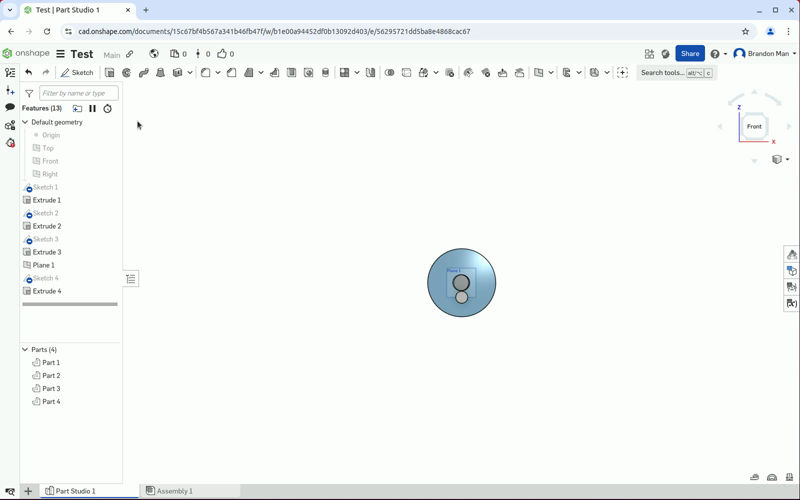
key(shift+h)
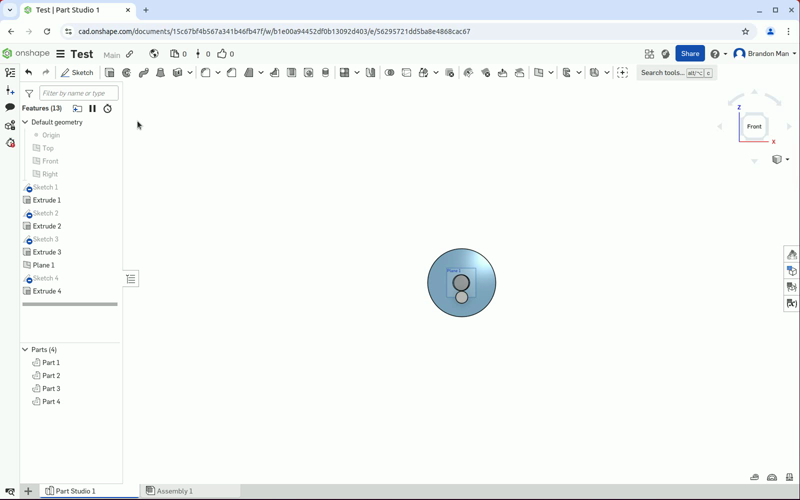
mouse_move(73, 189)
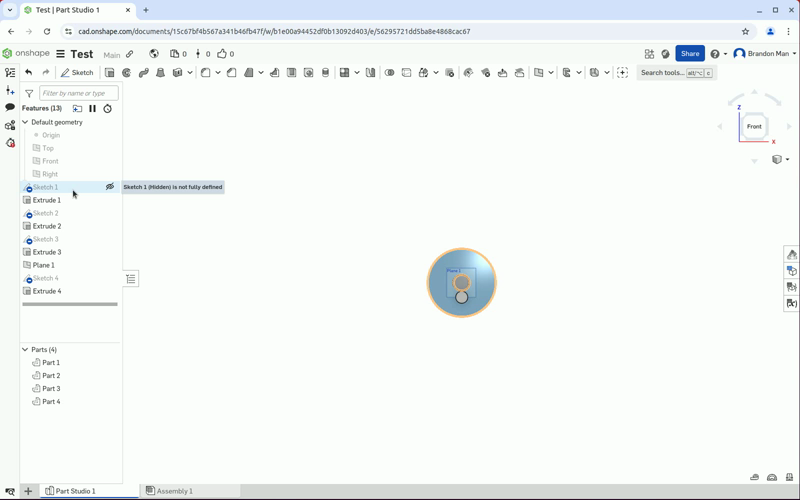
click(73, 189)
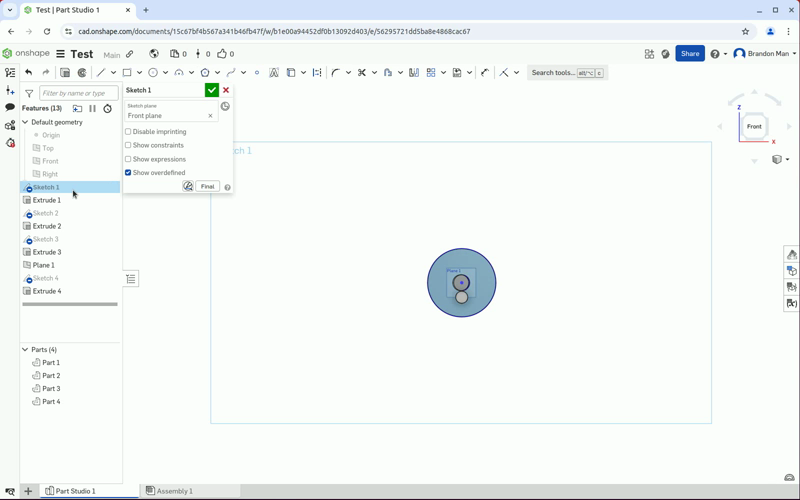
mouse_move(229, 92)
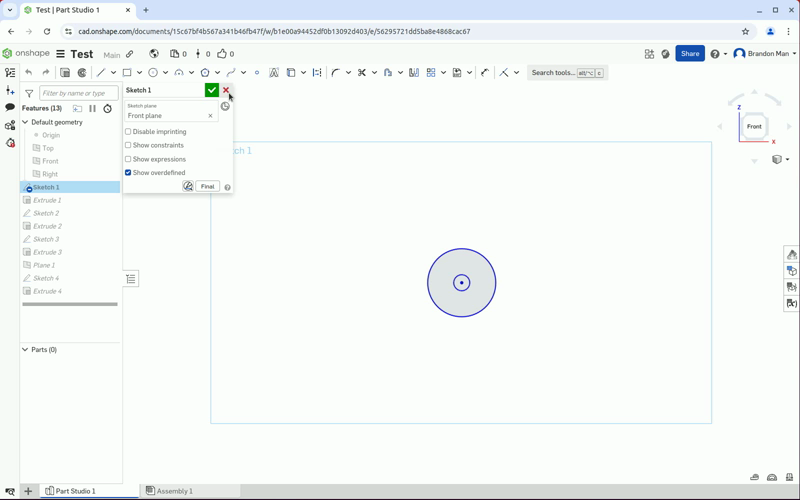
click(229, 92)
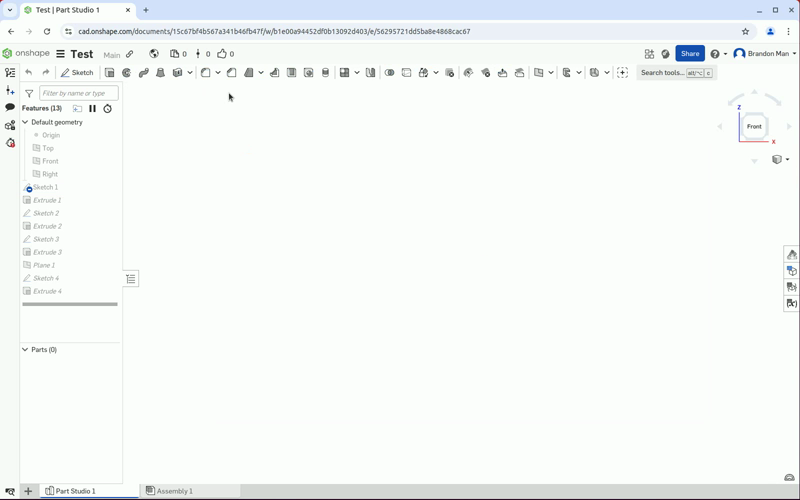
key(shift+s)
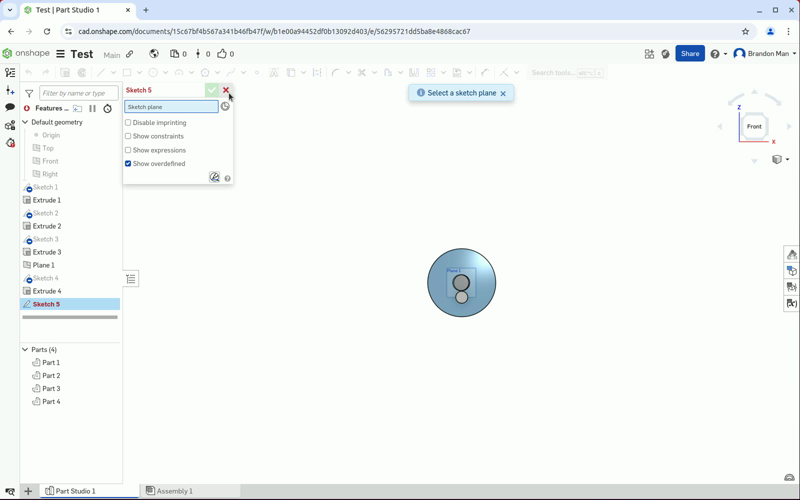
mouse_move(73, 267)
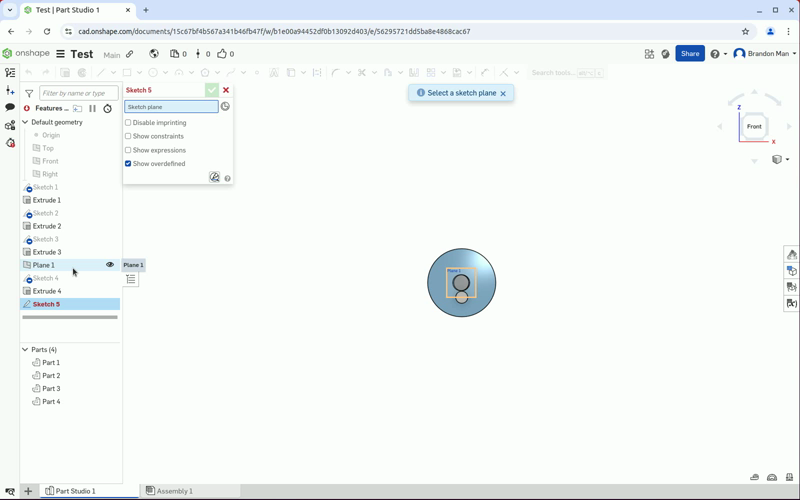
click(73, 267)
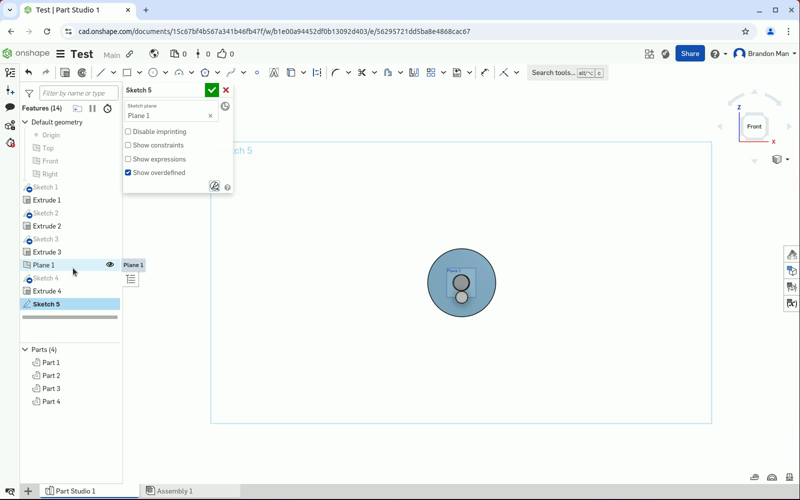
mouse_move(73, 352)
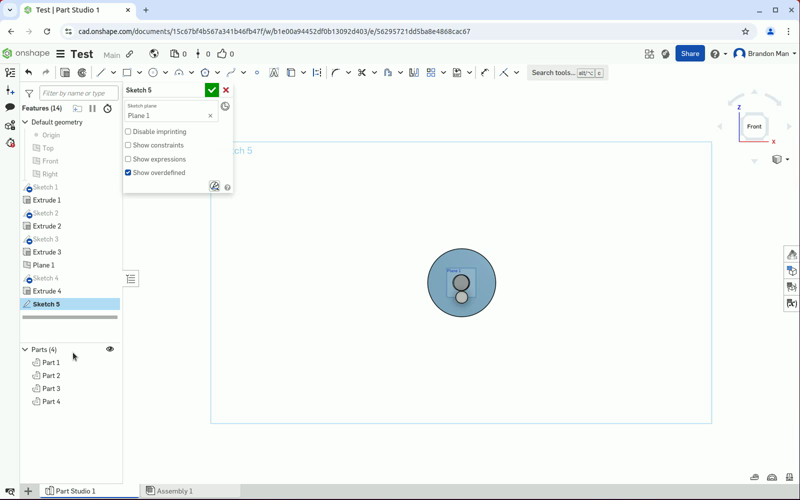
key(y)
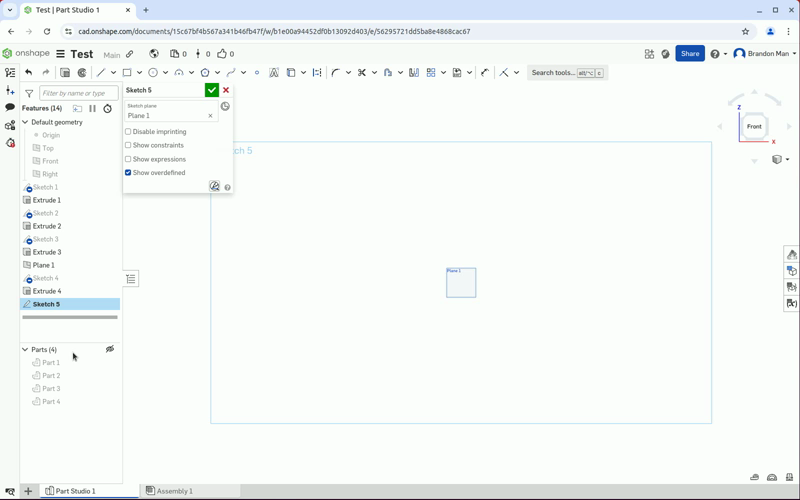
key(c)
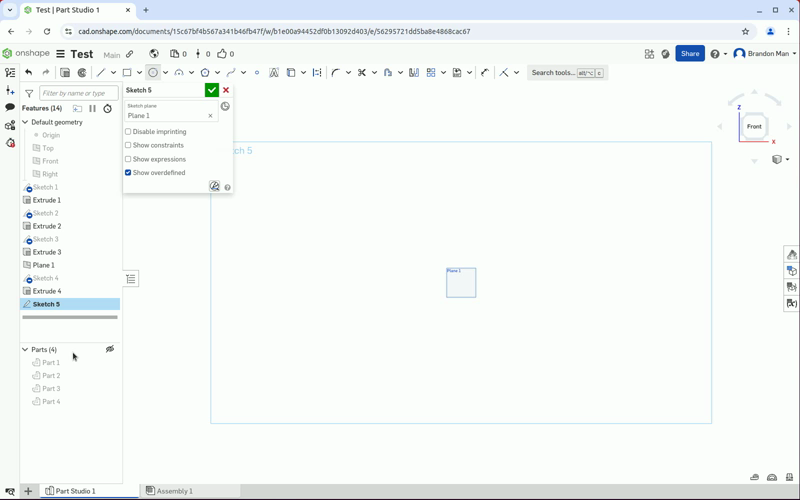
key_down(shift)
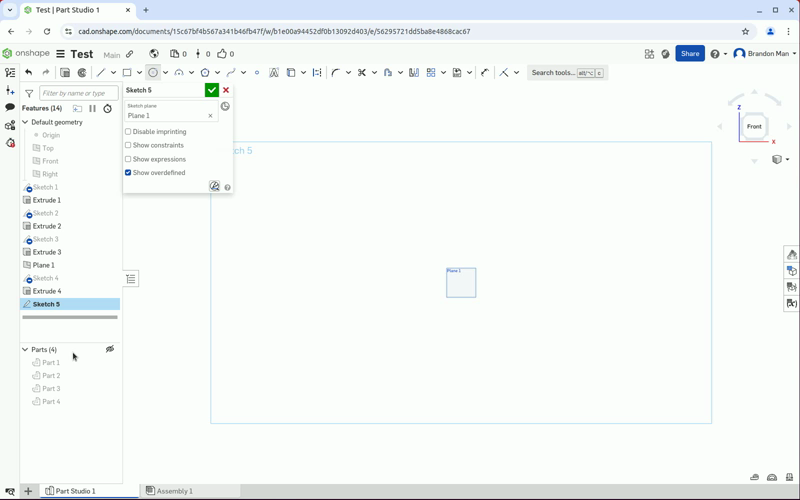
mouse_move(461, 268)
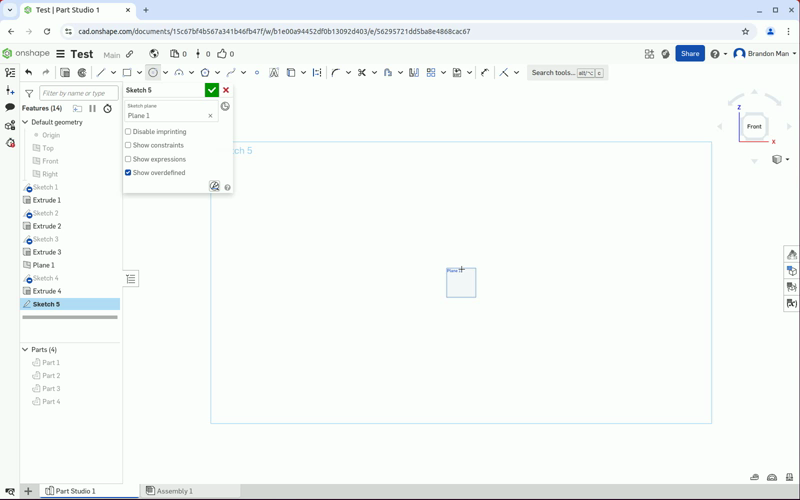
click(461, 268)
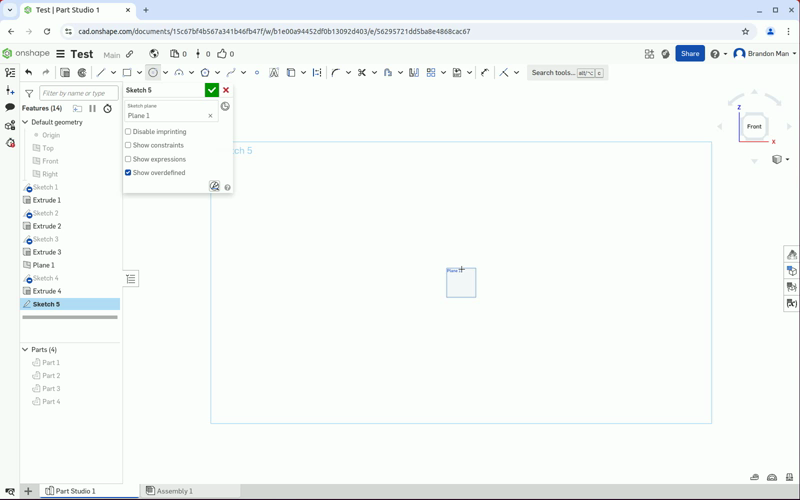
key_up(shift)
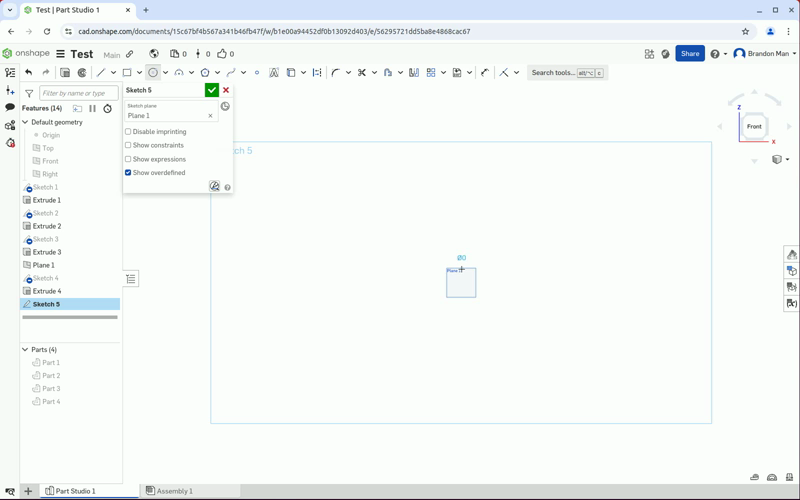
mouse_move(467, 268)
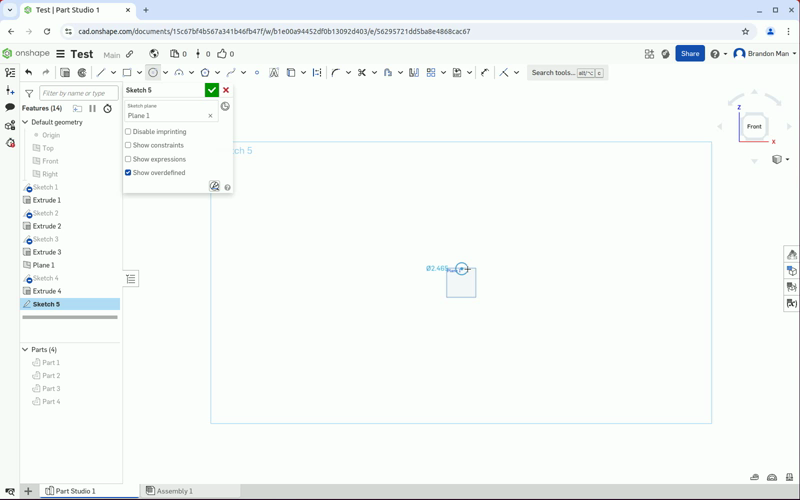
click(467, 268)
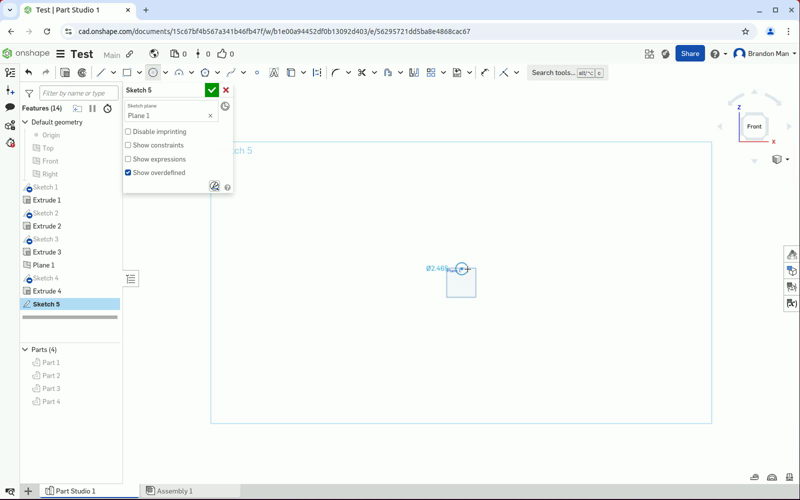
key(esc)
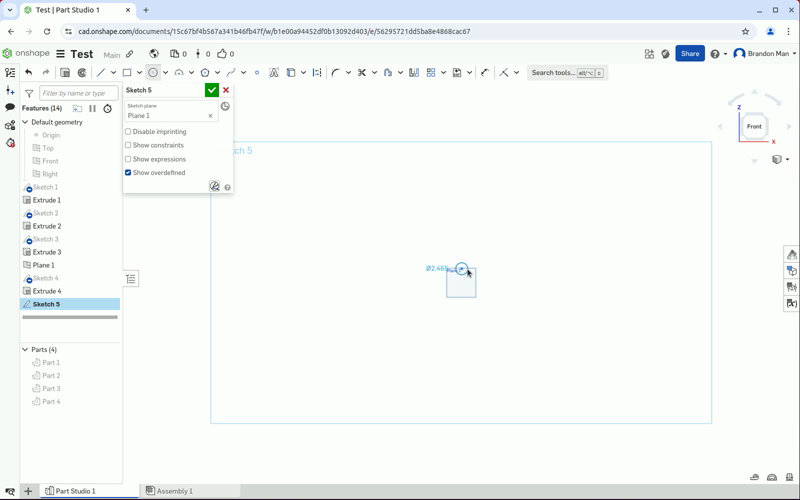
mouse_move(460, 267)
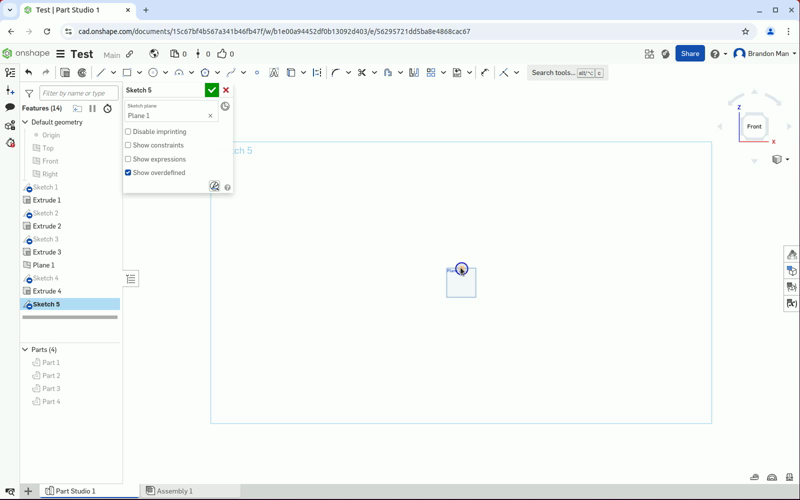
scroll(6)
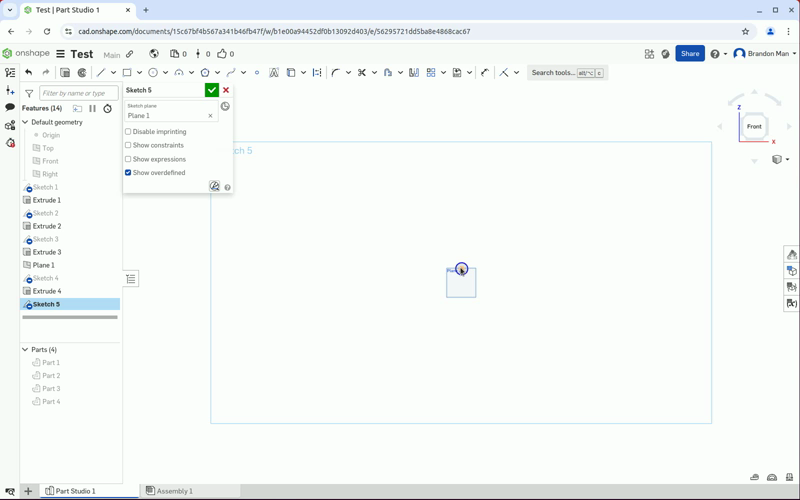
scroll(6)
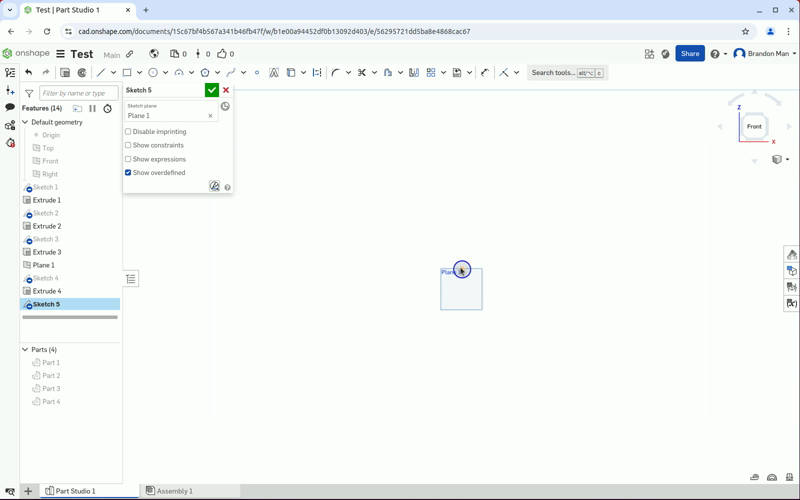
scroll(6)
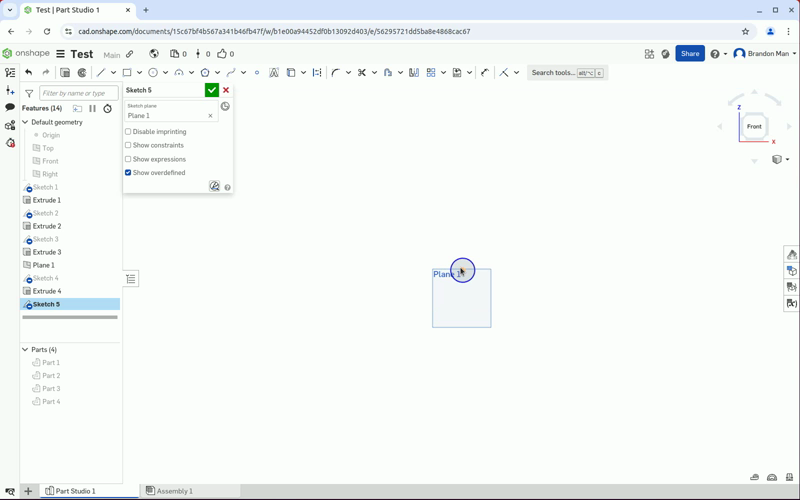
scroll(6)
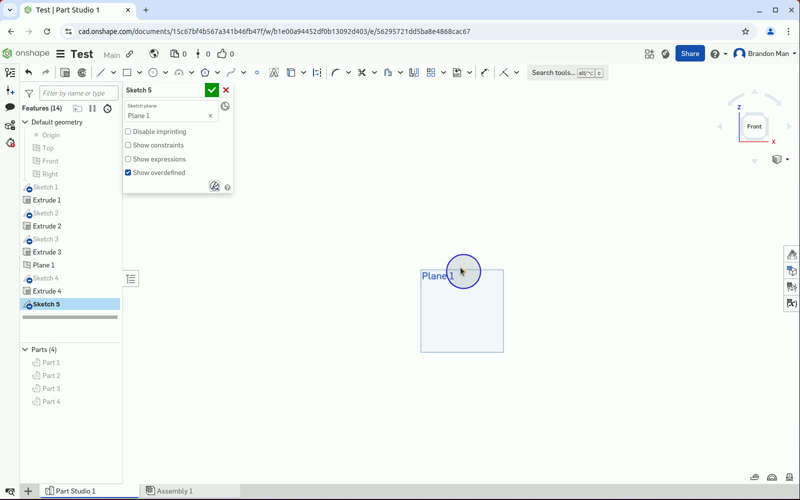
scroll(6)
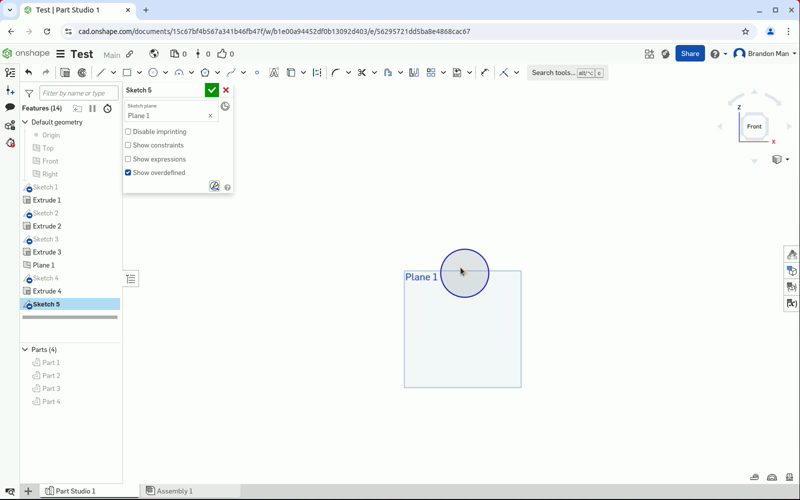
scroll(6)
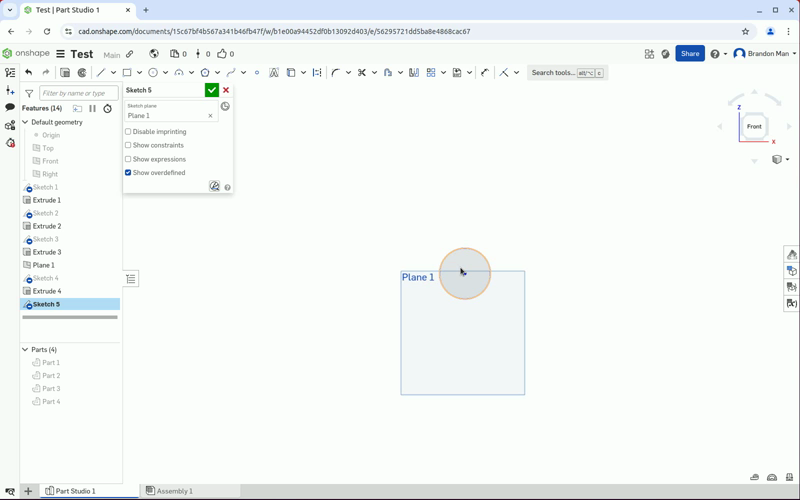
scroll(6)
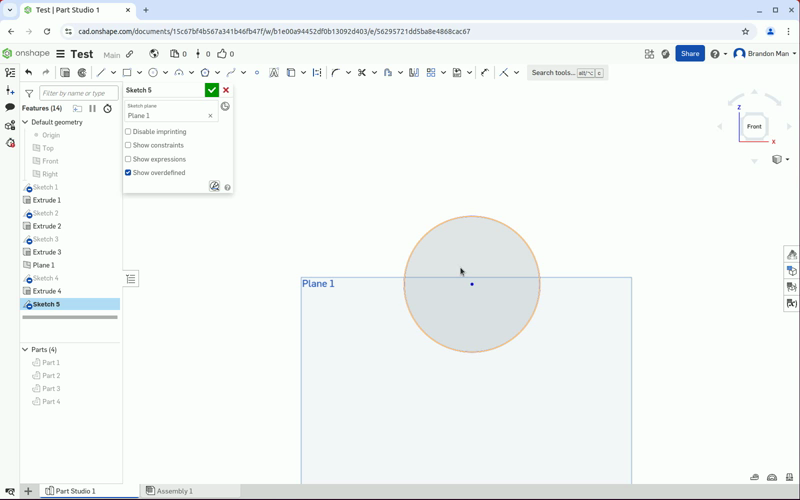
click(460, 267)
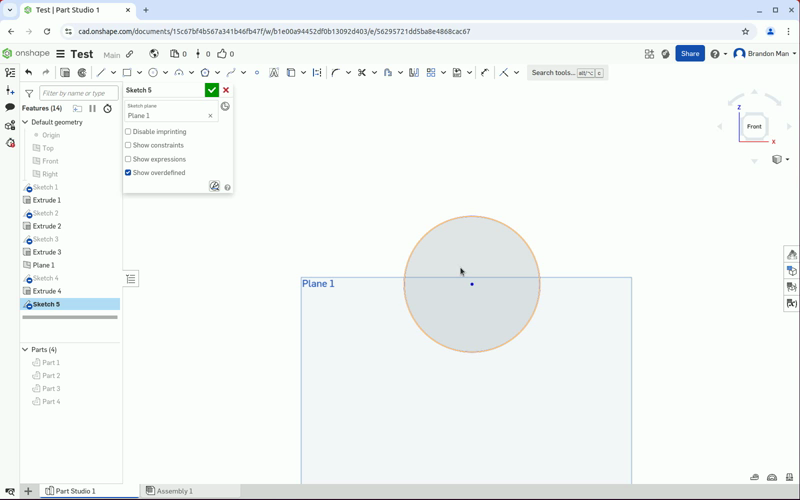
scroll(-6)
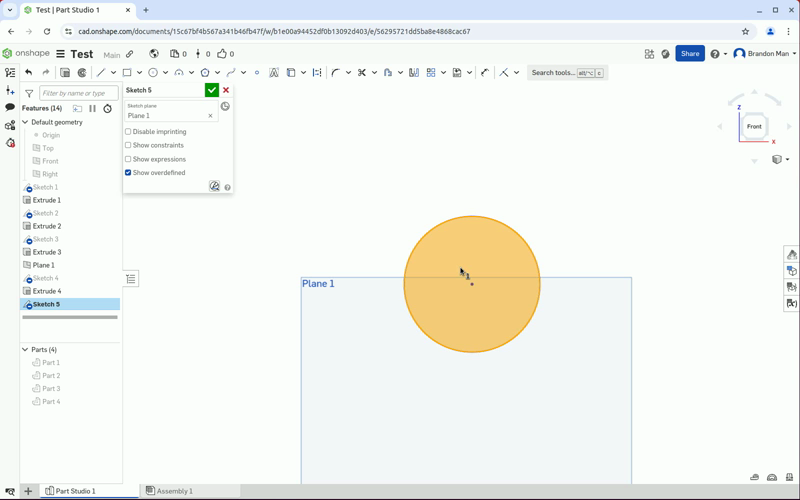
scroll(-6)
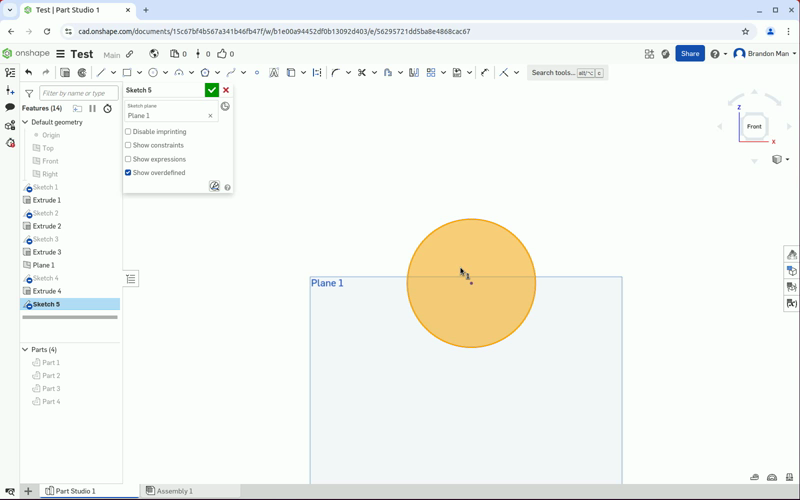
scroll(-6)
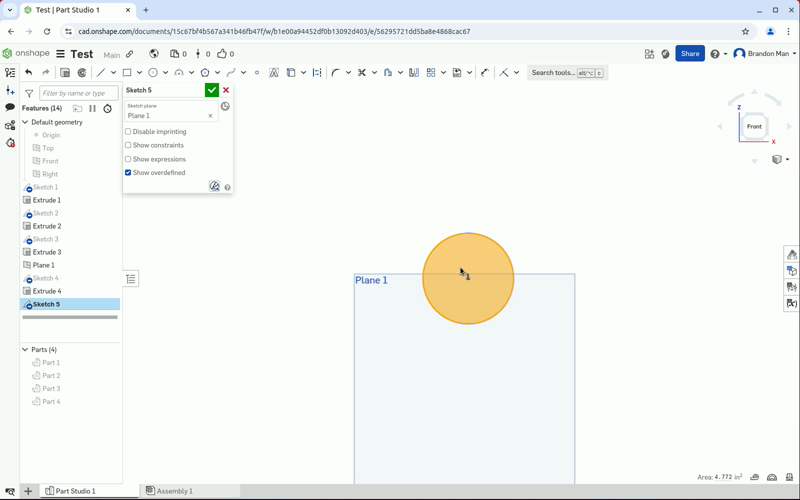
scroll(-6)
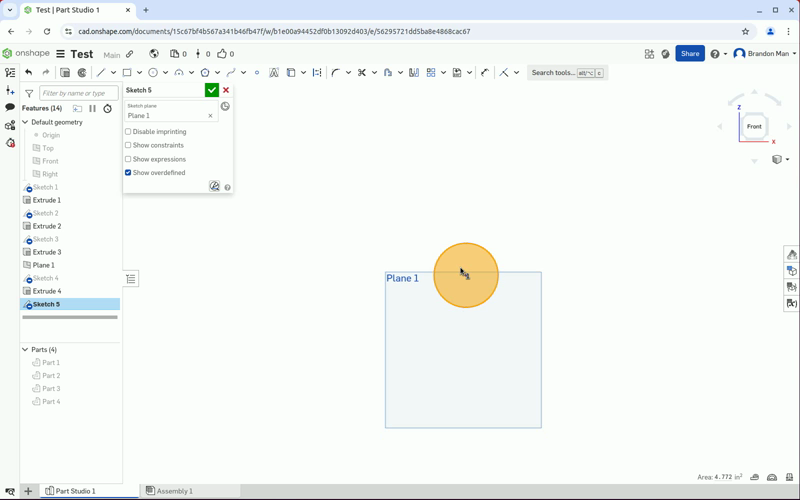
scroll(-6)
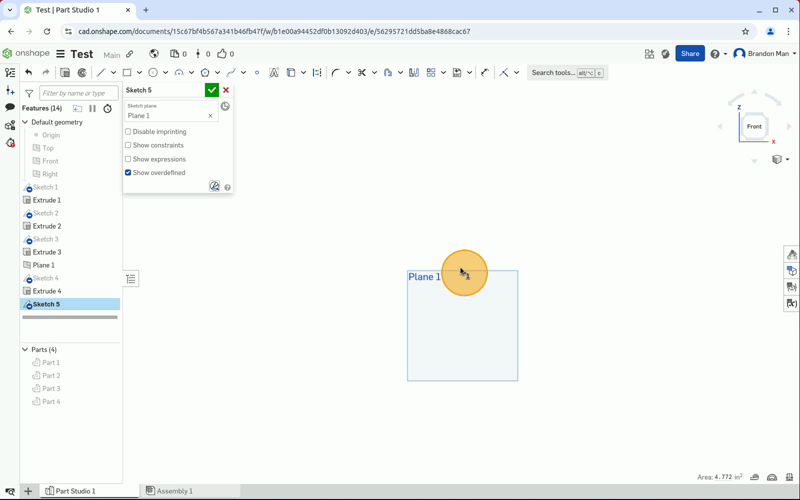
scroll(-6)
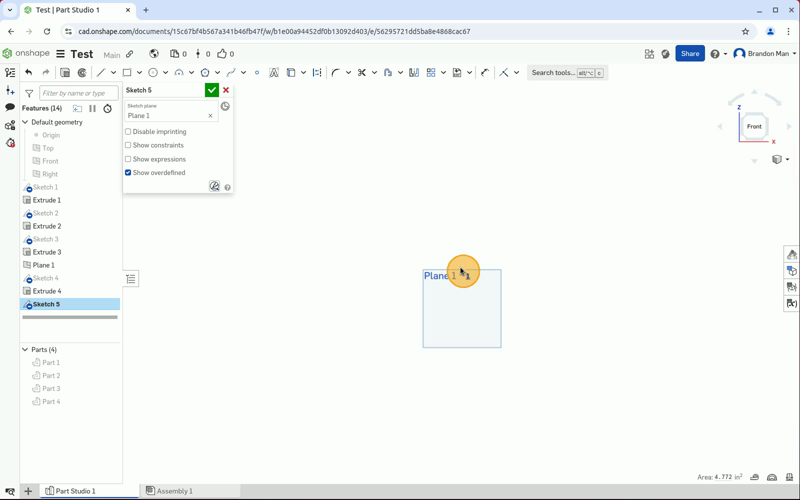
scroll(-6)
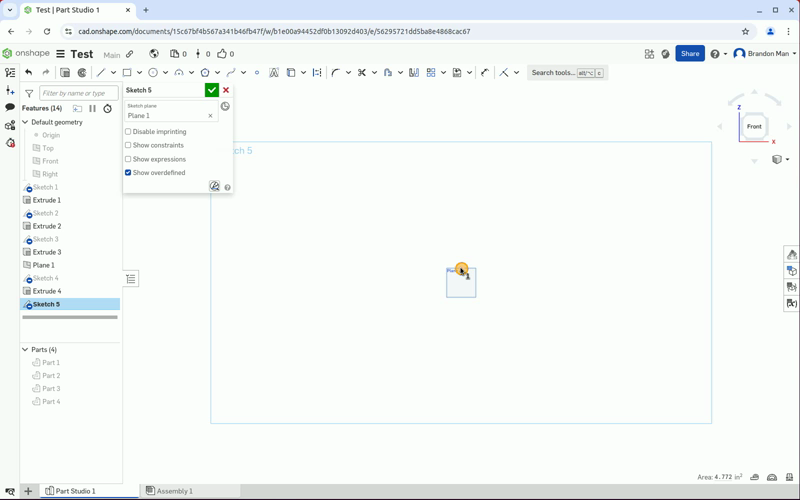
mouse_move(73, 352)
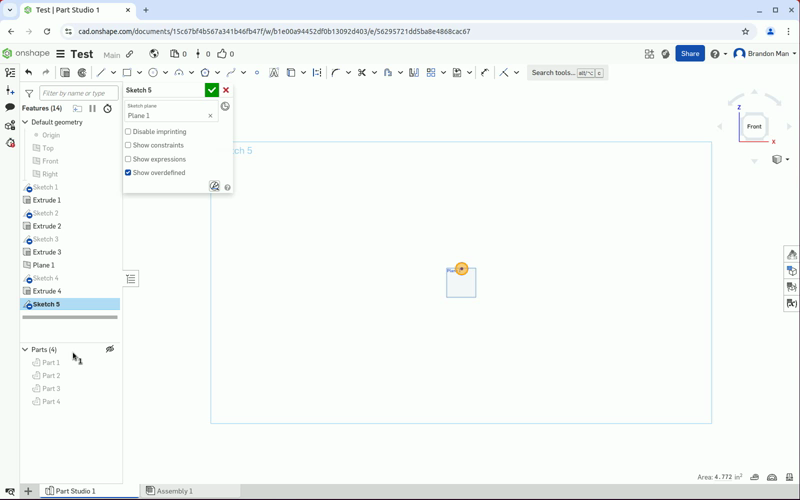
key(shift+y)
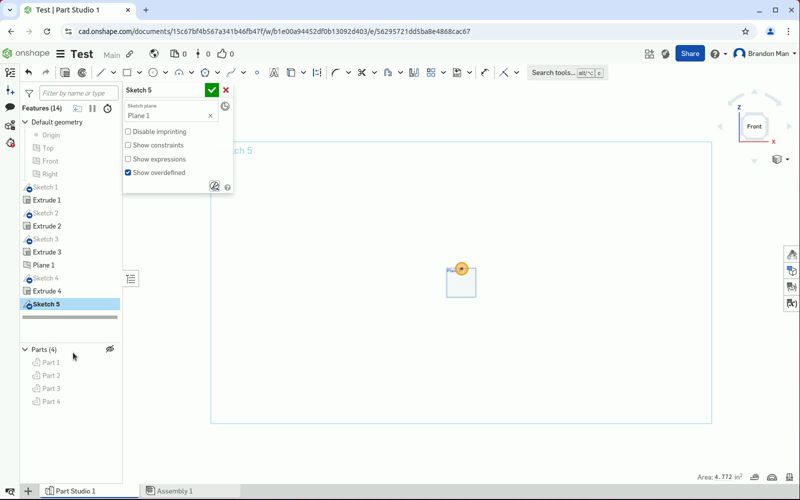
key(shift+e)
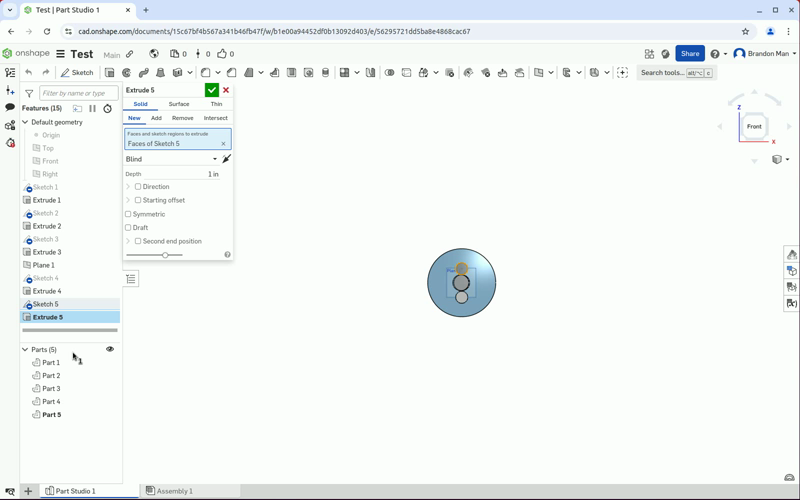
mouse_move(143, 106)
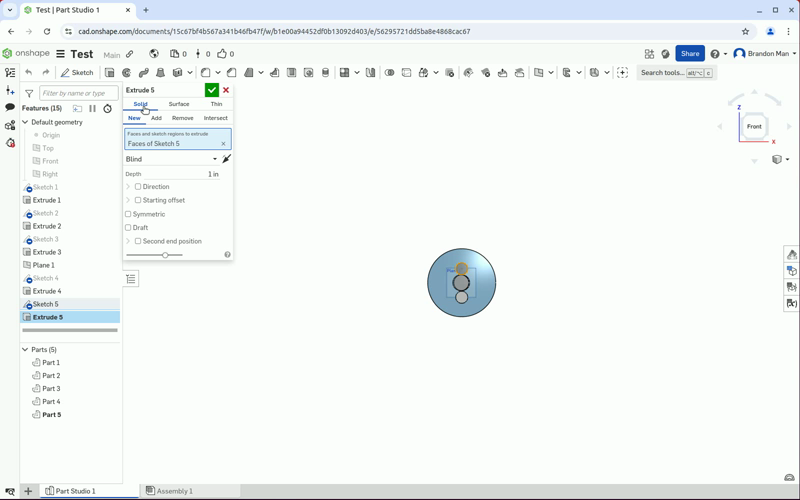
click(143, 106)
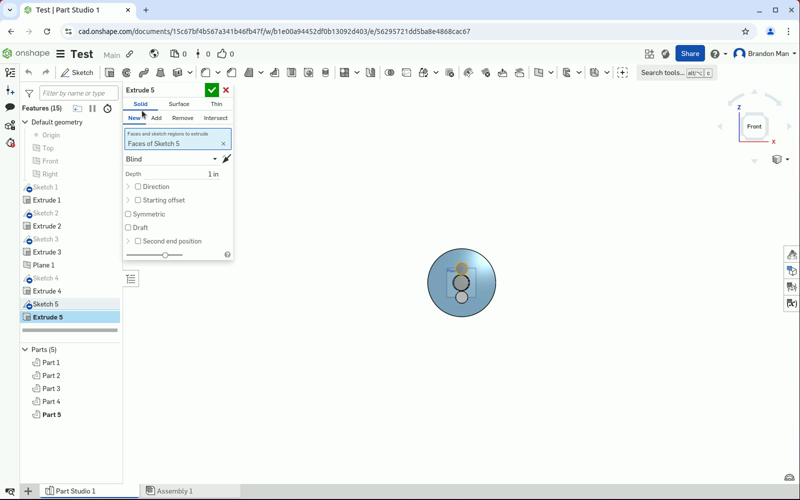
mouse_move(137, 120)
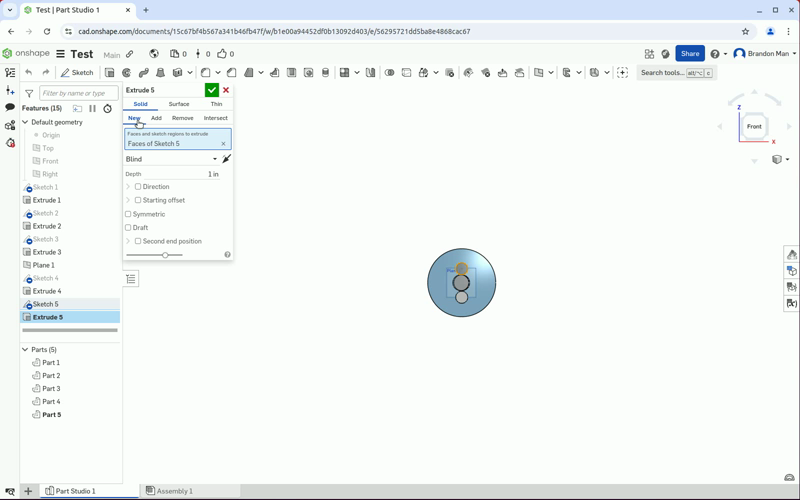
click(137, 120)
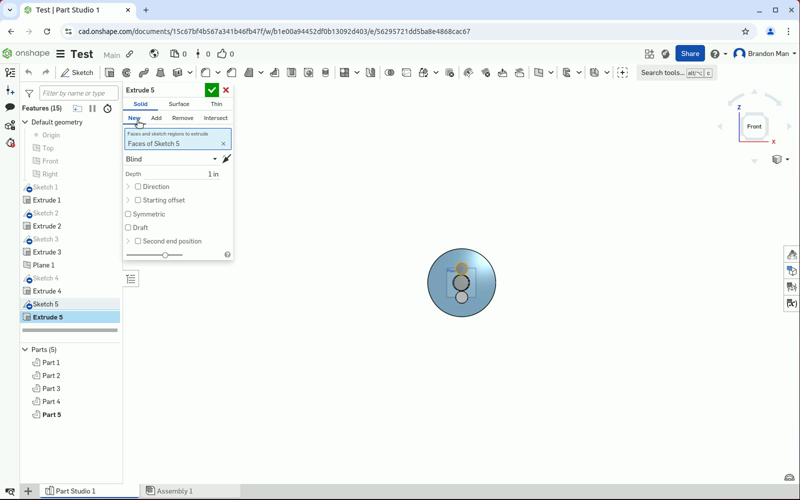
key(tab, 4)
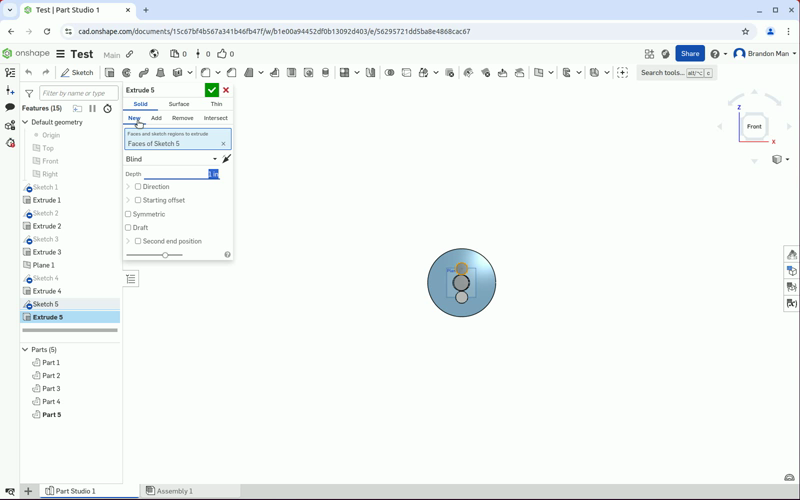
text(1.926)
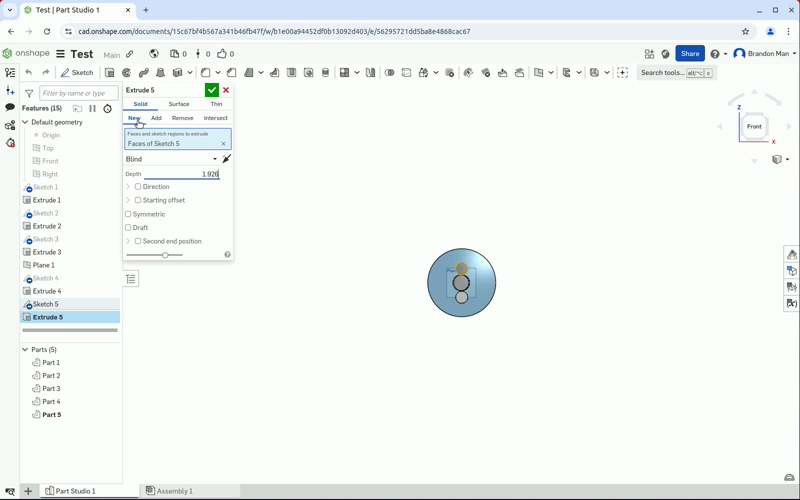
key(enter)
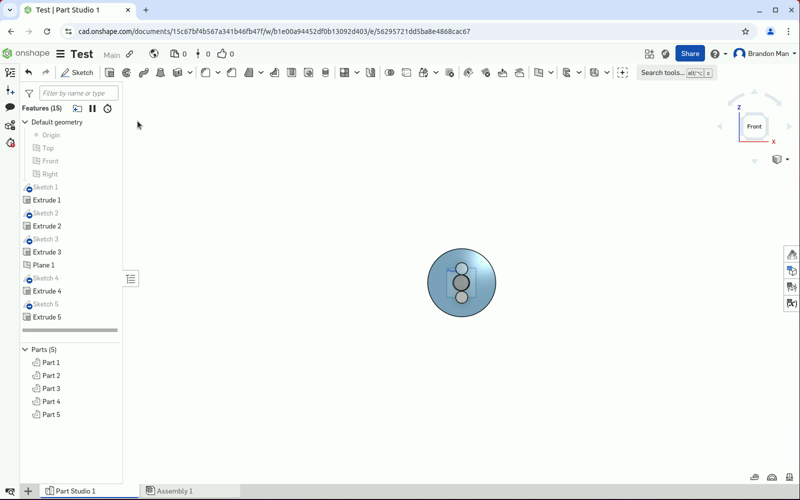
key(shift+h)
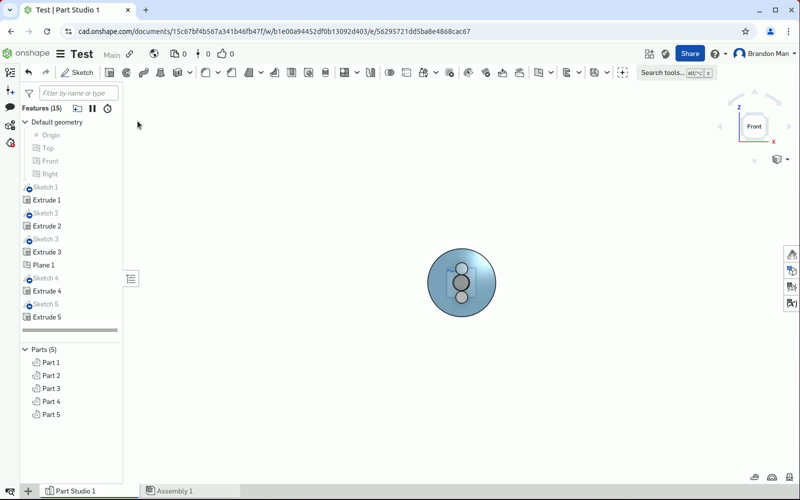
key(shift+h)
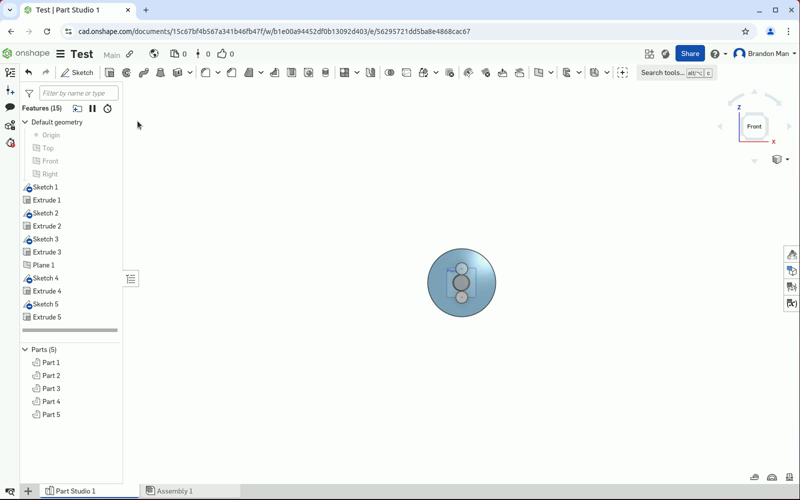
key(shift+7)
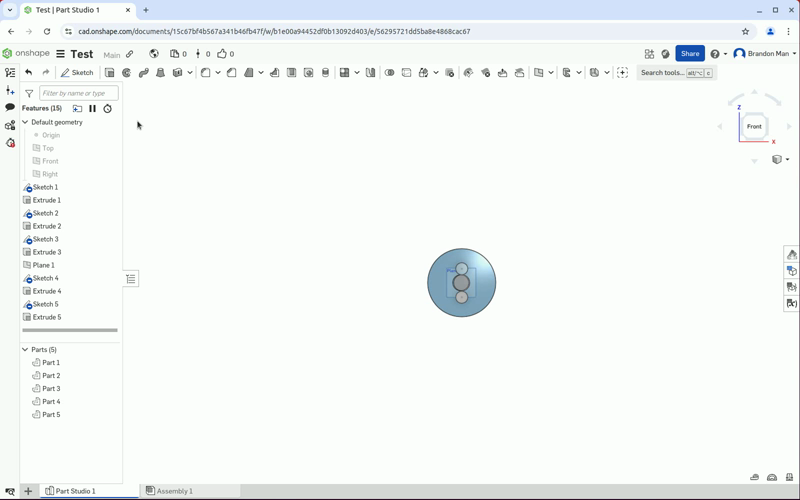
key(left, 2)
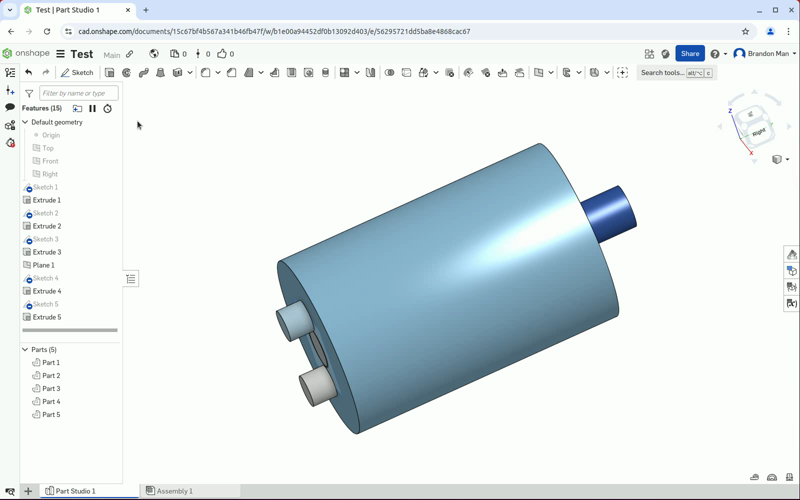
key(down, 2)
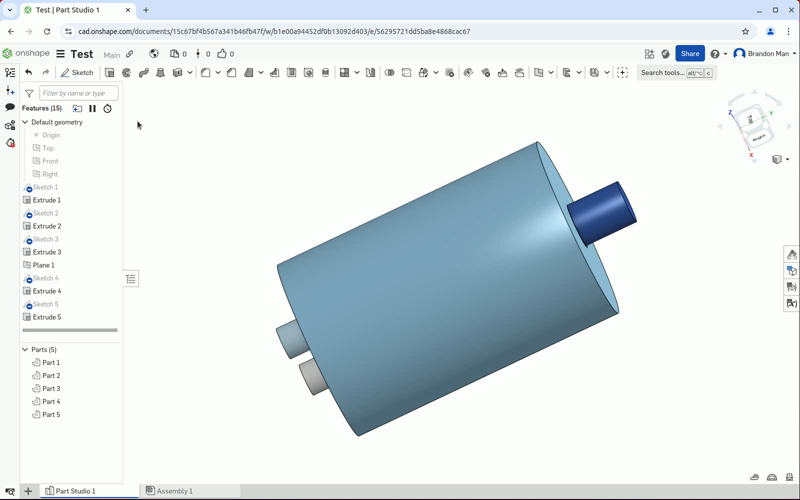
key(up, 2)
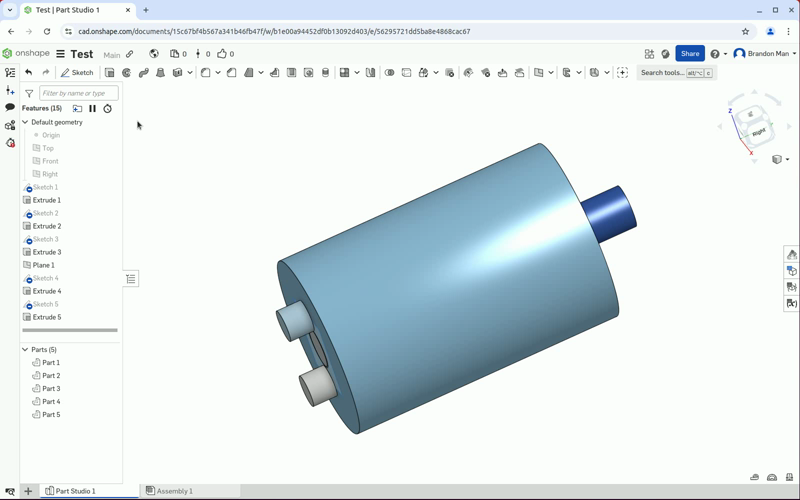
key(right, 2)
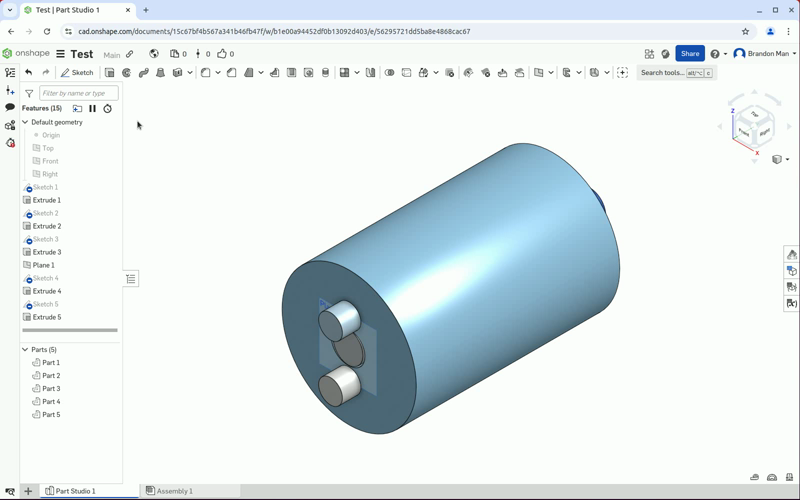
mouse_move(73, 189)
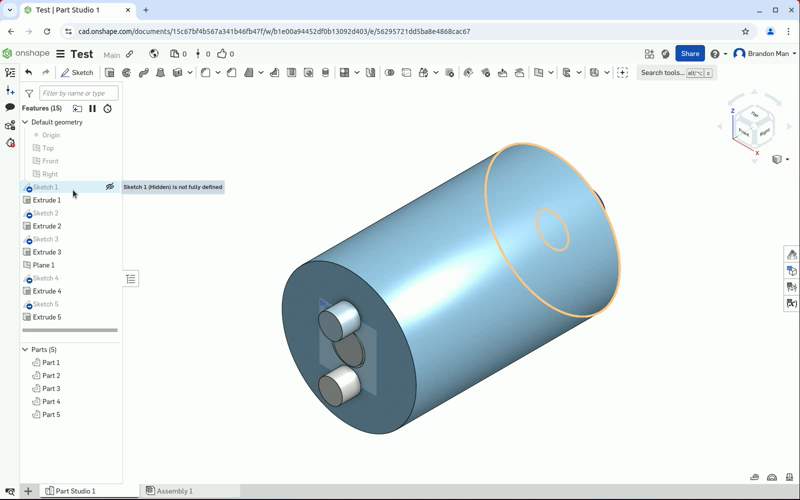
click(73, 189)